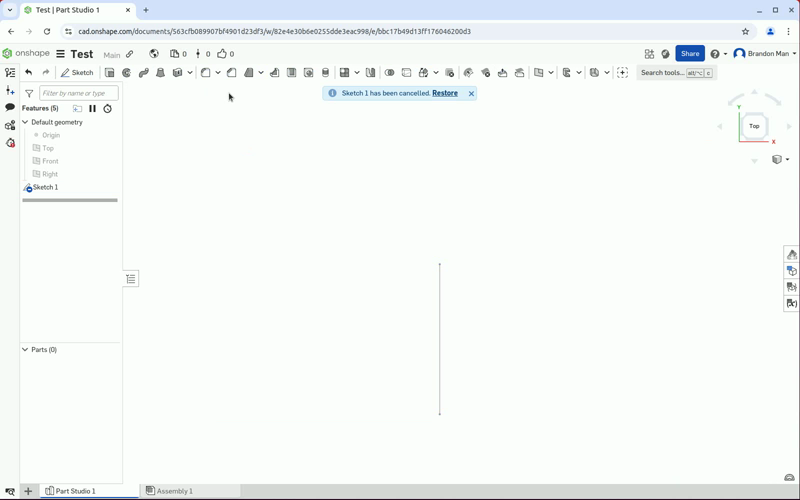
key(shift+h)
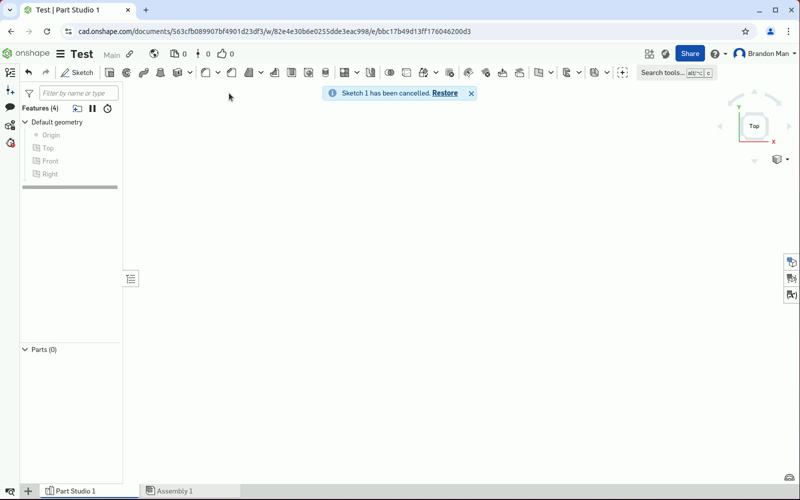
mouse_move(73, 352)
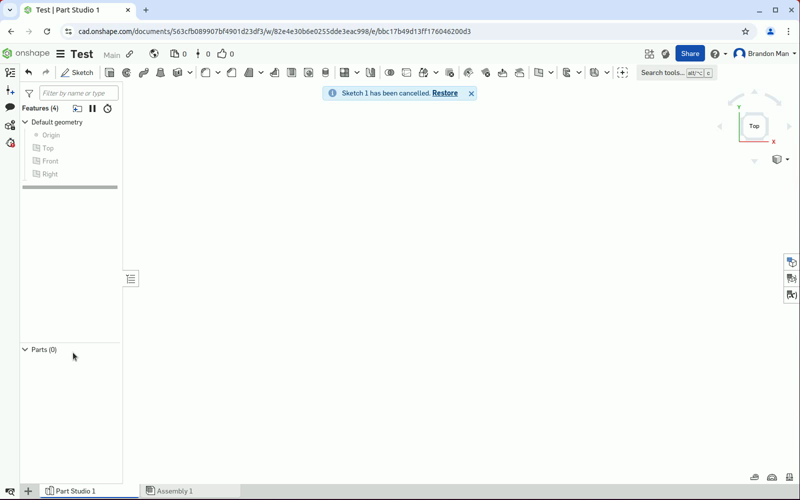
key(y)
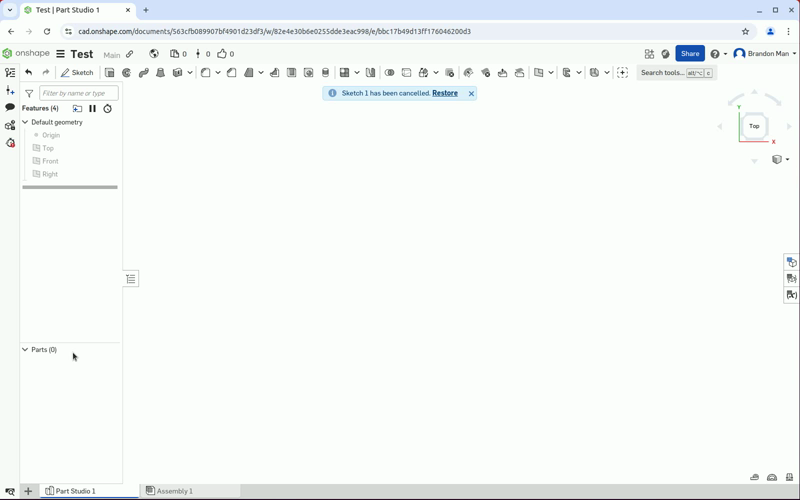
key(shift+p)
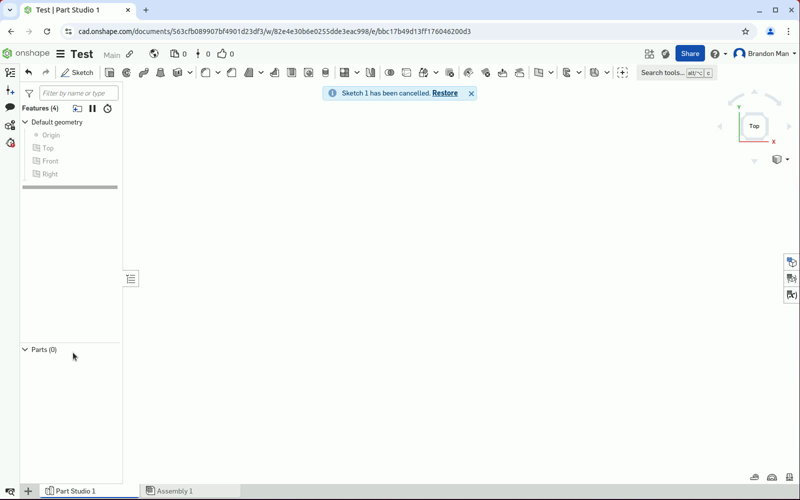
key(space)
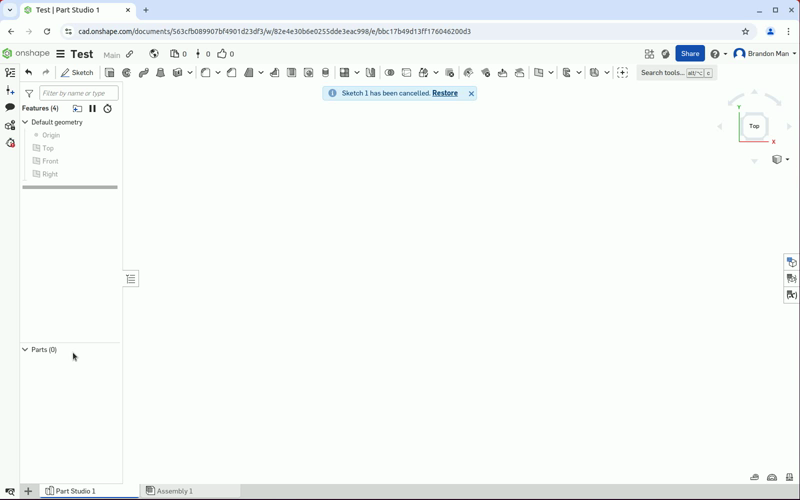
key_down(shift)
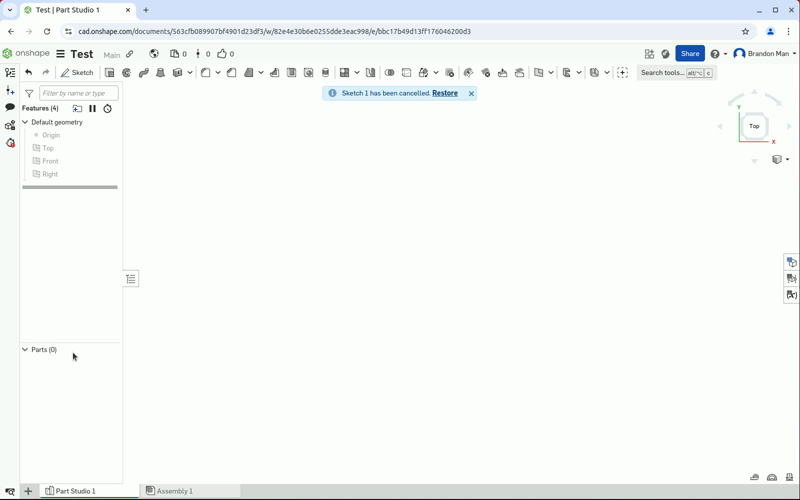
key(up)
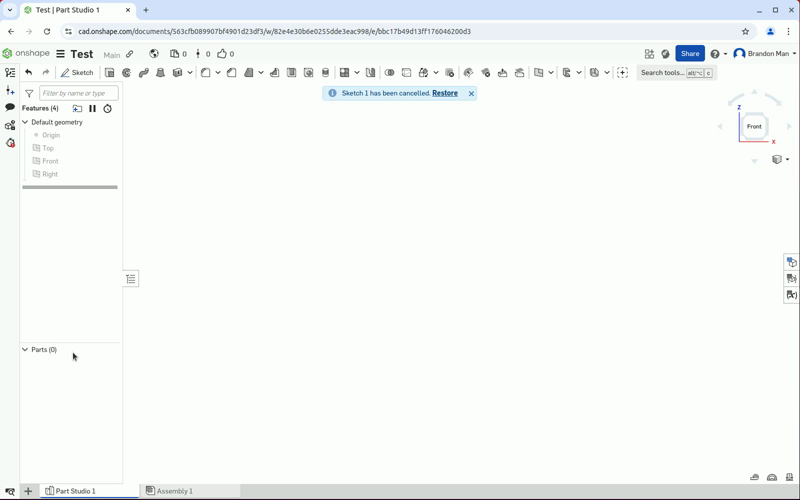
key_up(shift)
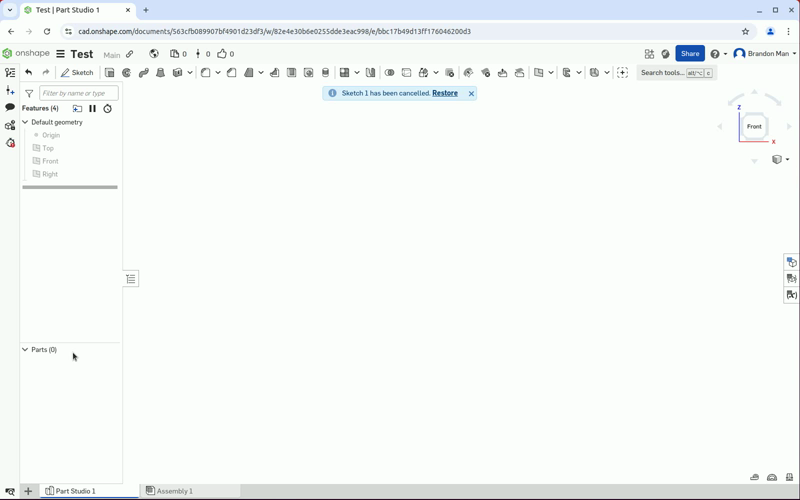
mouse_move(73, 352)
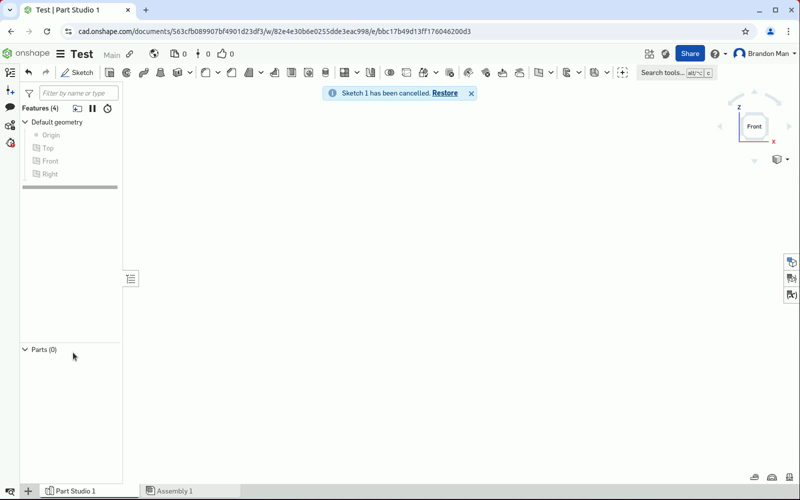
key(shift+y)
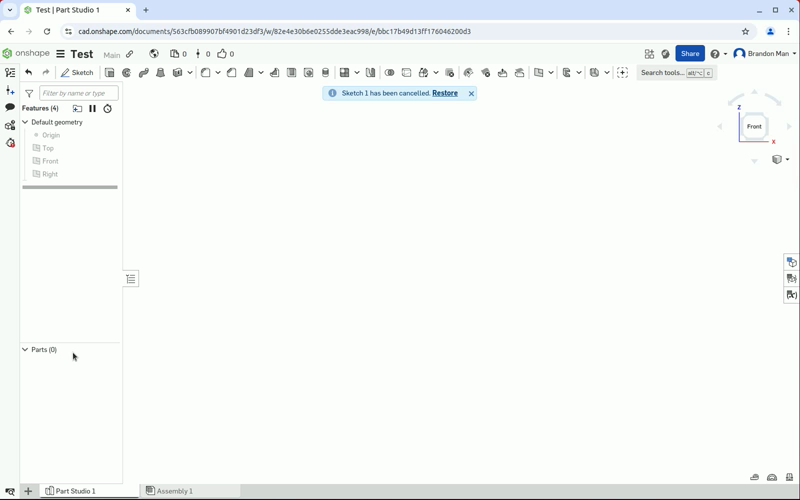
key(shift+s)
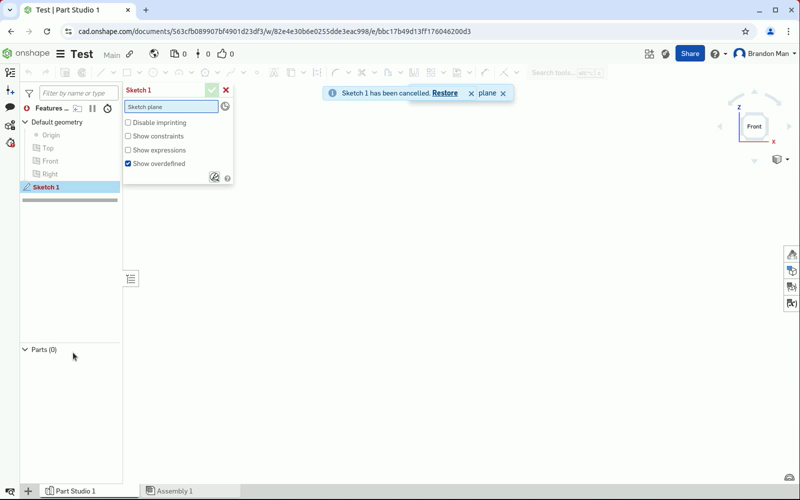
mouse_move(73, 163)
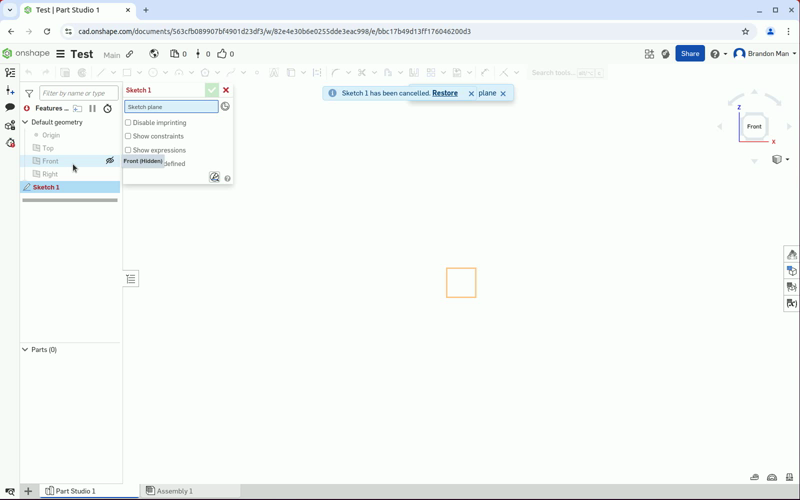
click(73, 163)
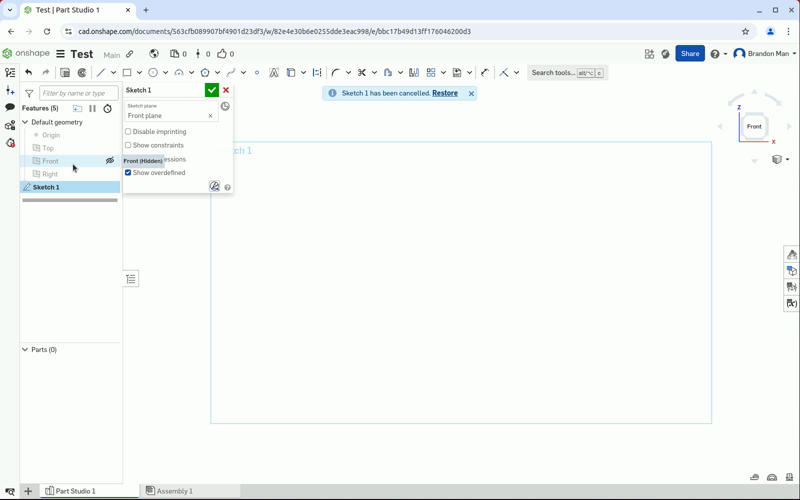
mouse_move(73, 352)
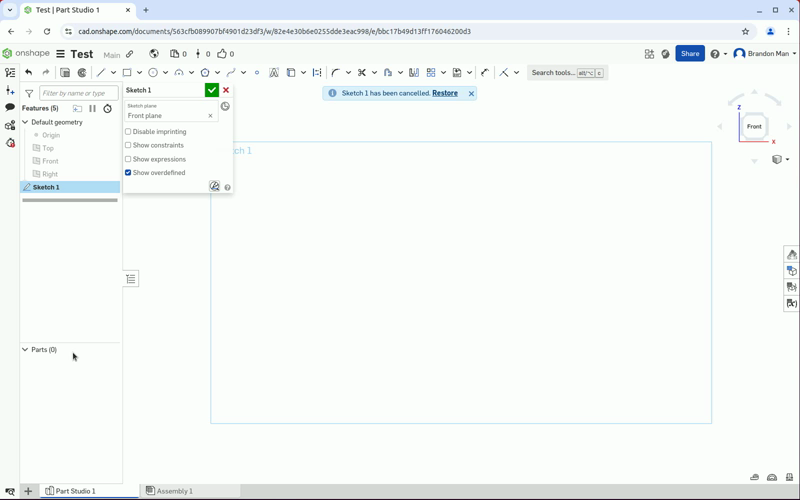
key(y)
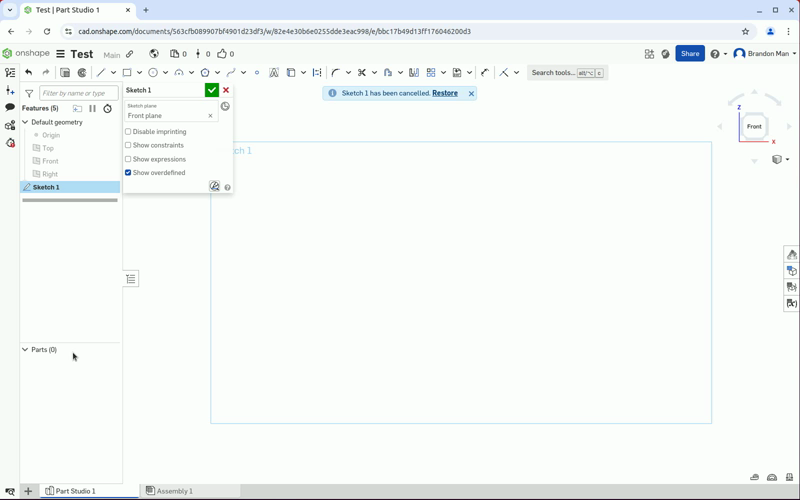
key(l)
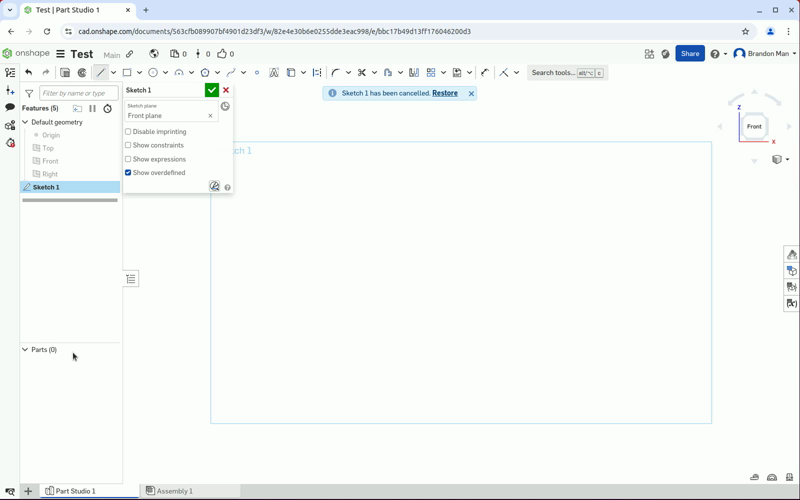
key_down(shift)
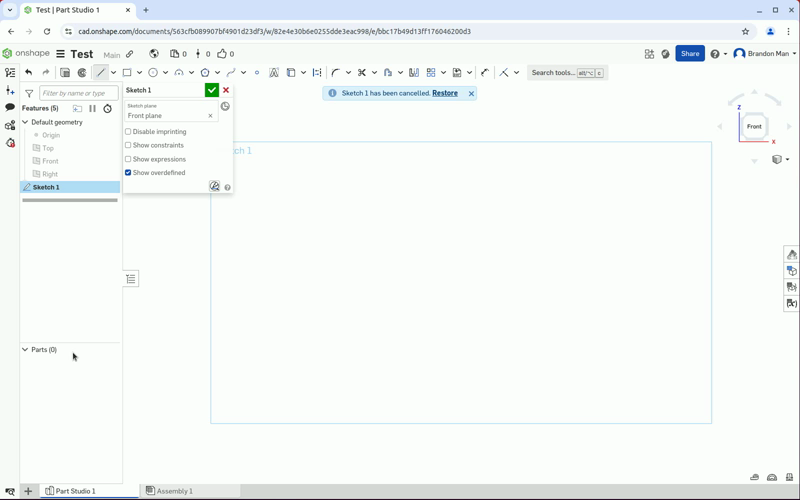
mouse_move(450, 297)
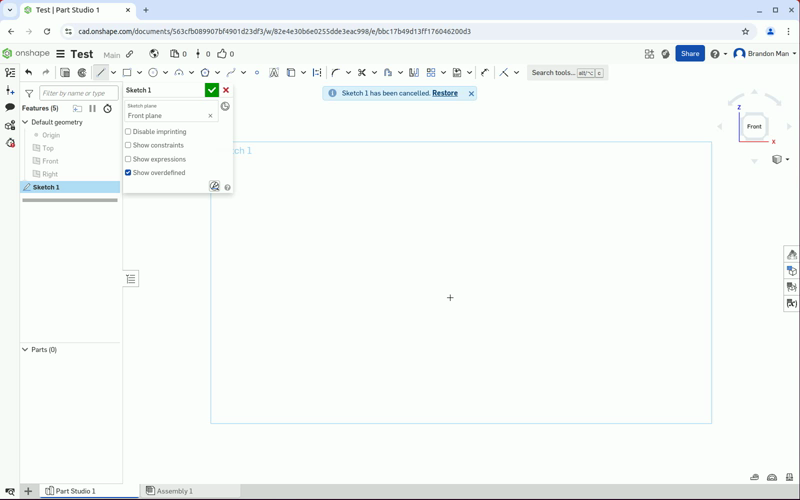
click(450, 297)
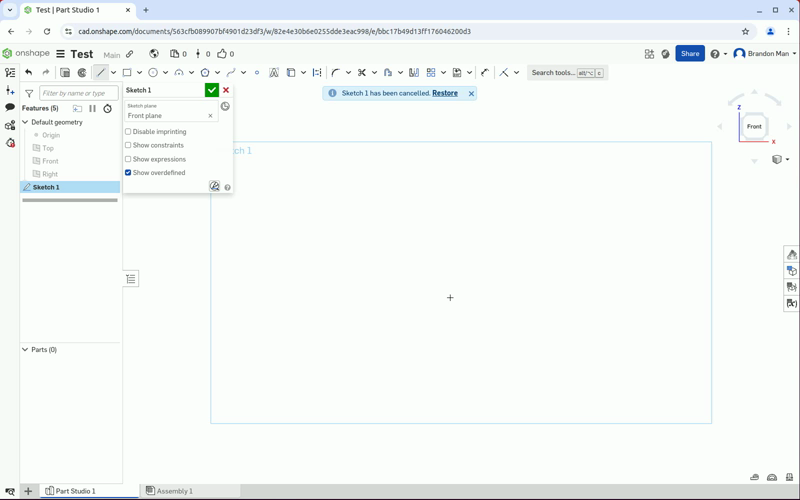
key_up(shift)
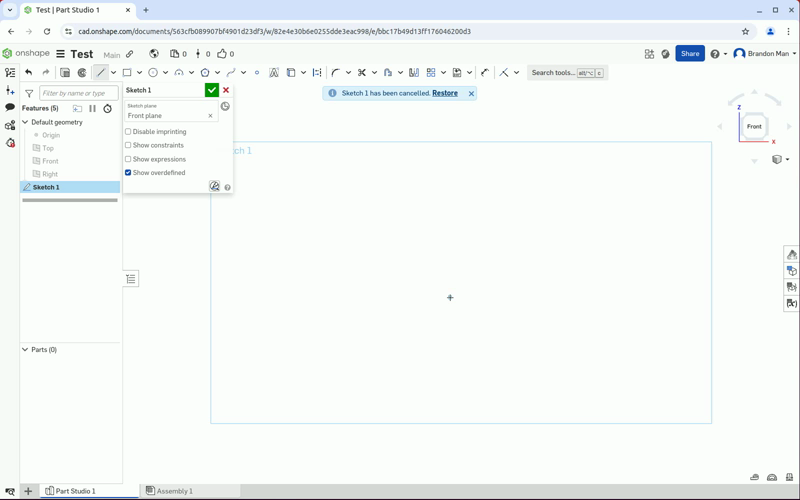
key_down(shift)
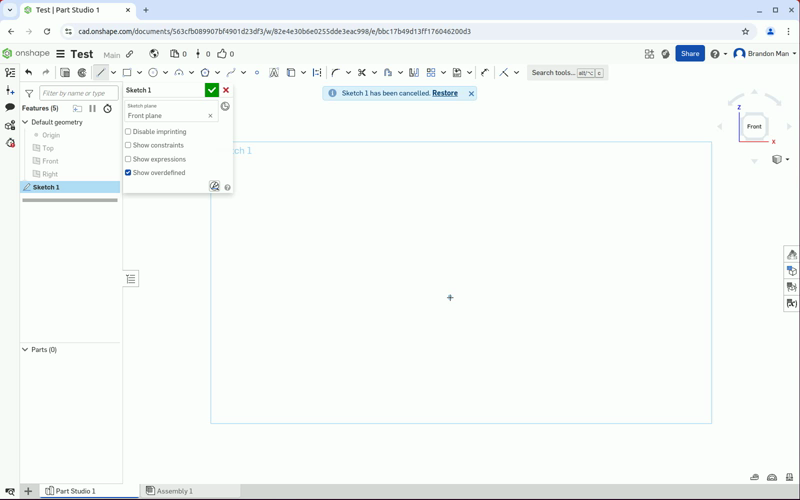
mouse_move(480, 297)
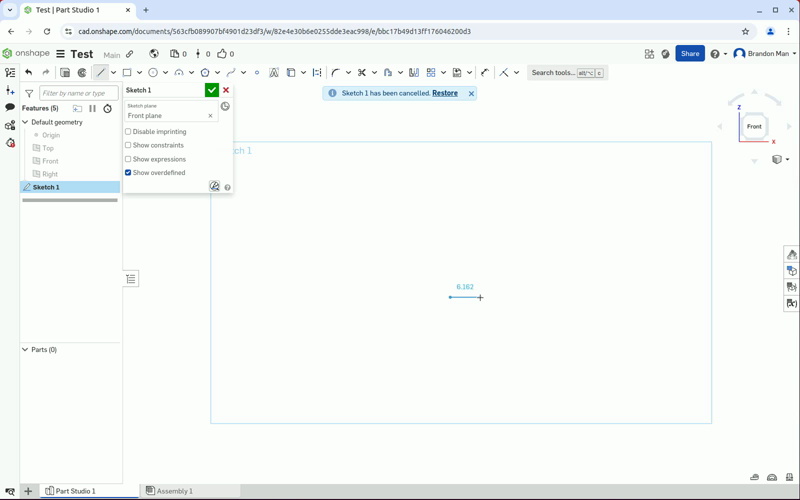
mouse_move(472, 297)
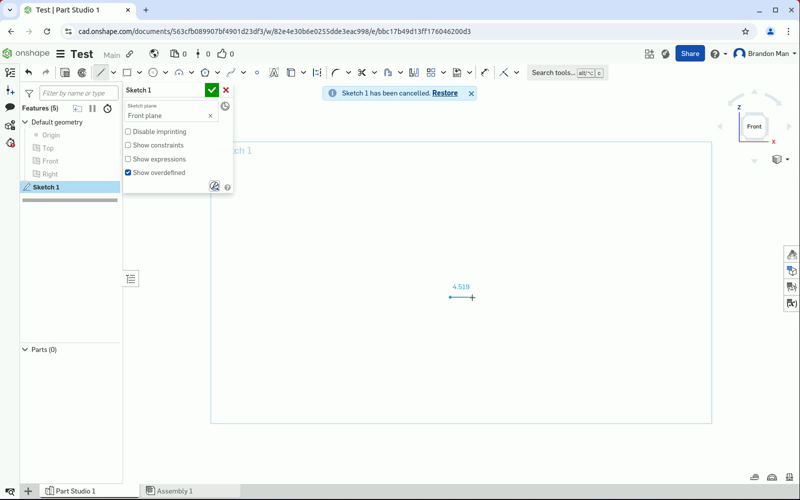
click(472, 297)
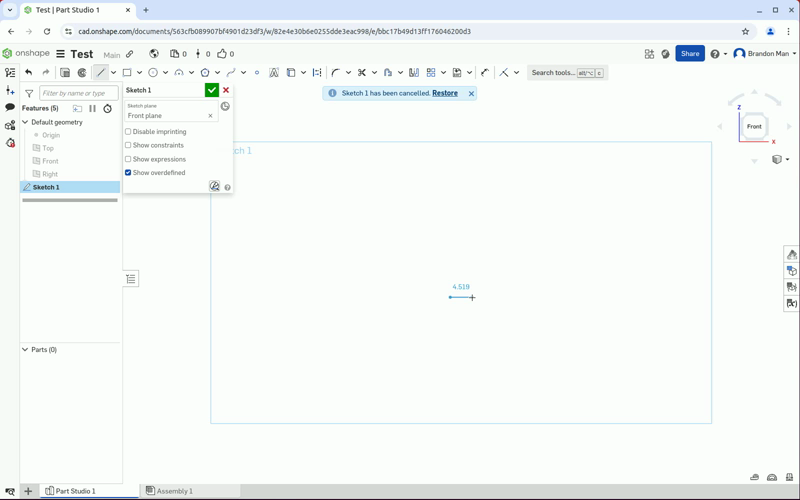
key_up(shift)
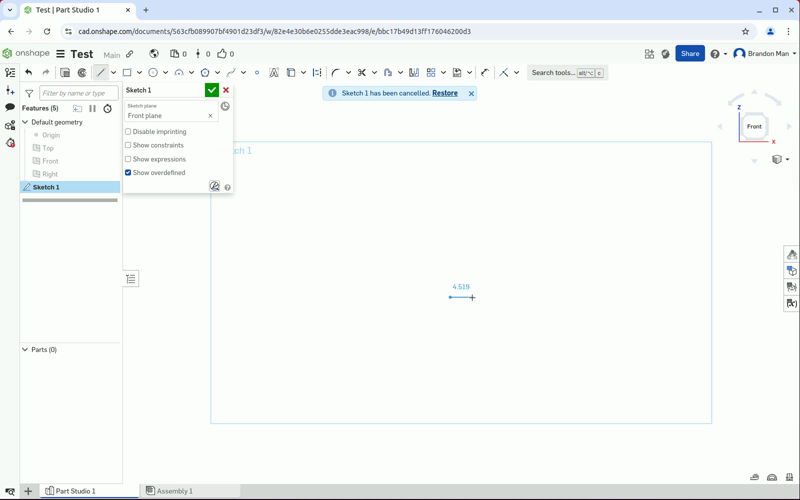
key(esc)
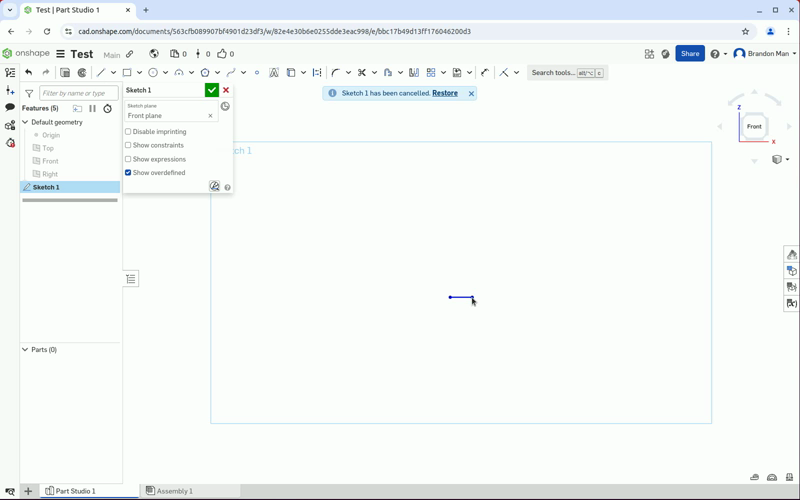
key(a)
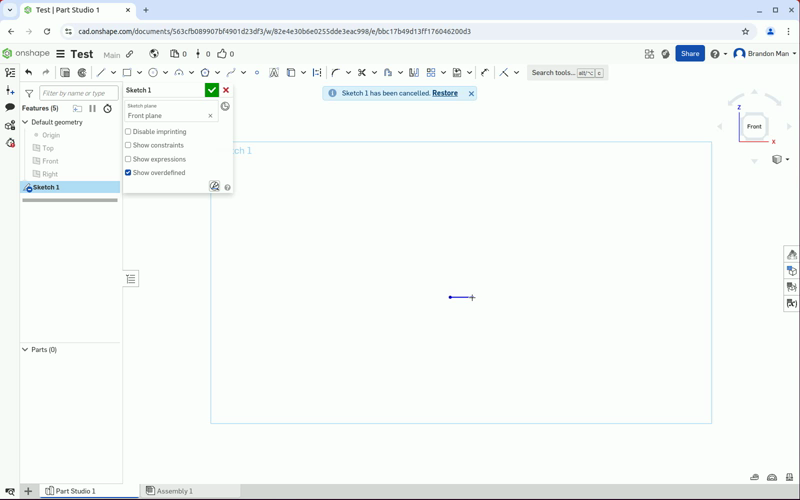
mouse_move(472, 297)
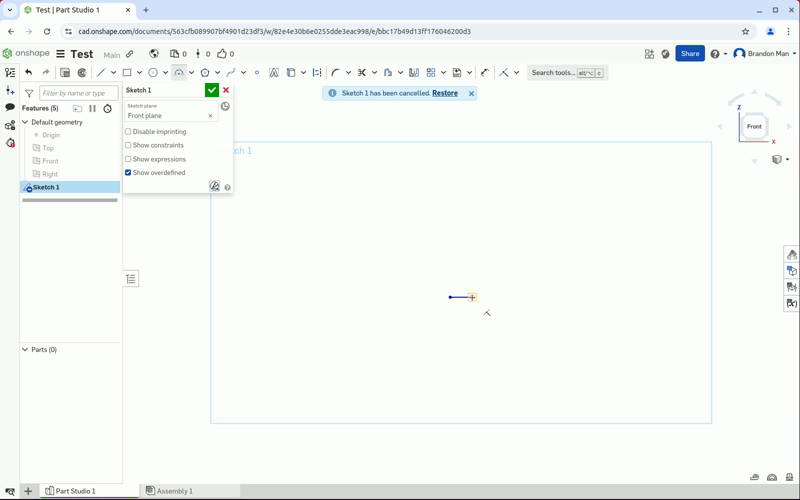
click(472, 297)
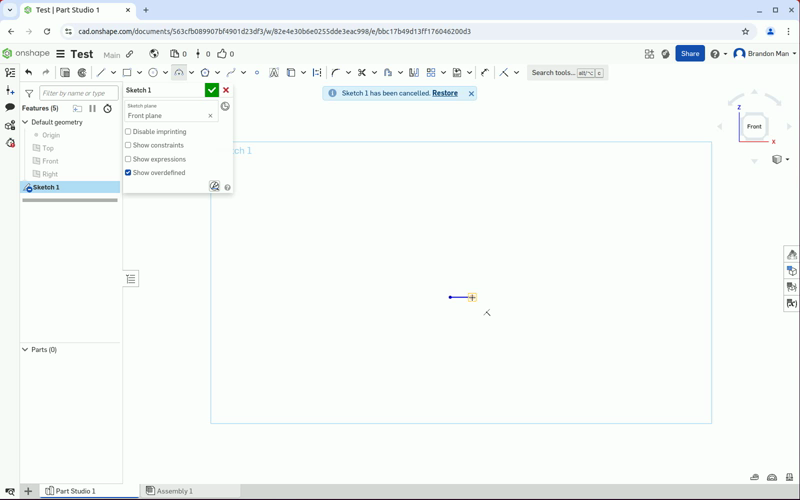
mouse_move(450, 297)
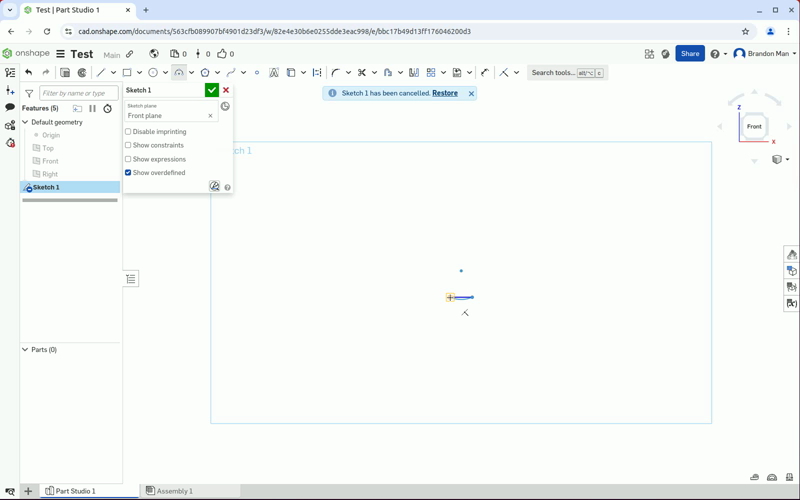
click(450, 297)
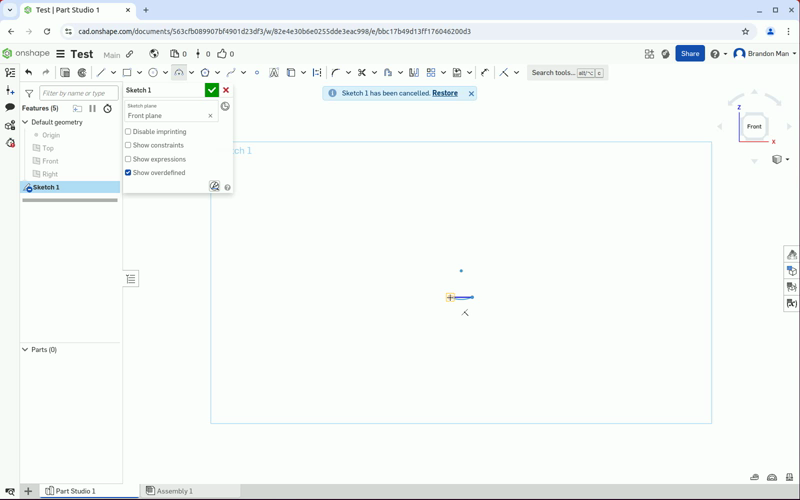
key_down(shift)
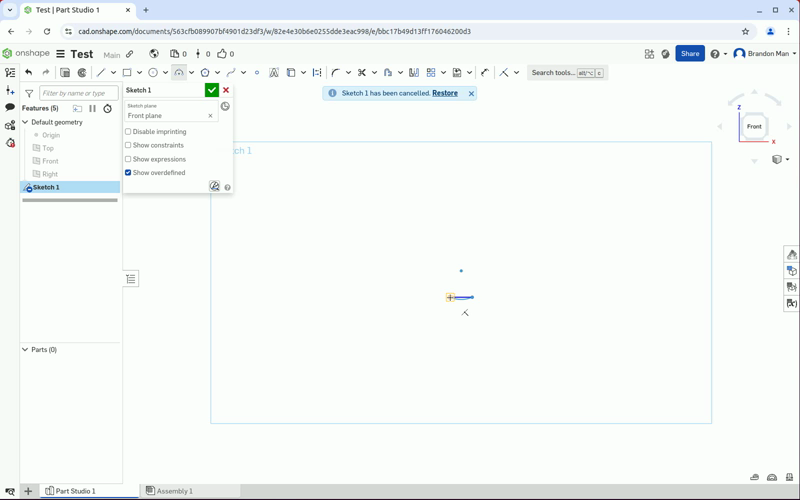
mouse_move(461, 263)
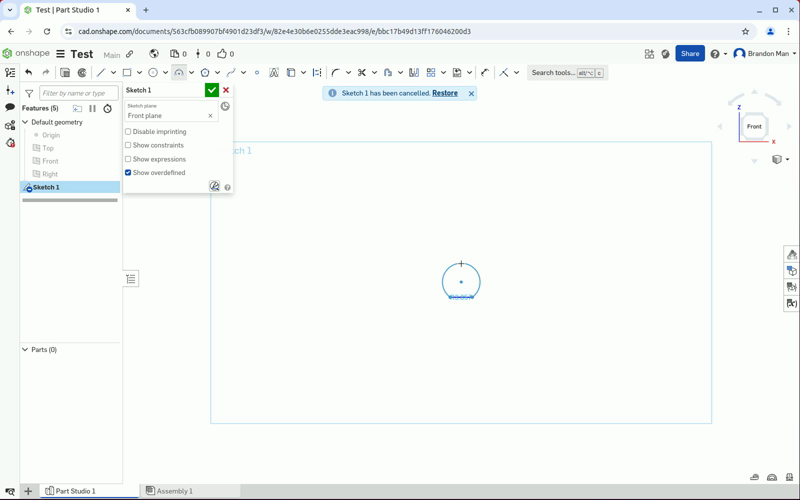
click(461, 263)
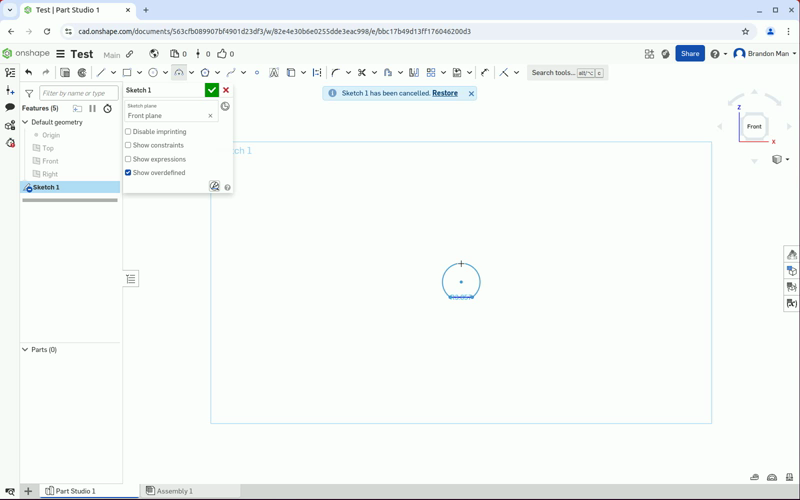
key_up(shift)
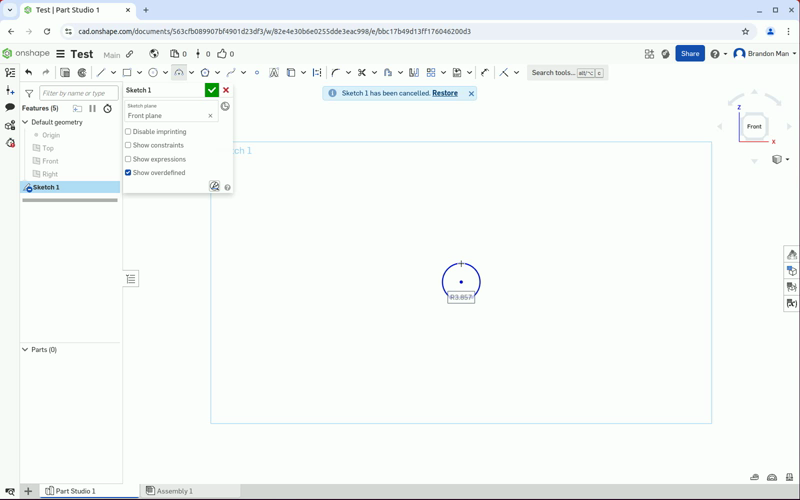
key(esc)
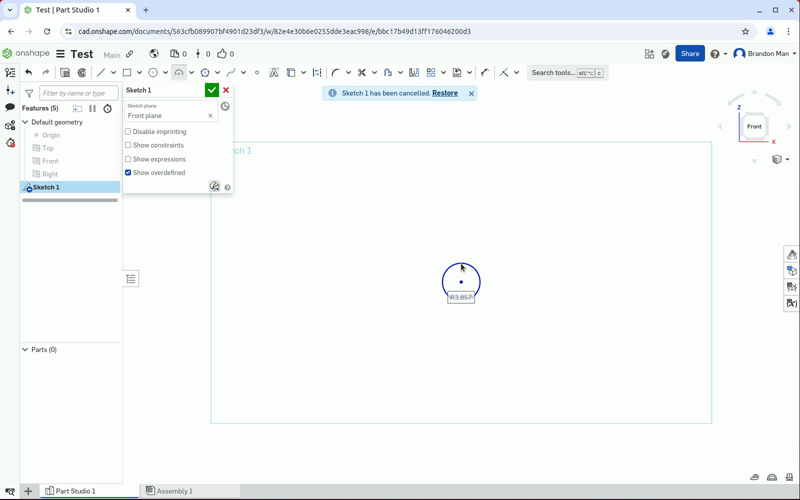
key(c)
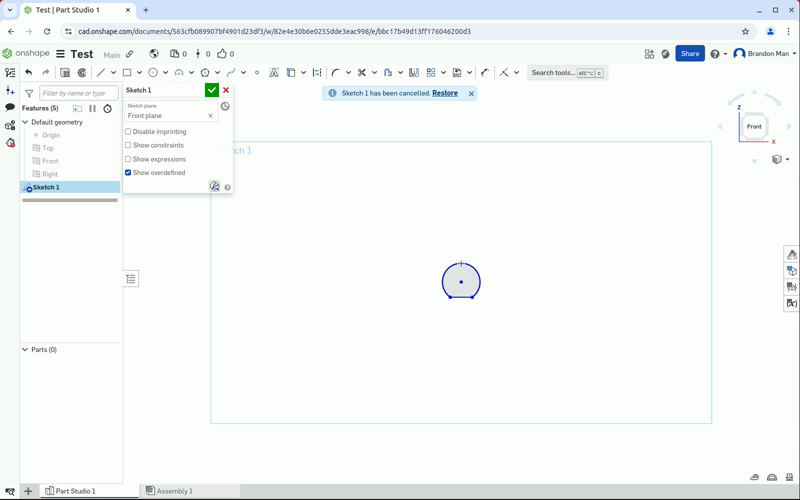
key_down(shift)
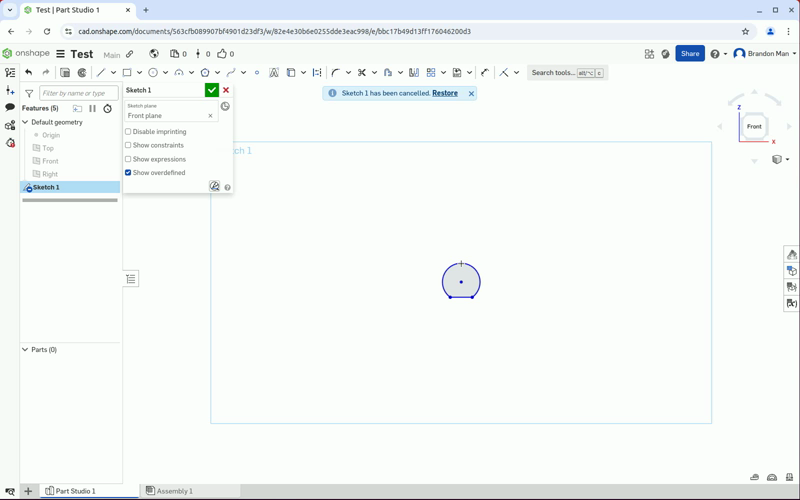
mouse_move(450, 284)
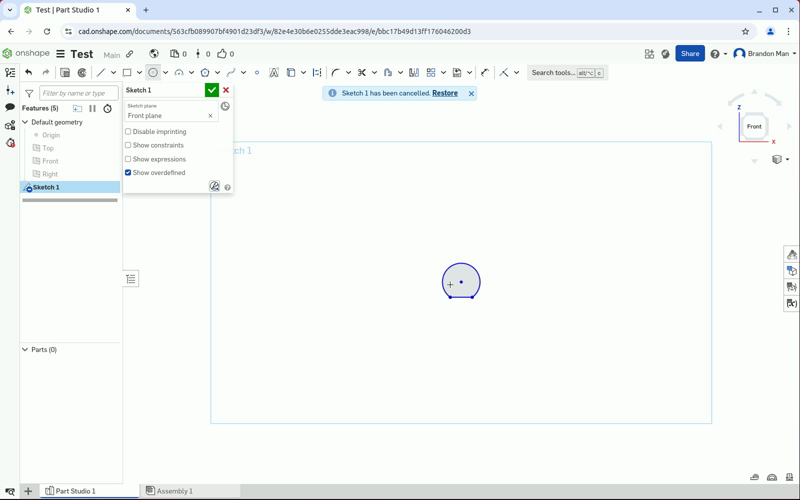
click(450, 284)
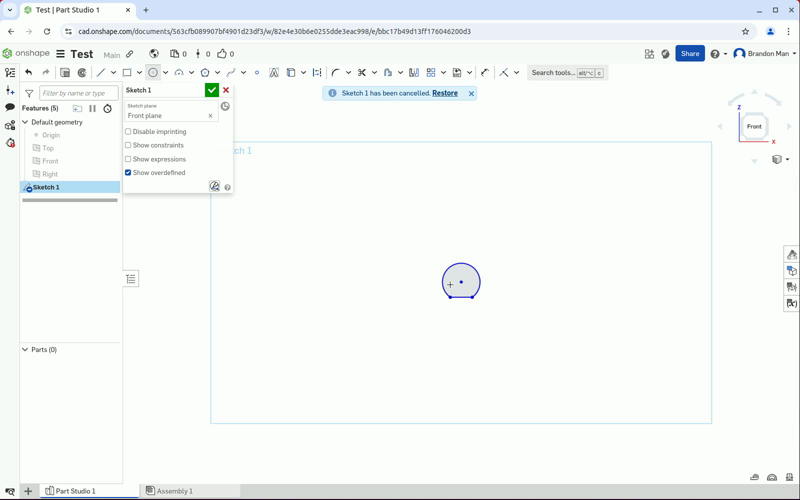
key_up(shift)
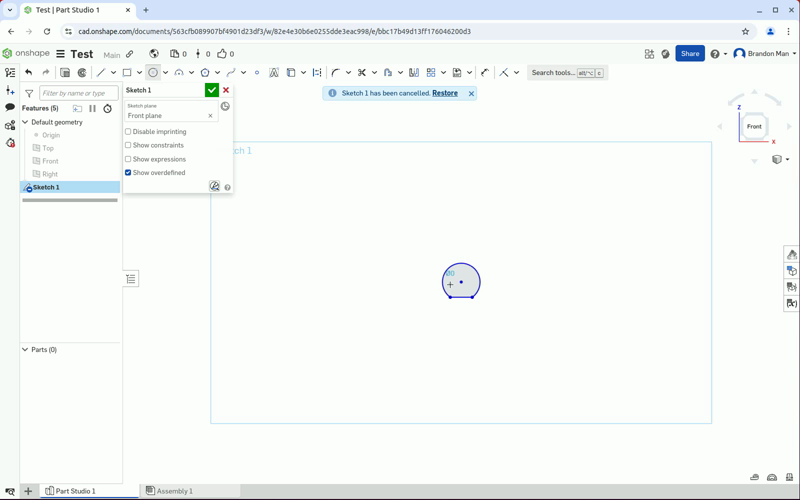
mouse_move(452, 284)
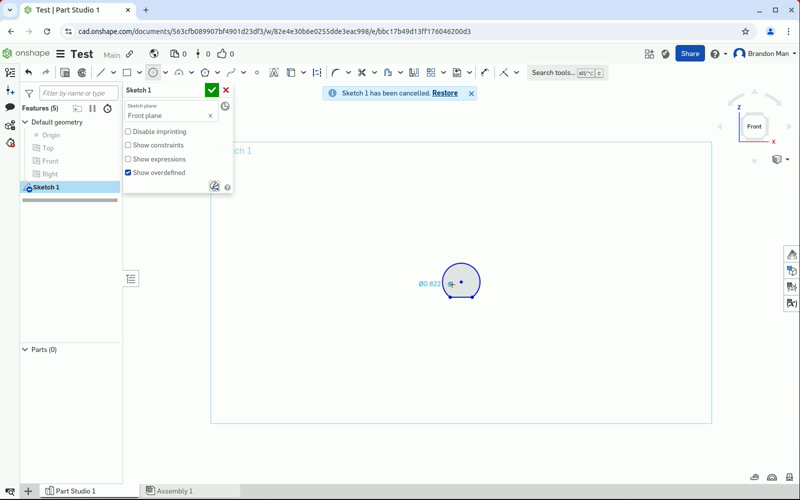
scroll(6)
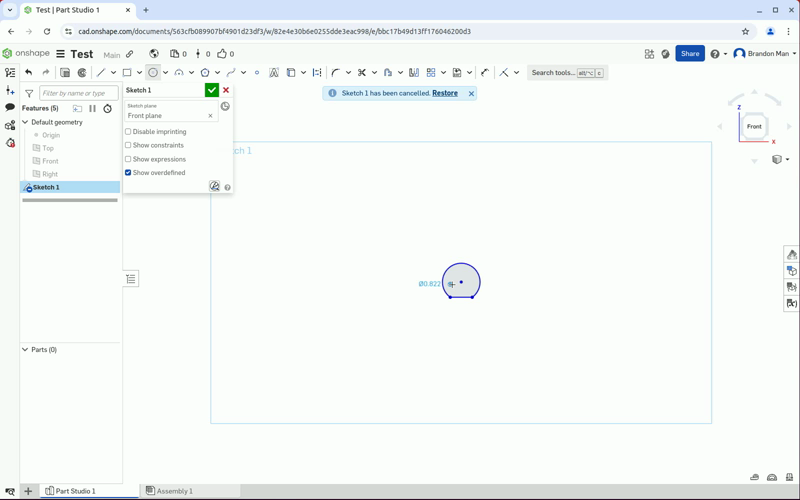
scroll(6)
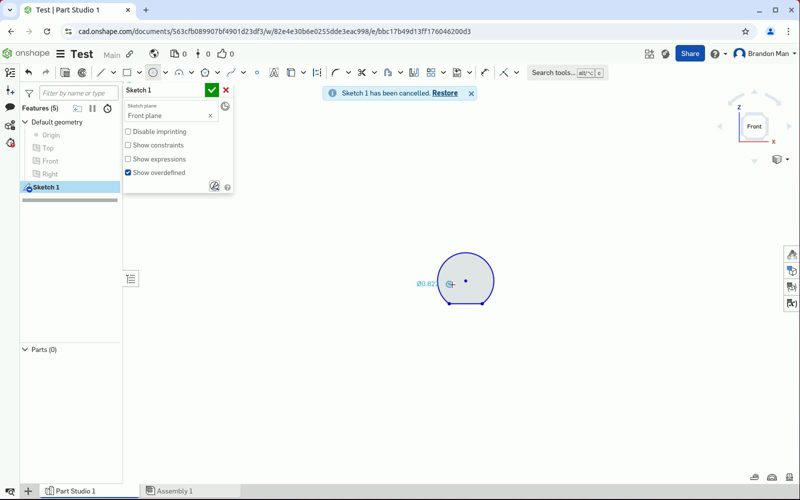
scroll(6)
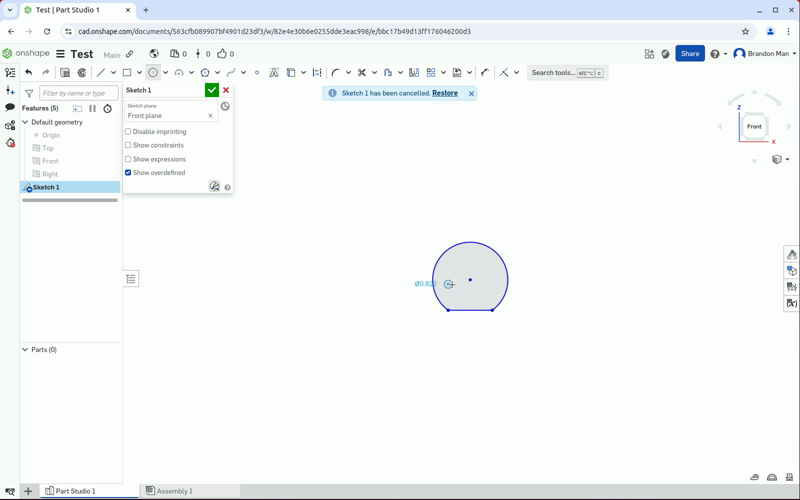
scroll(6)
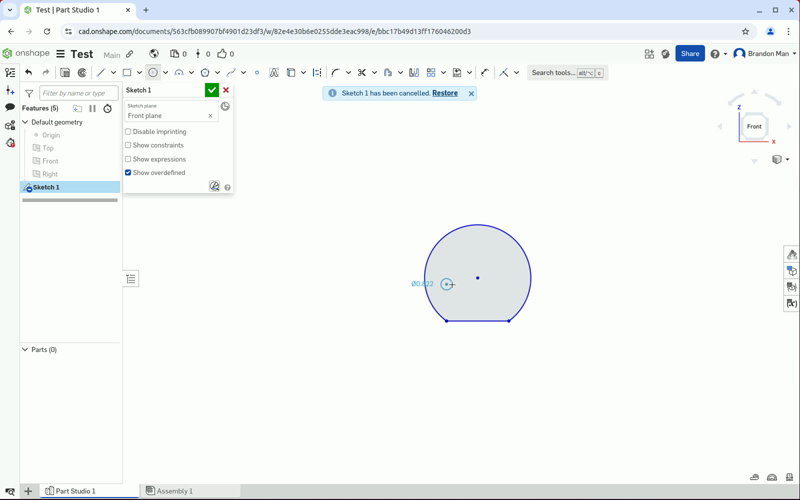
scroll(6)
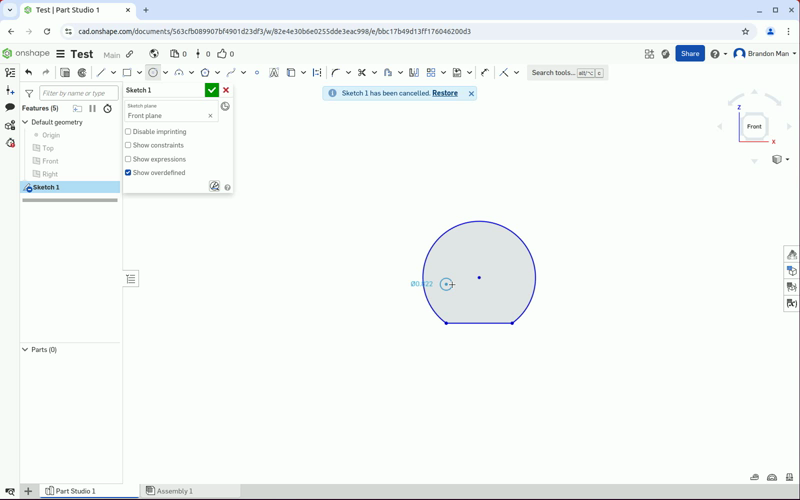
scroll(6)
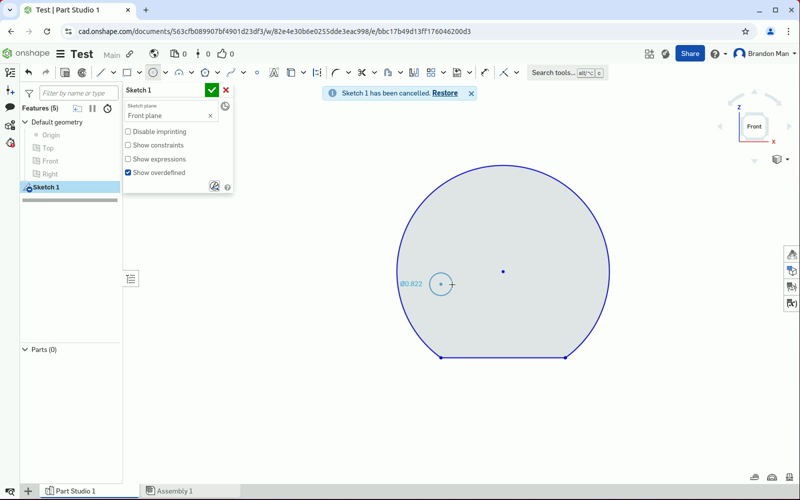
scroll(6)
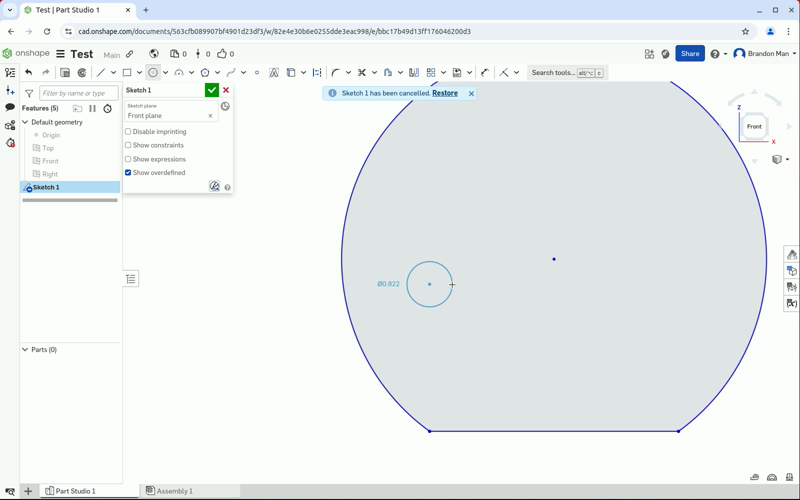
click(452, 284)
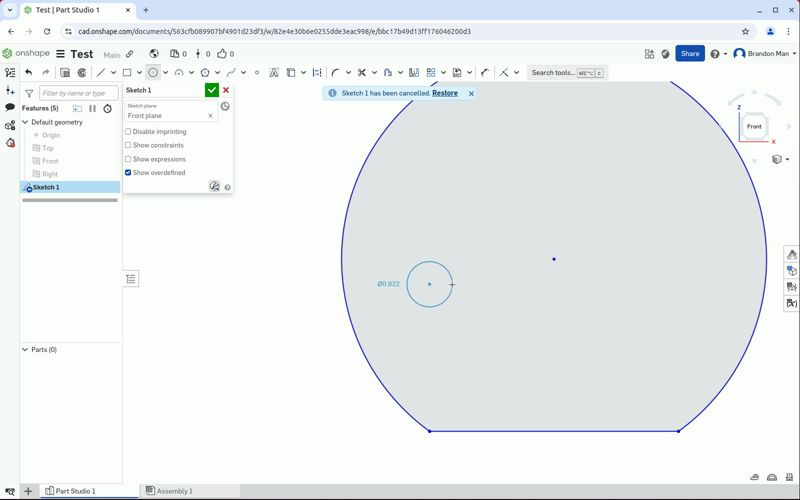
scroll(-6)
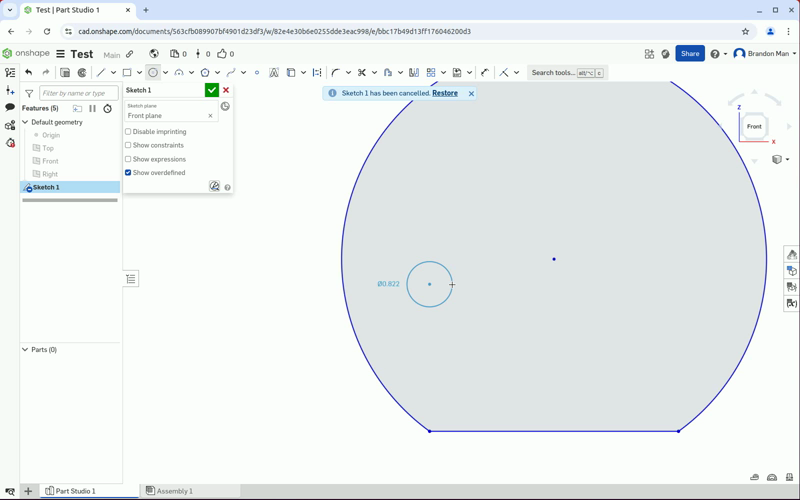
scroll(-6)
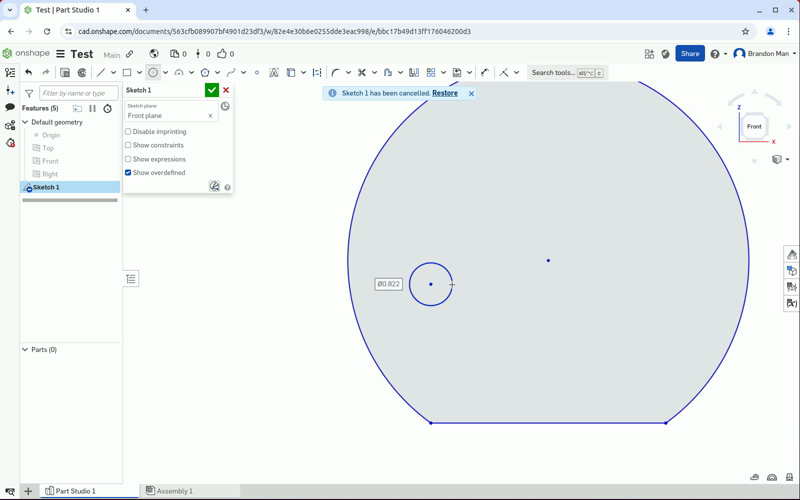
scroll(-6)
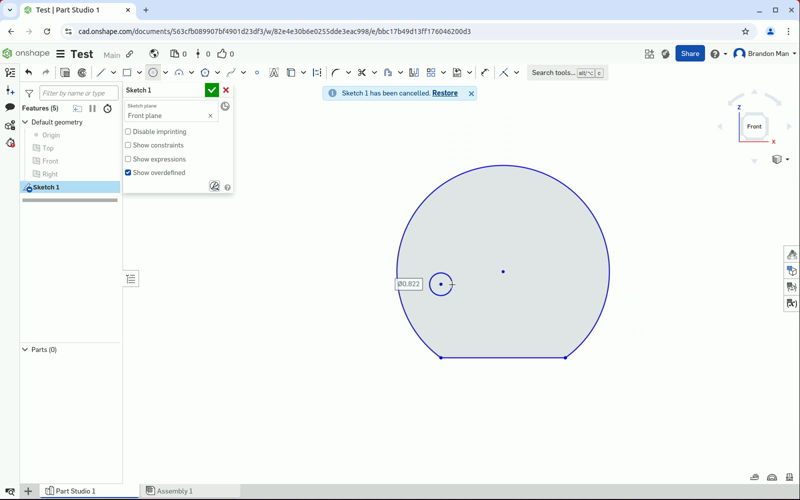
scroll(-6)
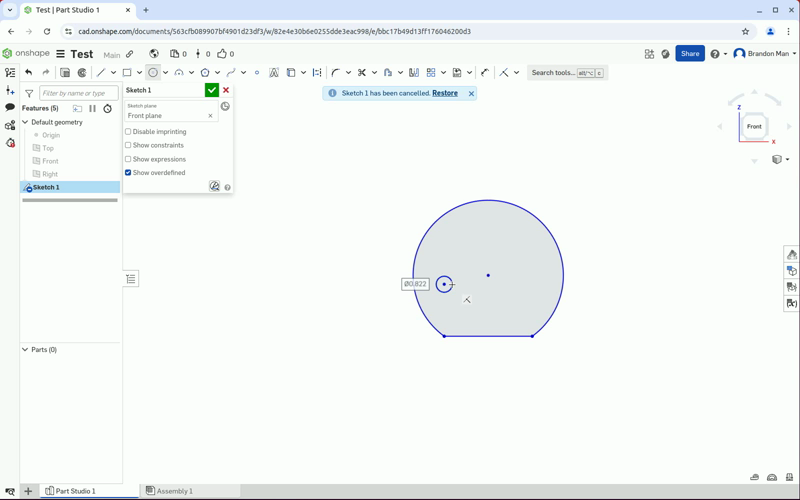
scroll(-6)
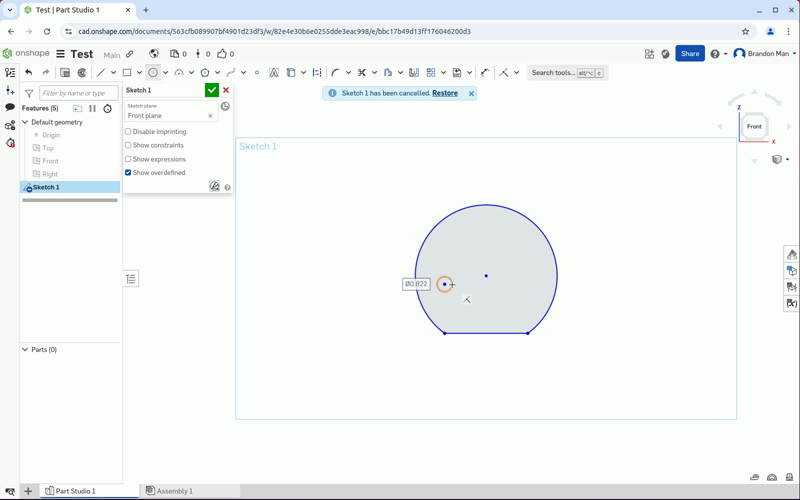
scroll(-6)
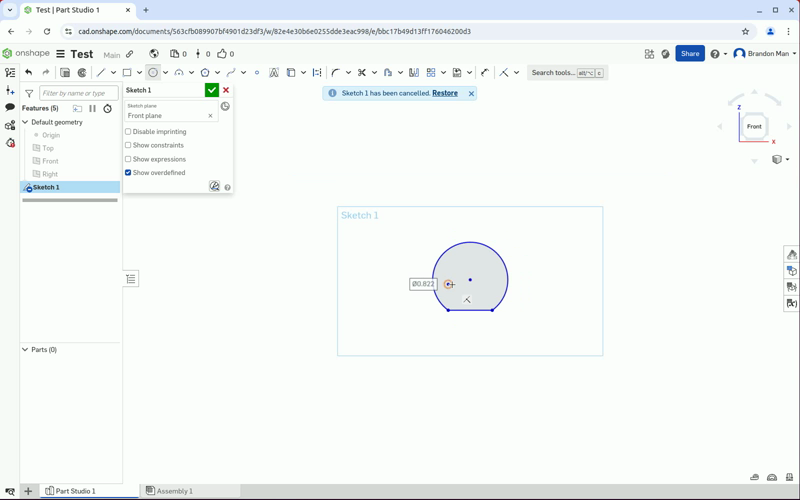
scroll(-6)
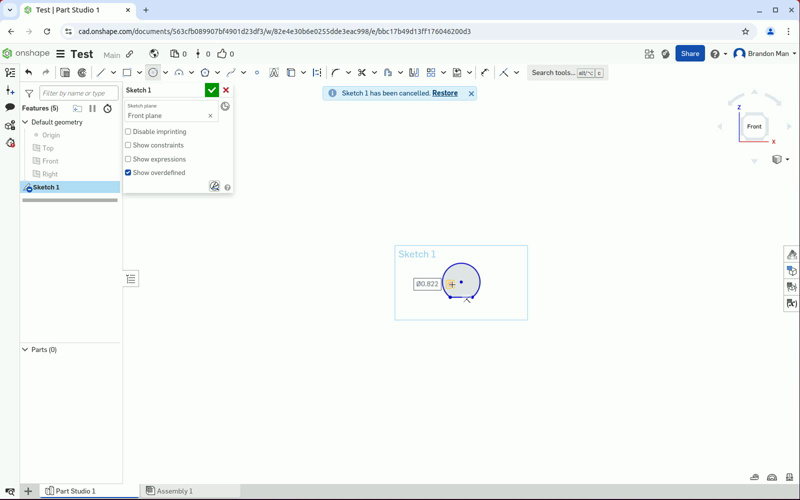
key(esc)
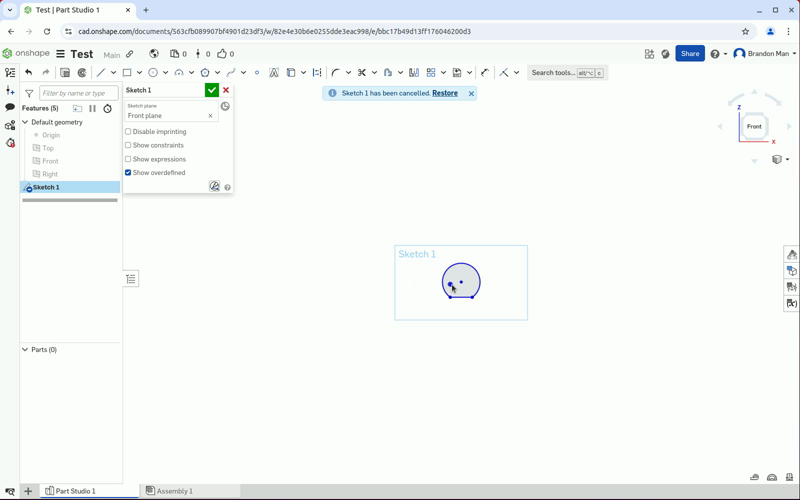
key(c)
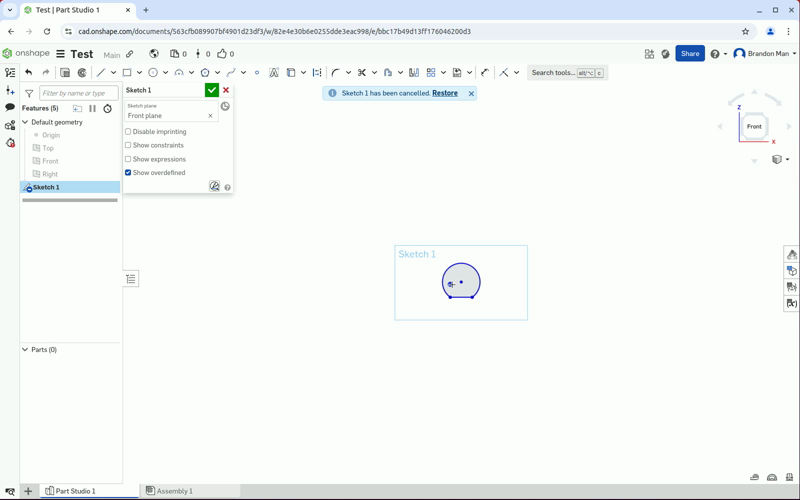
key_down(shift)
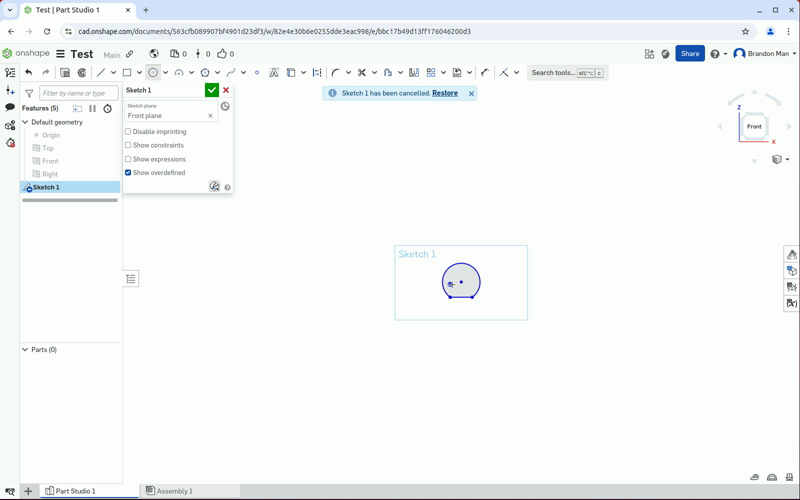
mouse_move(461, 271)
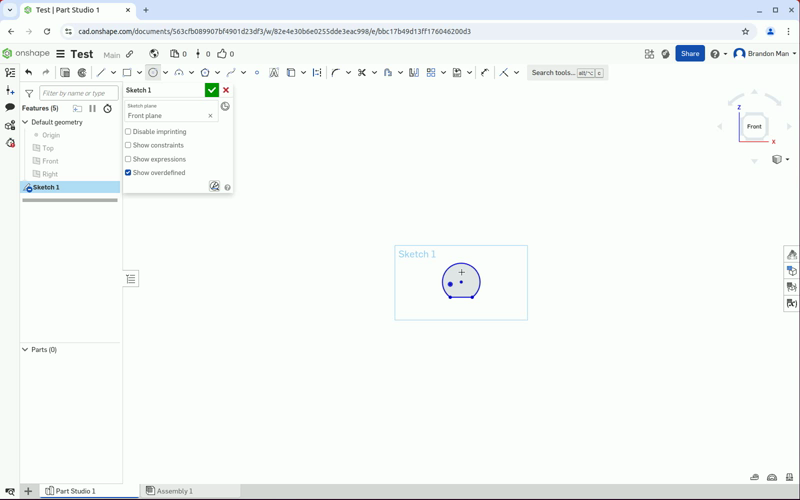
click(461, 271)
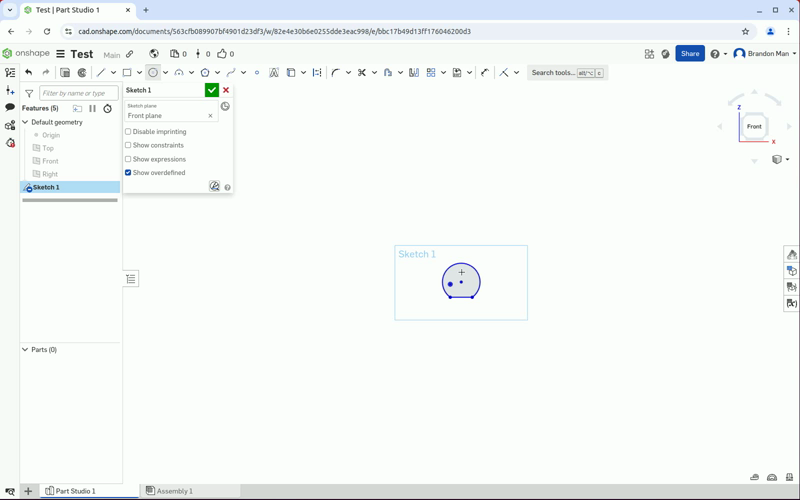
key_up(shift)
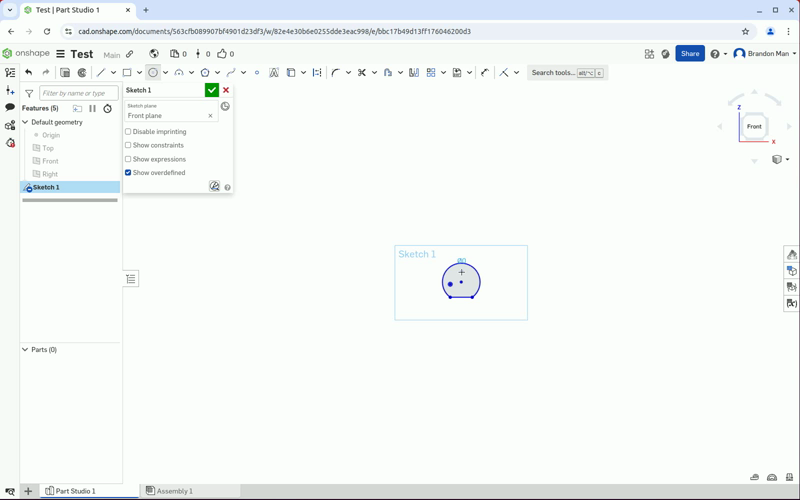
mouse_move(465, 271)
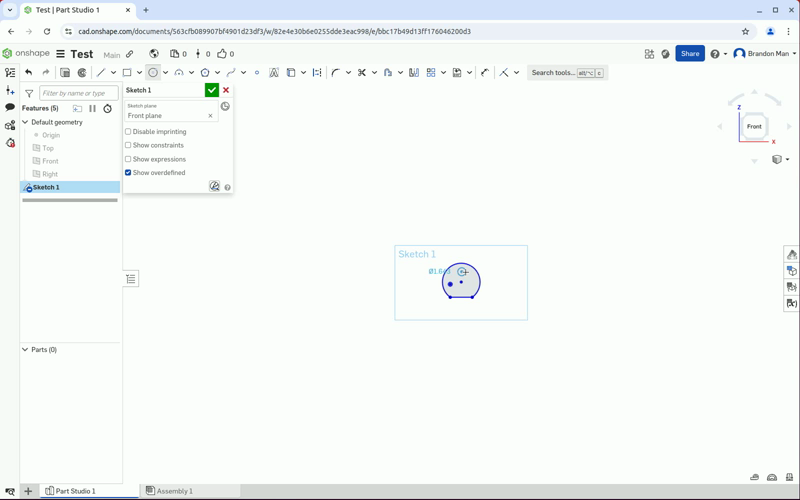
click(465, 271)
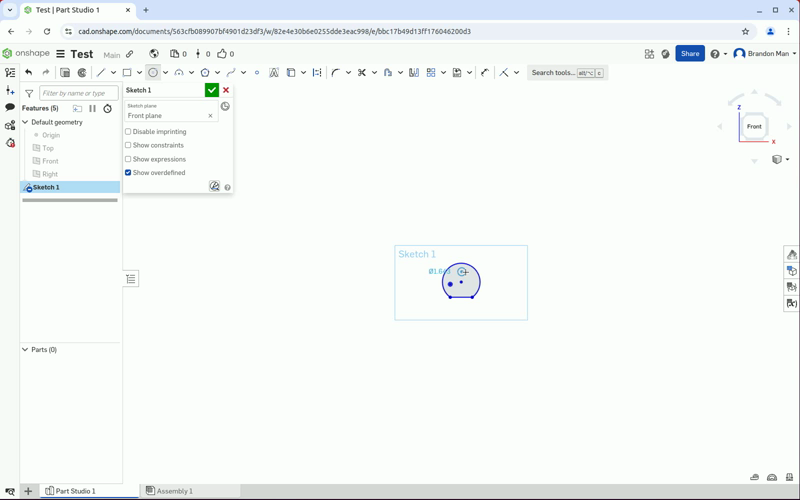
key(esc)
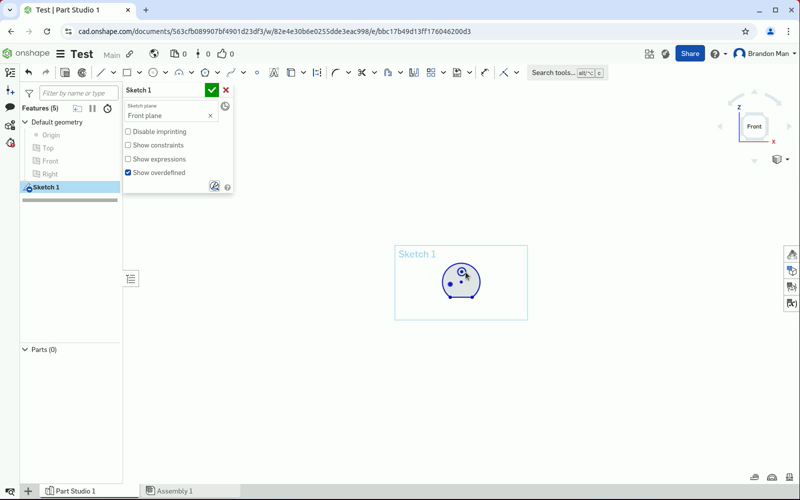
key(c)
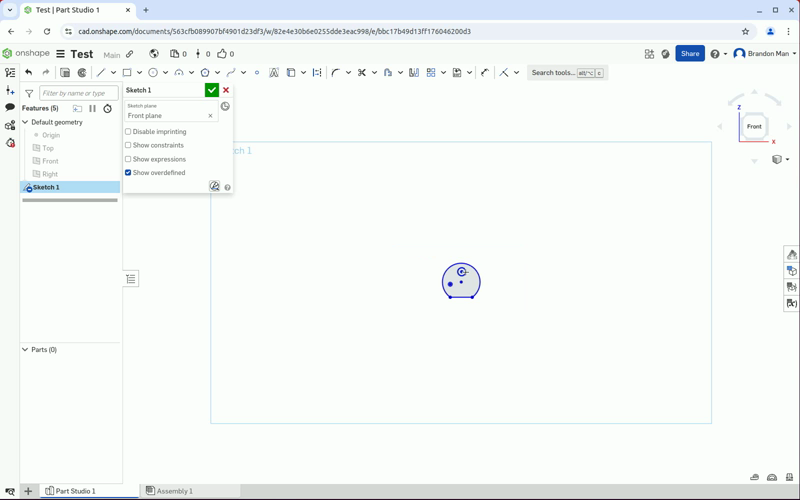
key_down(shift)
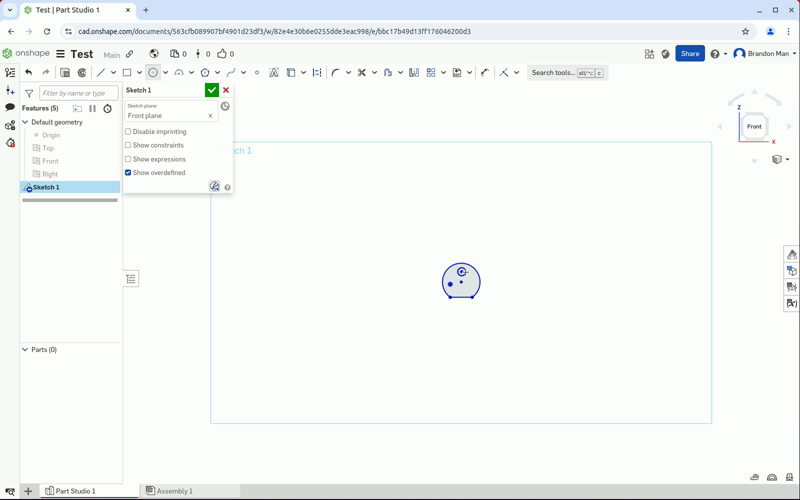
mouse_move(472, 284)
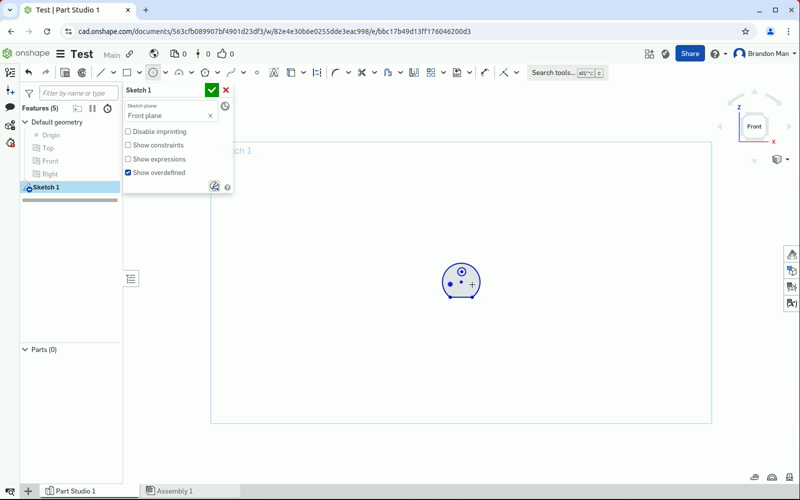
click(472, 284)
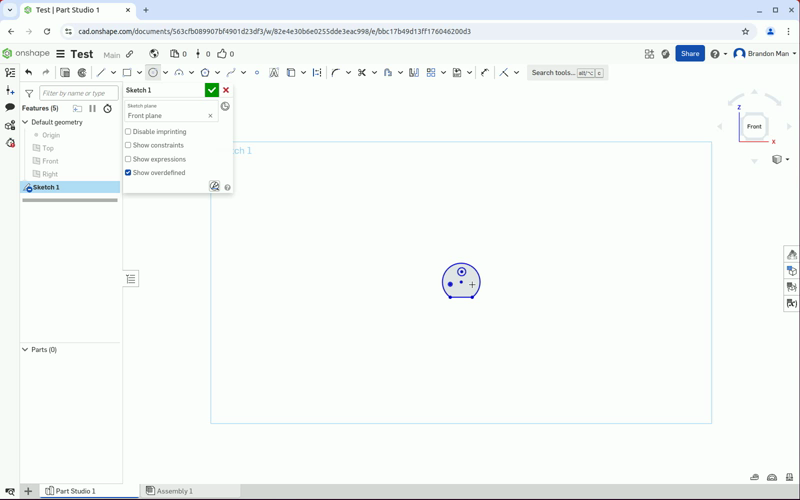
key_up(shift)
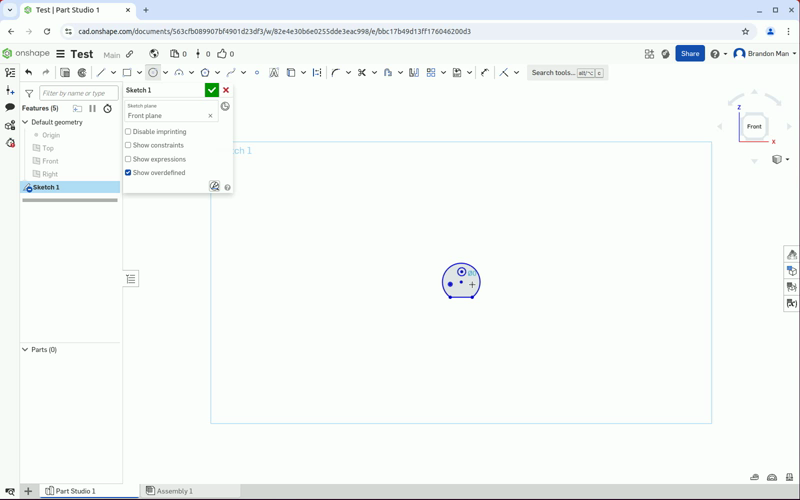
mouse_move(474, 284)
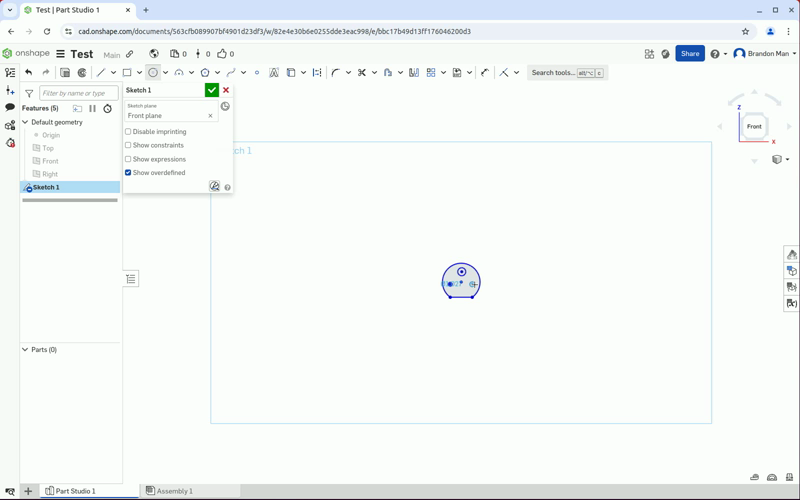
scroll(6)
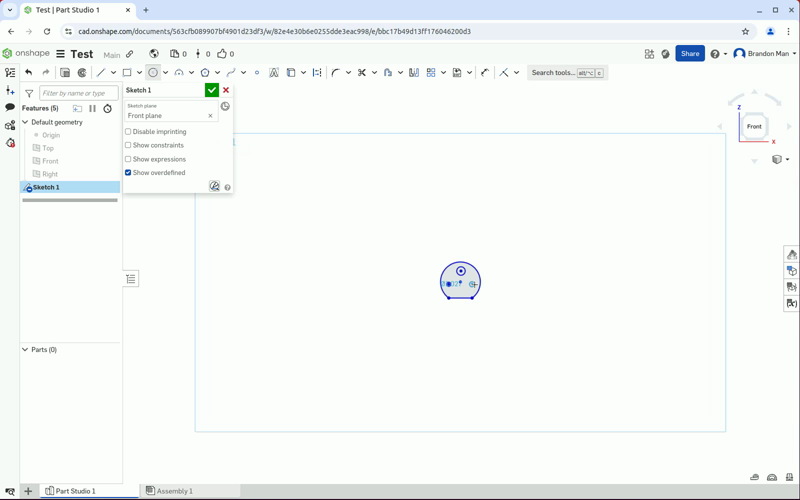
scroll(6)
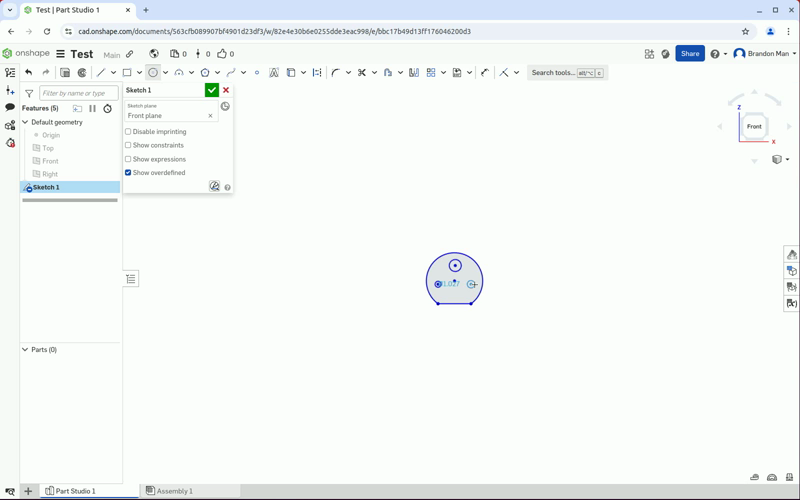
scroll(6)
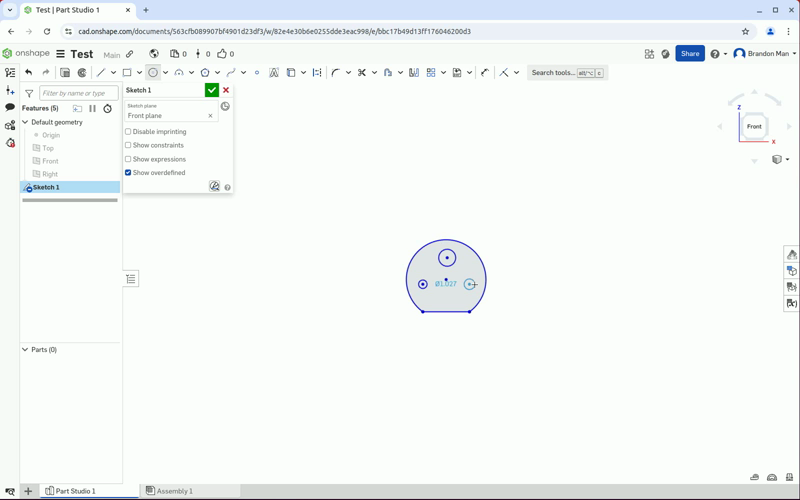
scroll(6)
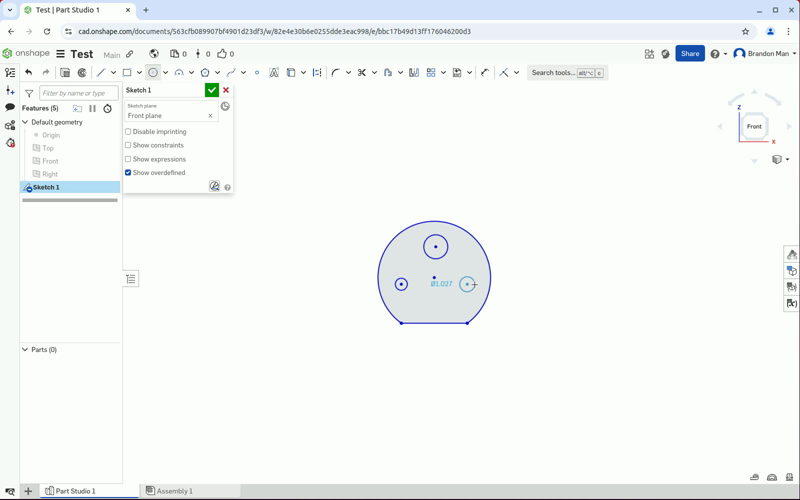
scroll(6)
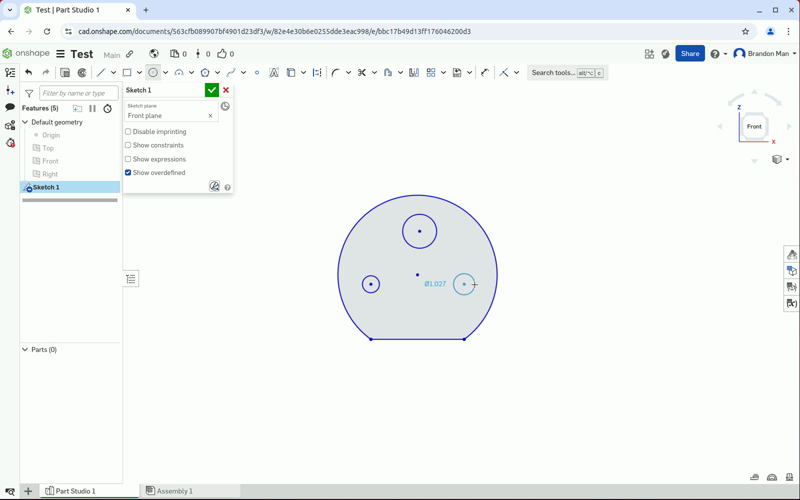
scroll(6)
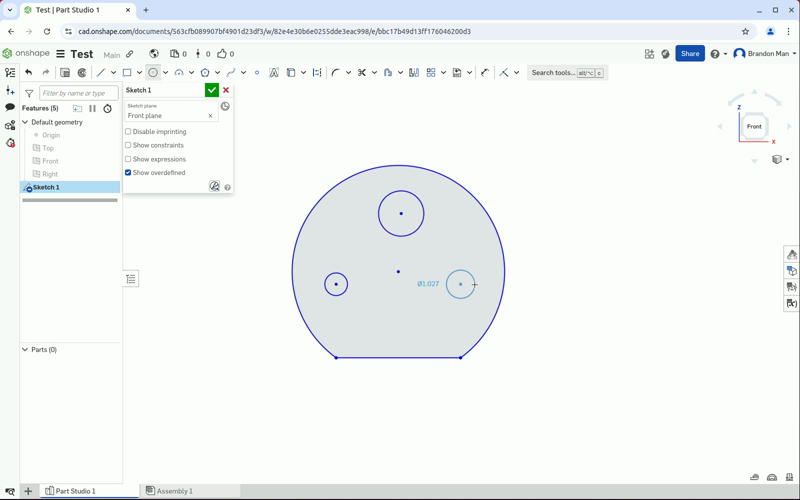
scroll(6)
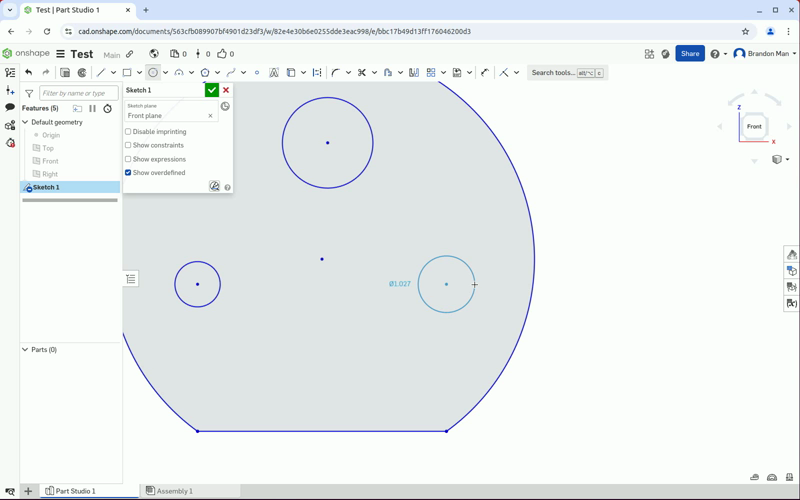
click(474, 284)
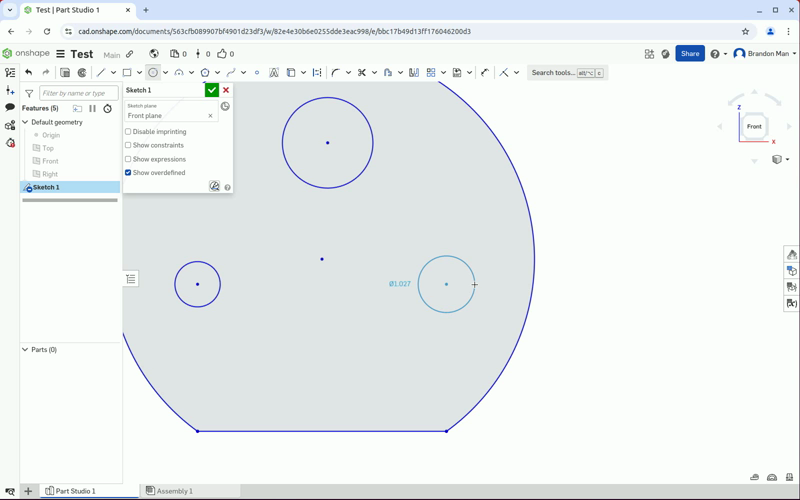
scroll(-6)
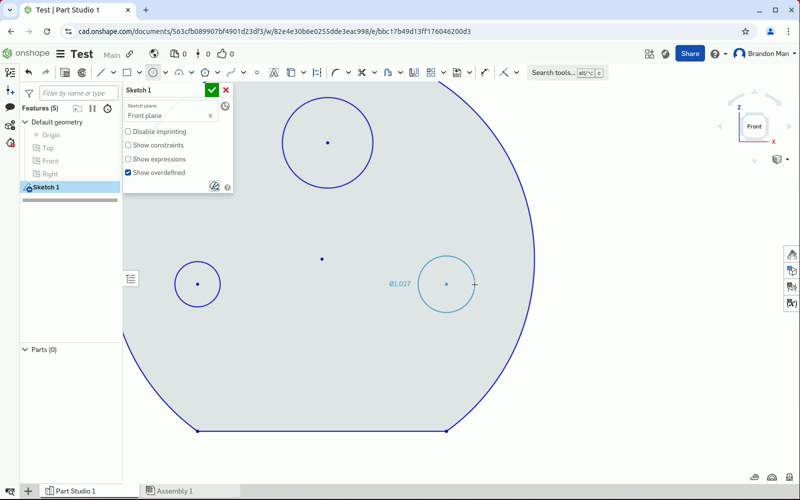
scroll(-6)
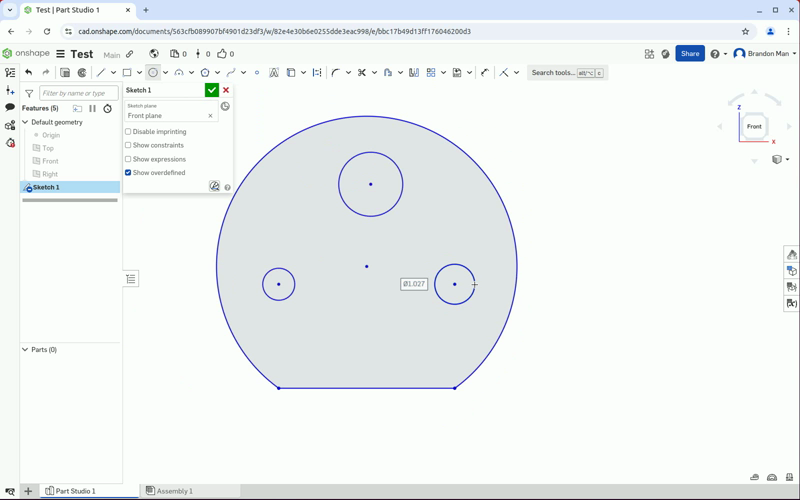
scroll(-6)
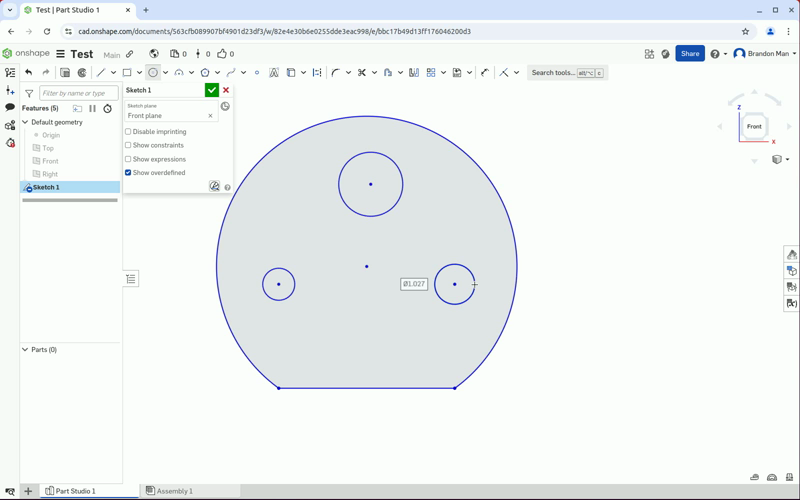
scroll(-6)
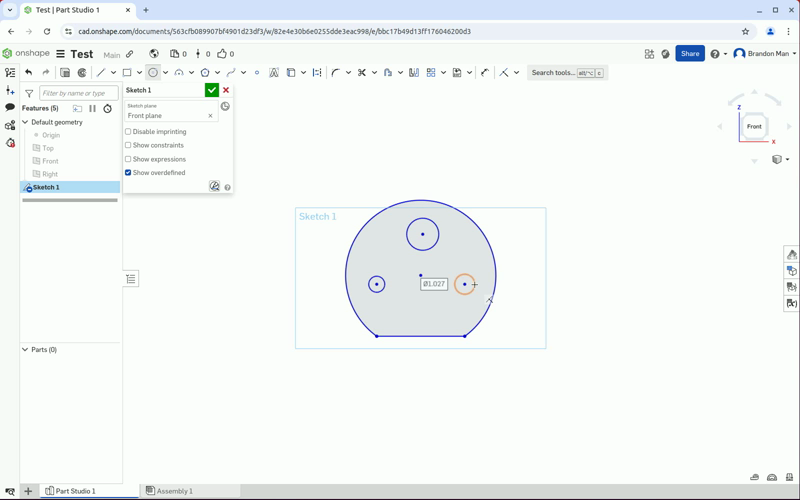
scroll(-6)
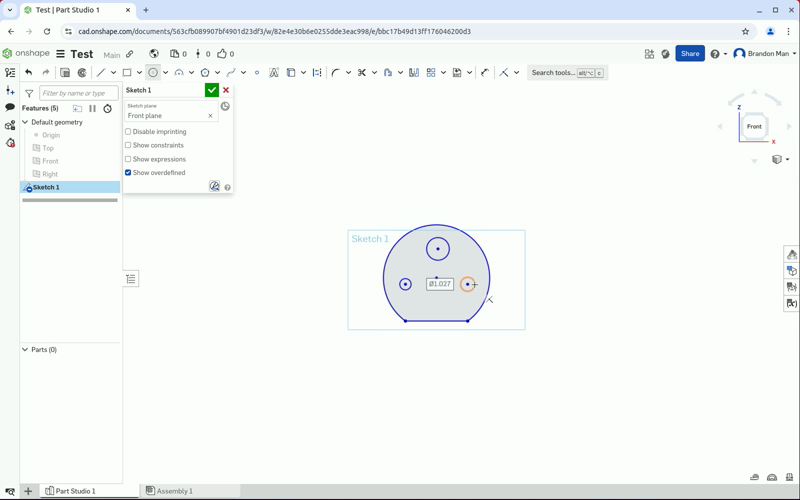
scroll(-6)
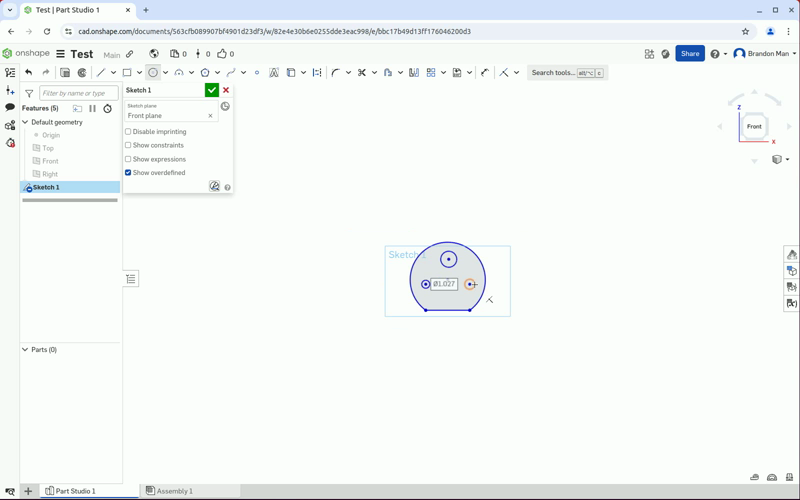
scroll(-6)
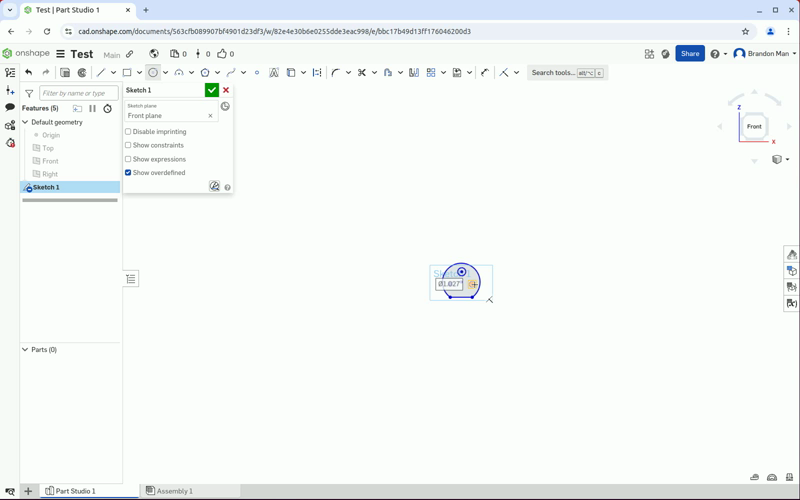
key(esc)
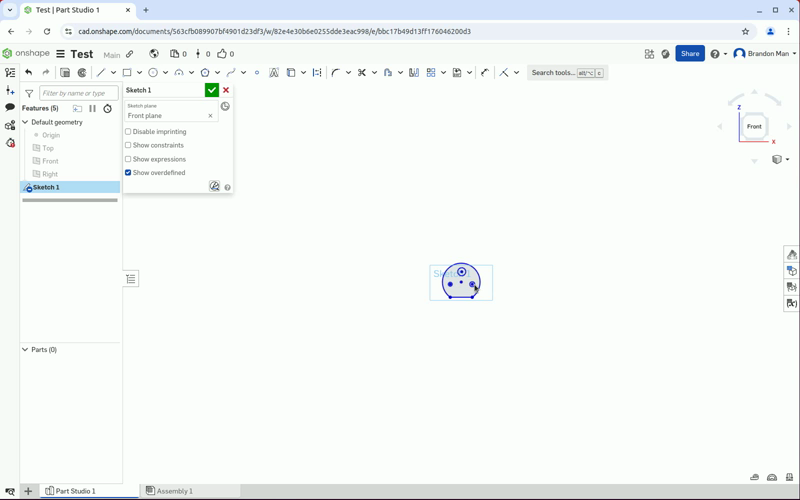
mouse_move(463, 281)
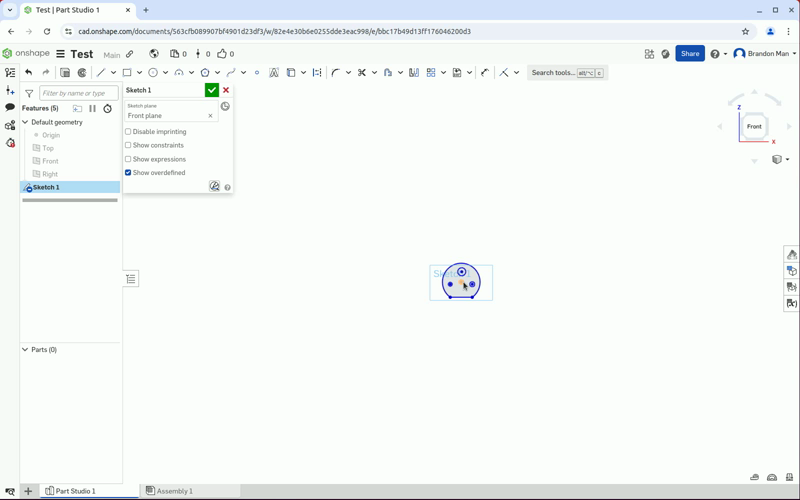
scroll(6)
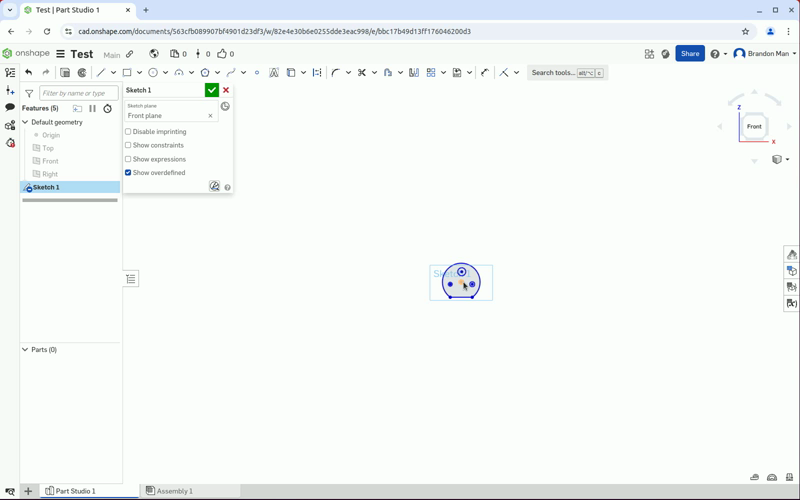
scroll(6)
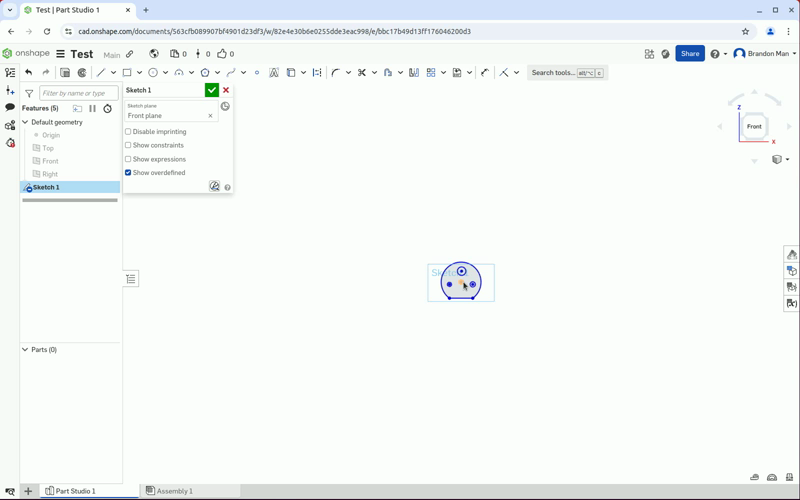
scroll(6)
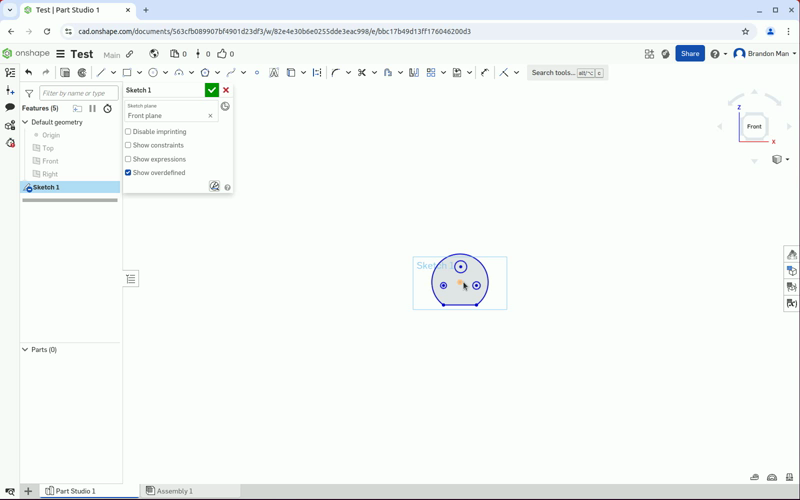
scroll(6)
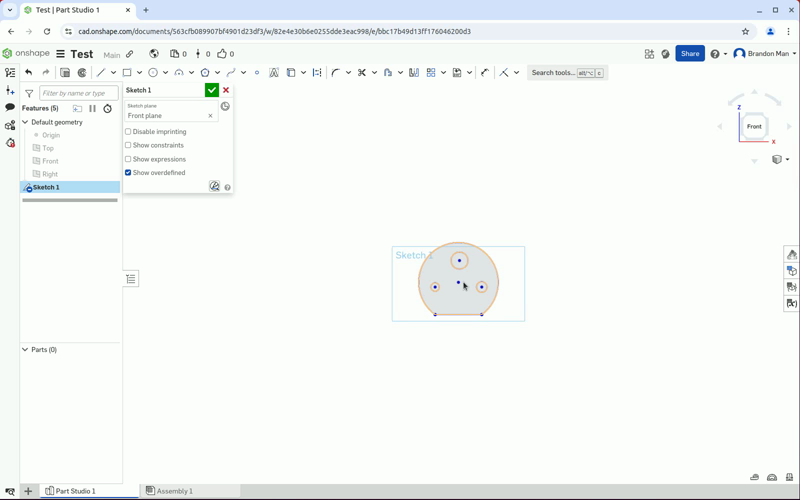
scroll(6)
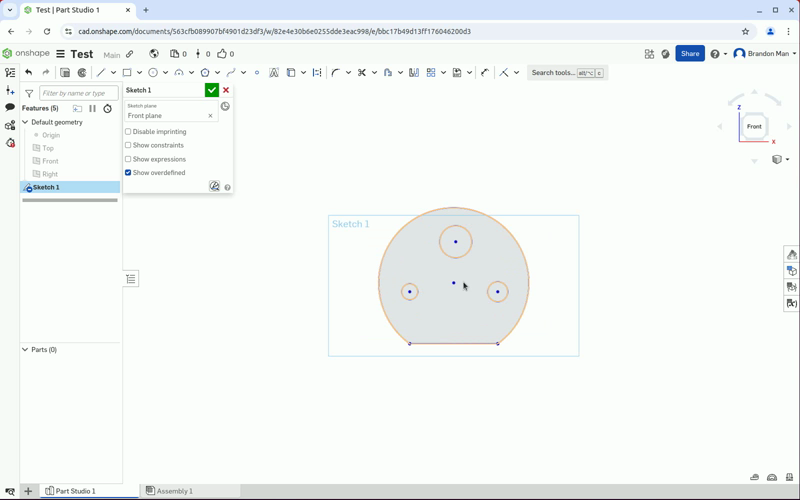
scroll(6)
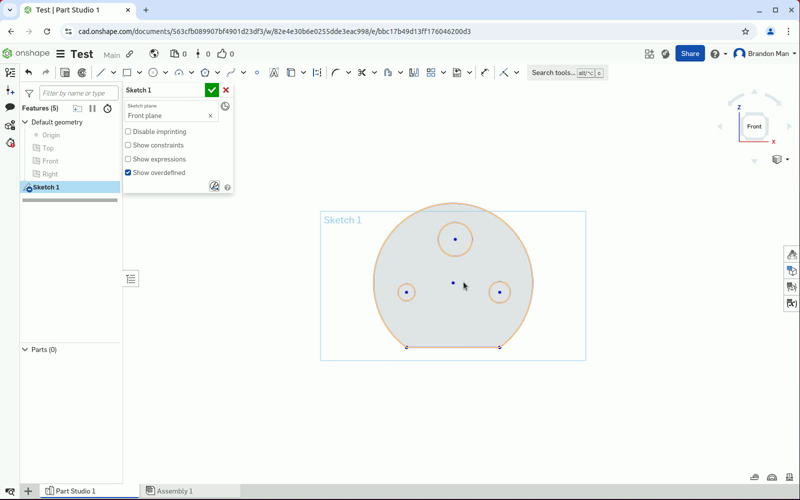
scroll(6)
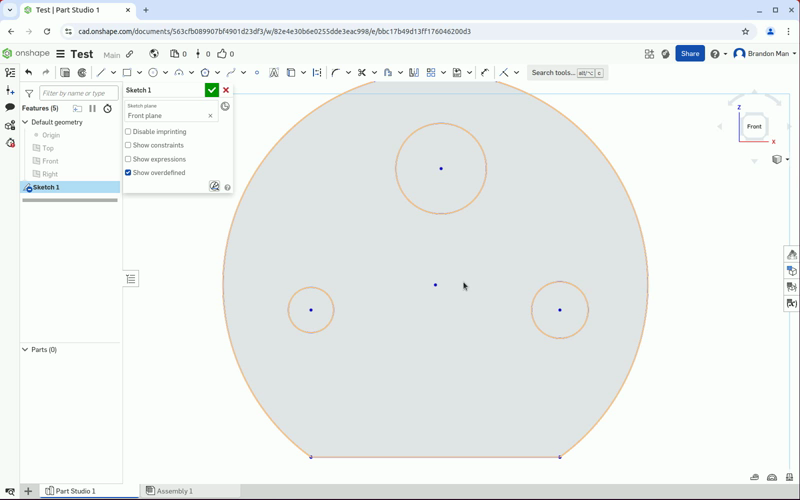
click(463, 281)
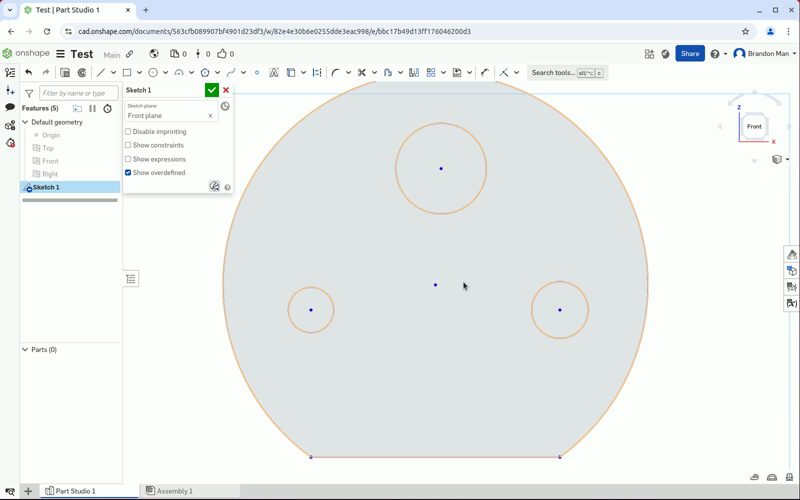
scroll(-6)
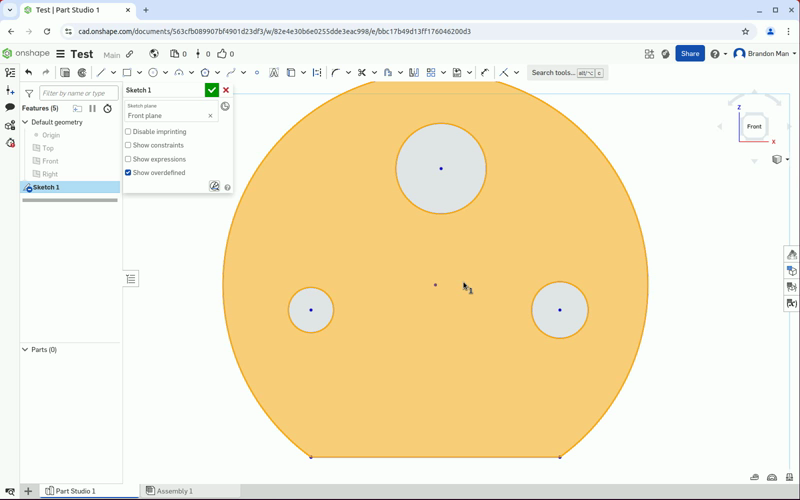
scroll(-6)
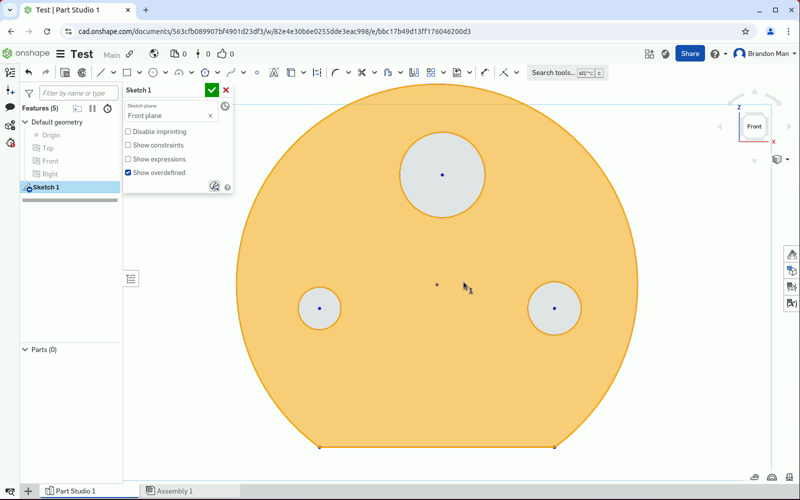
scroll(-6)
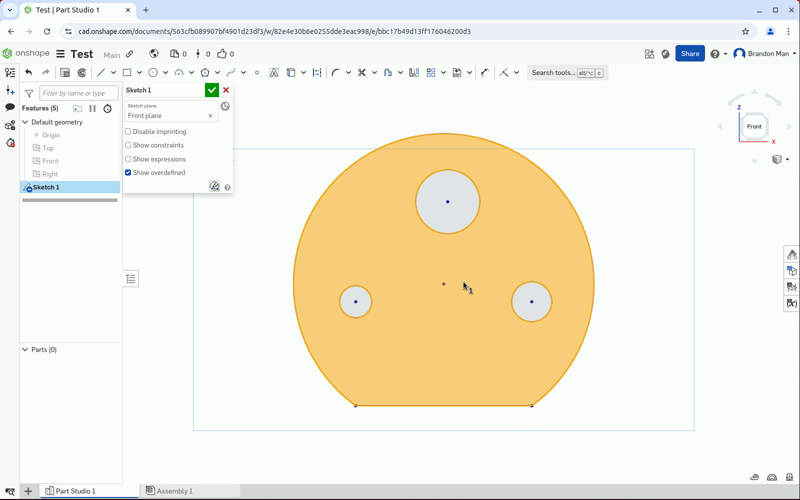
scroll(-6)
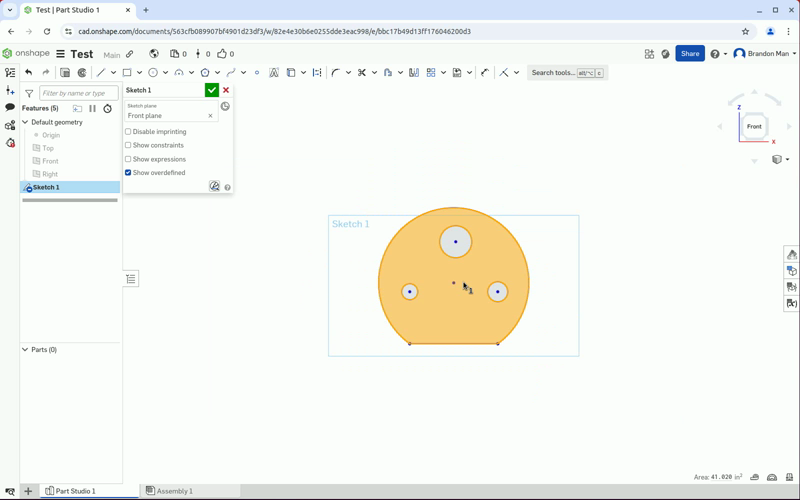
scroll(-6)
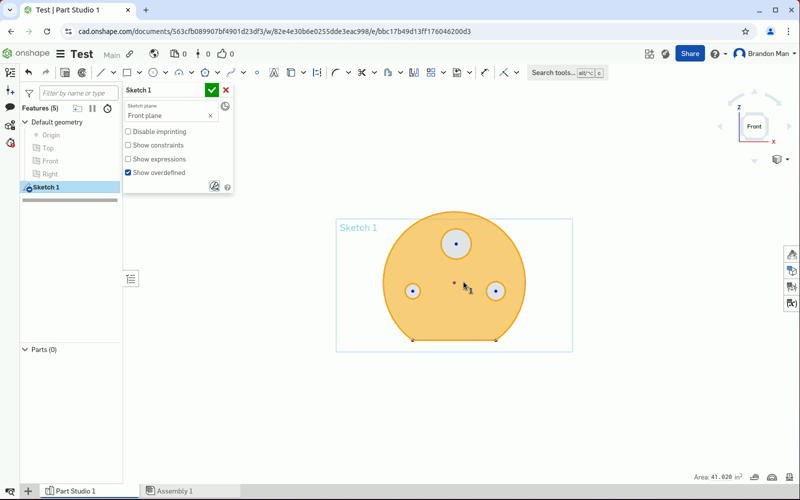
scroll(-6)
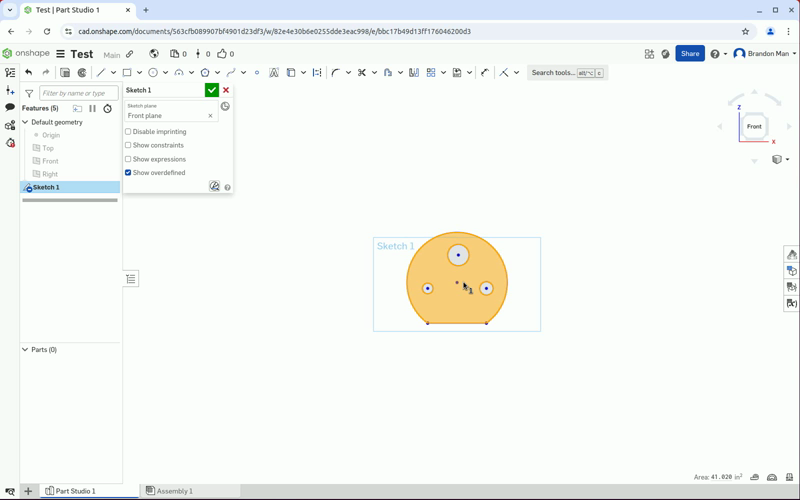
scroll(-6)
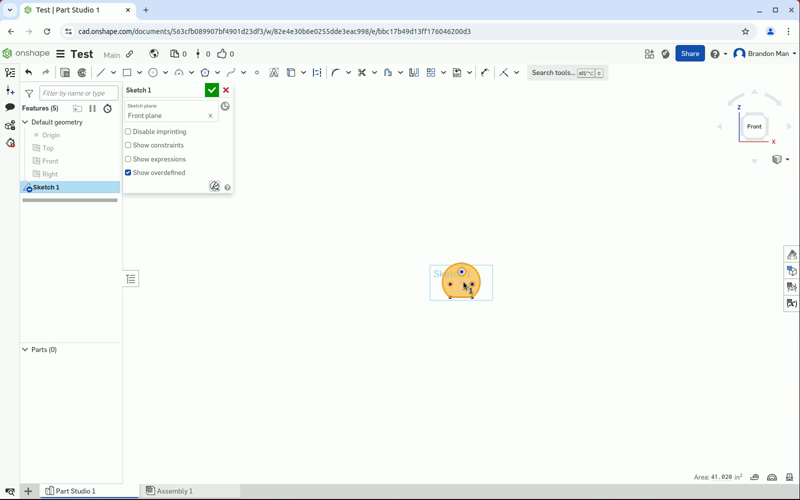
mouse_move(73, 352)
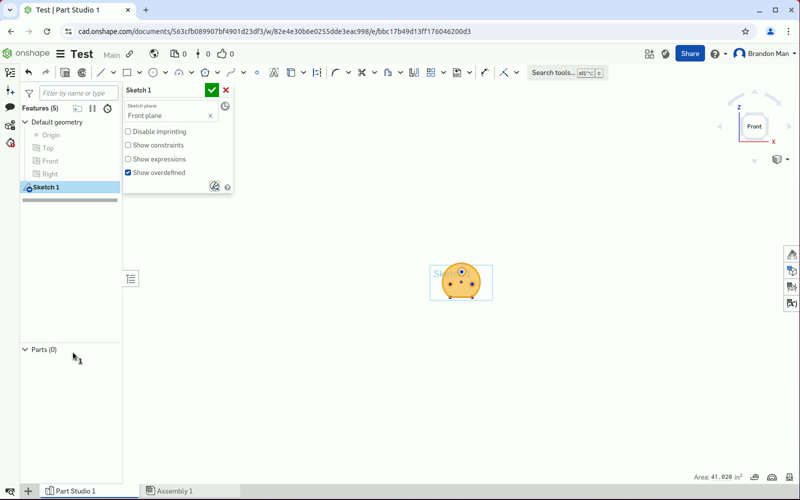
key(shift+y)
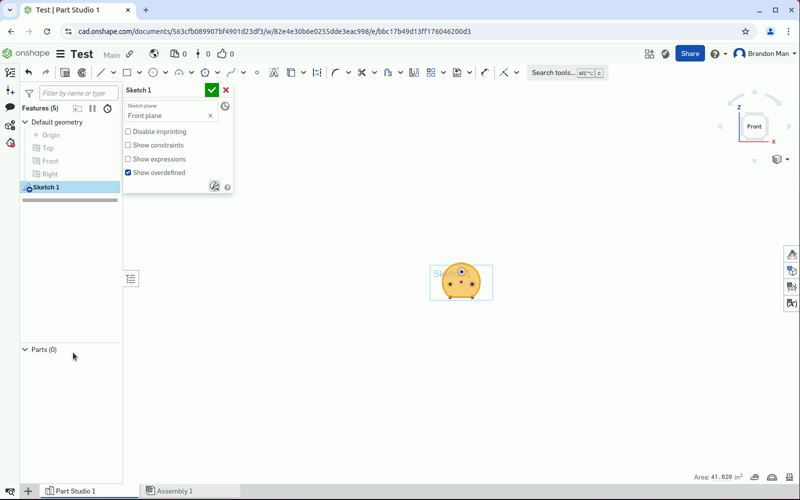
key(shift+e)
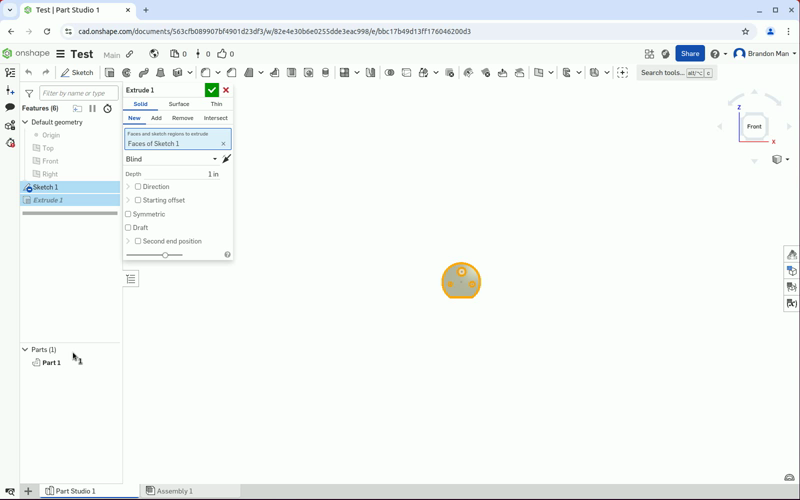
mouse_move(143, 106)
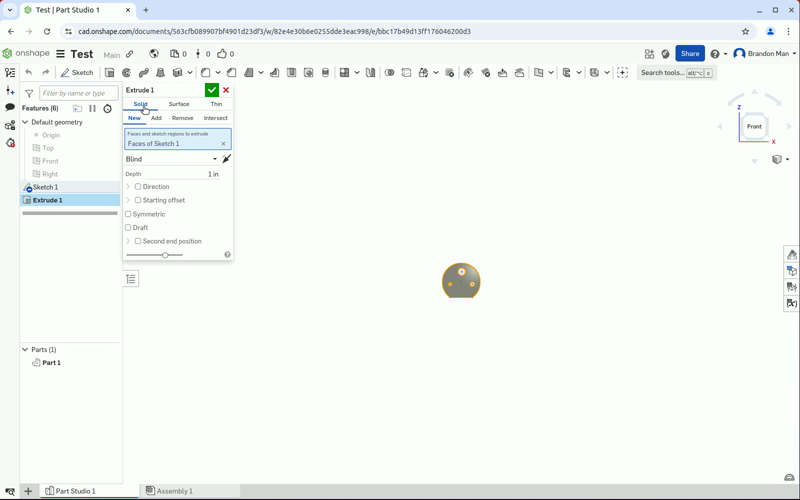
click(143, 106)
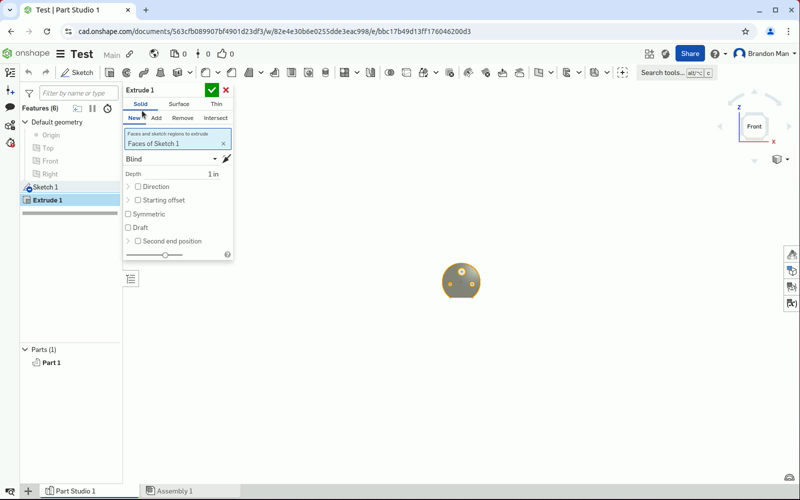
mouse_move(137, 120)
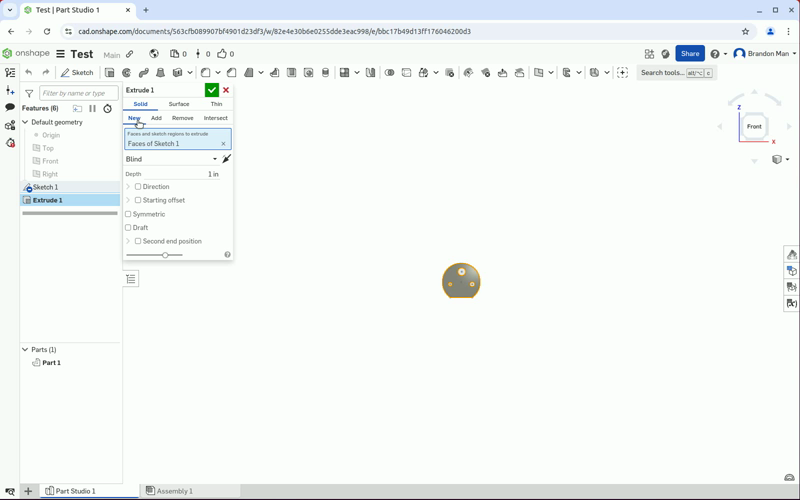
click(137, 120)
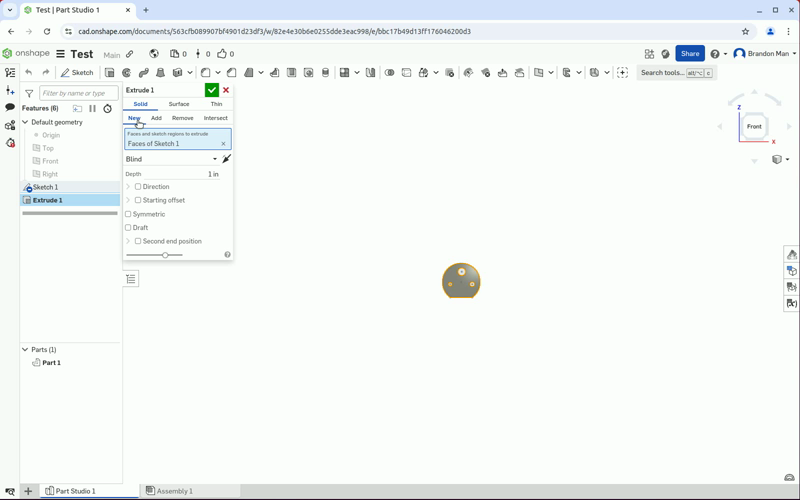
key(tab, 4)
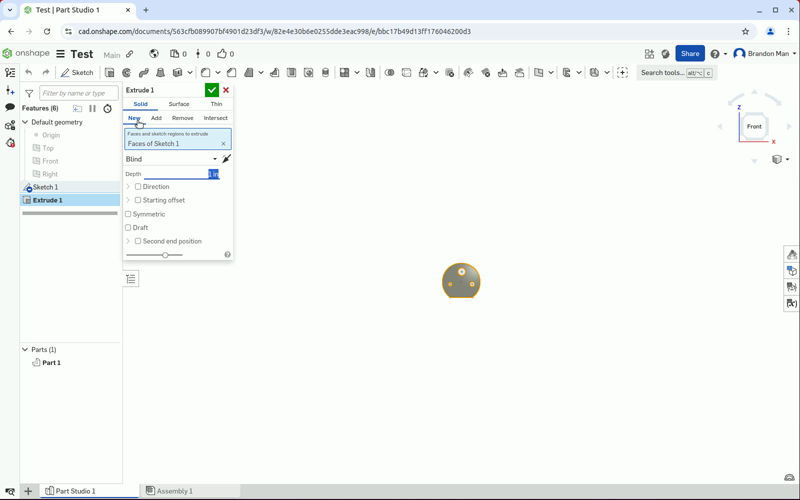
text(-23.108)
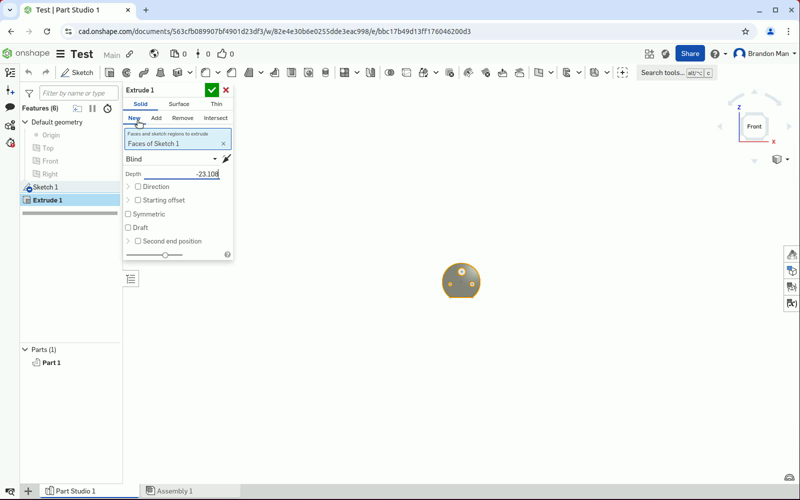
key(enter)
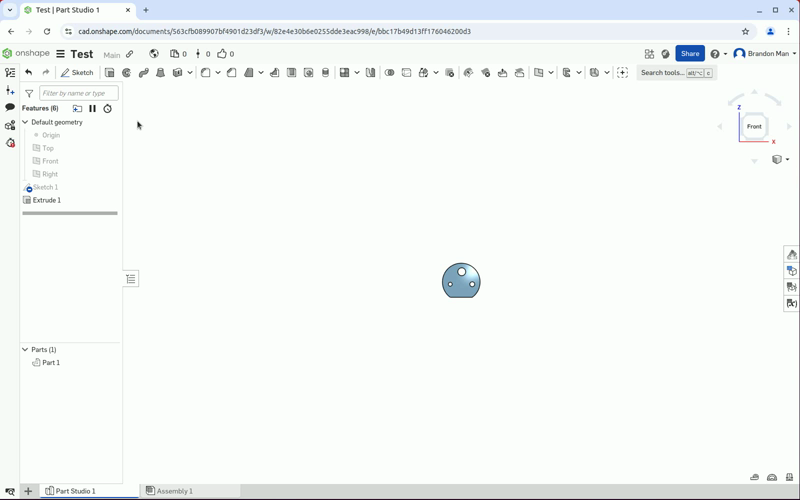
key(shift+h)
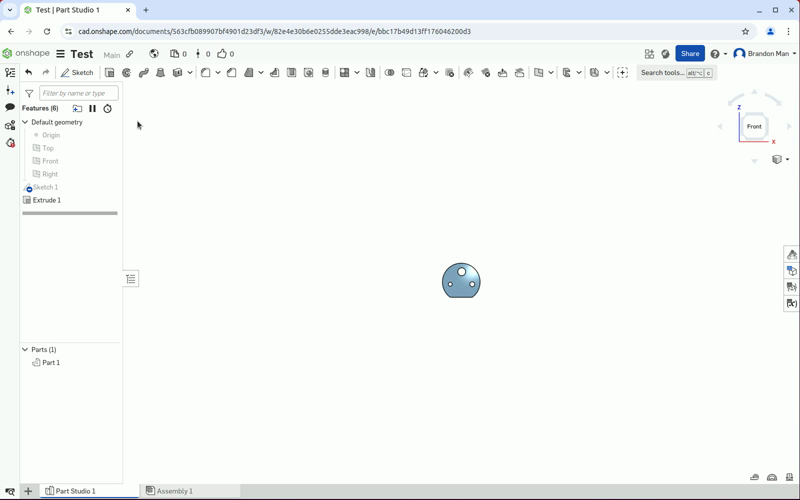
key(shift+h)
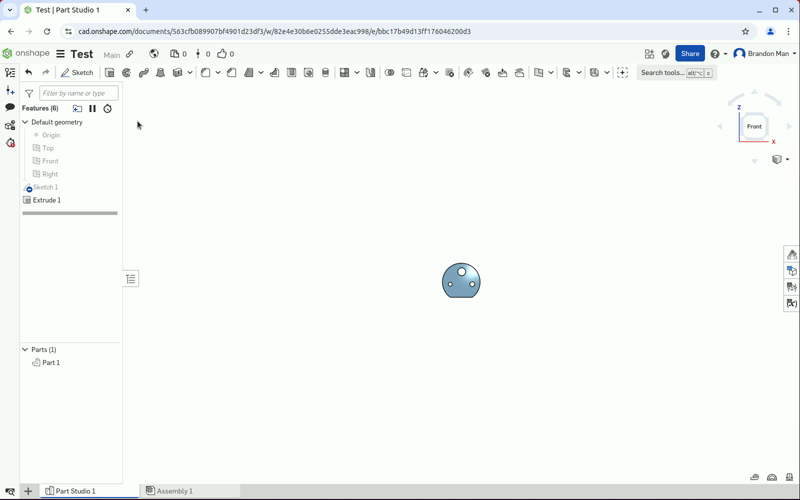
mouse_move(73, 189)
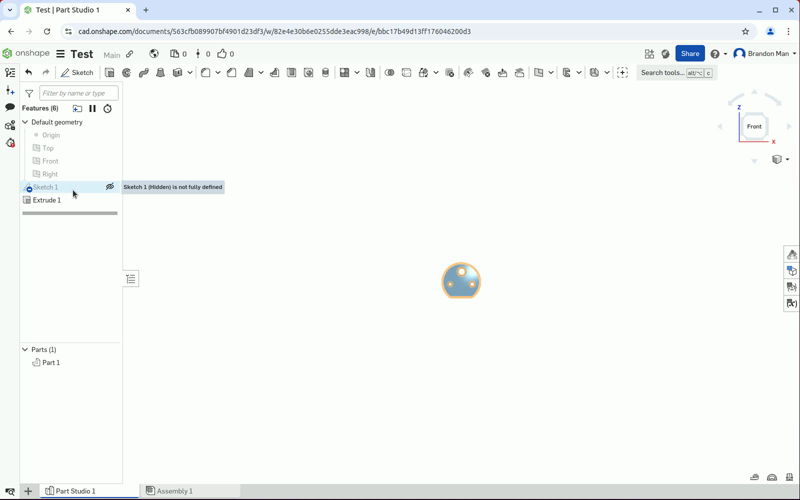
click(73, 189)
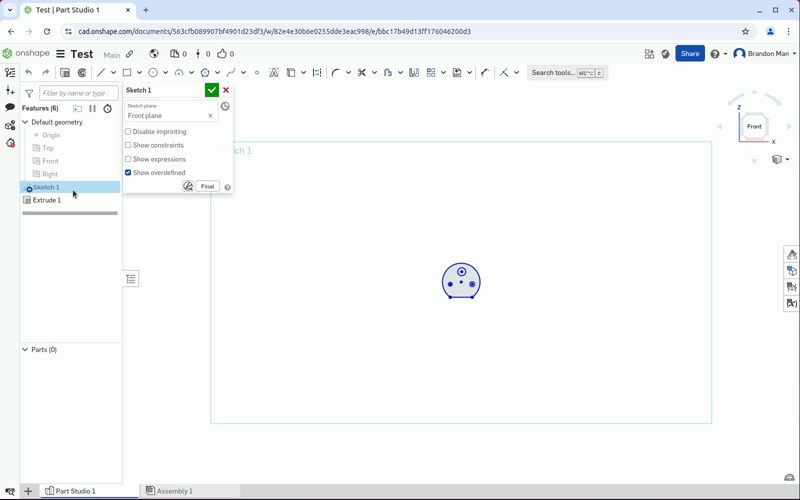
mouse_move(229, 92)
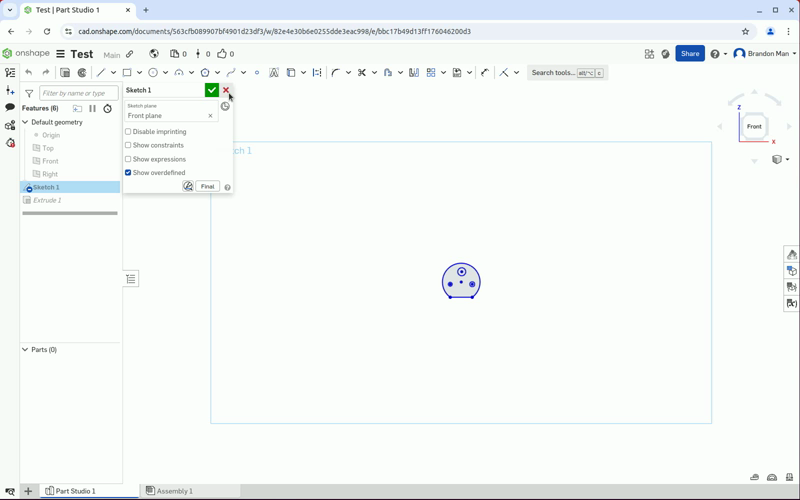
click(229, 92)
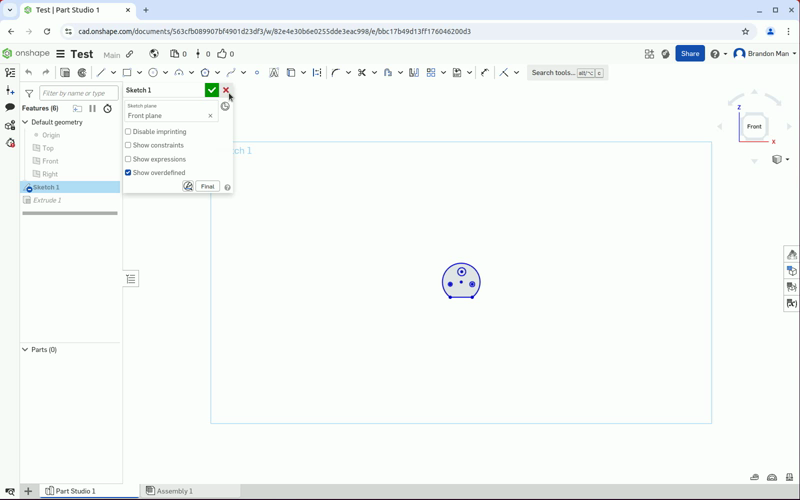
key(shift+s)
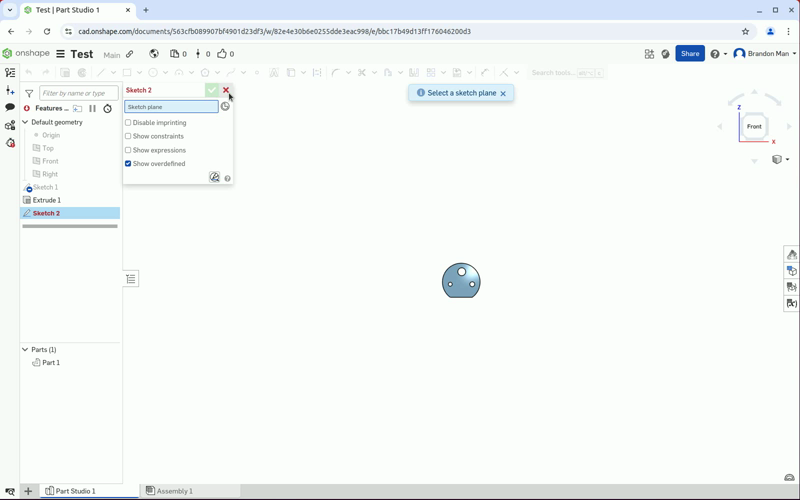
mouse_move(73, 163)
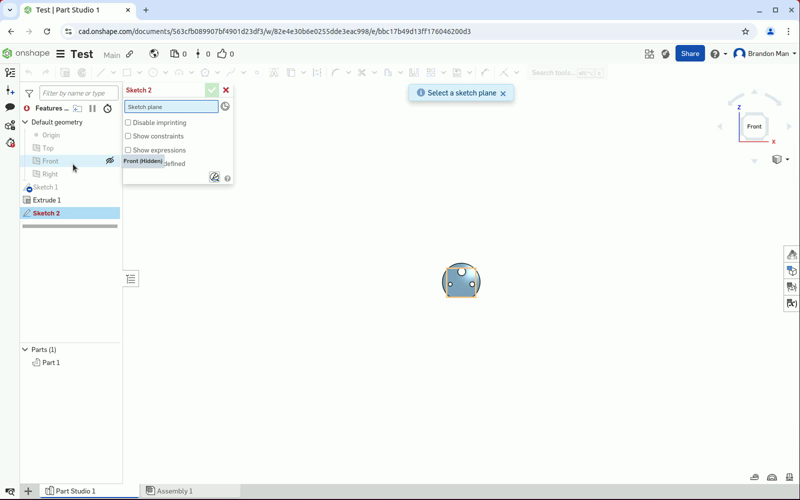
click(73, 163)
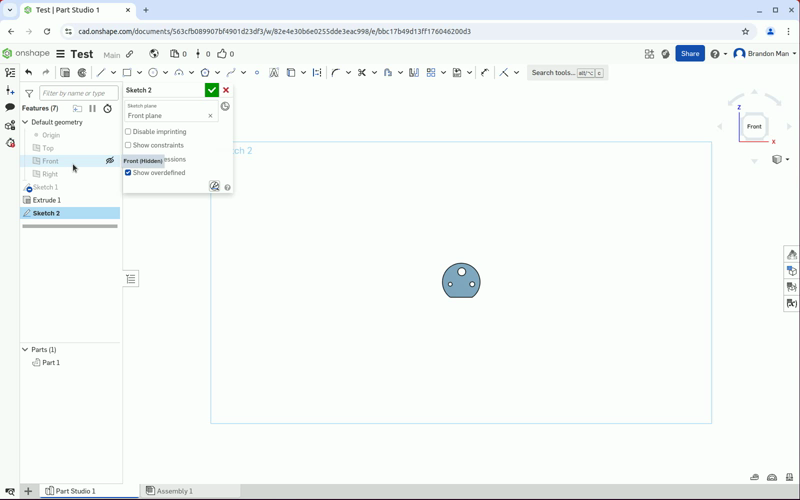
mouse_move(73, 352)
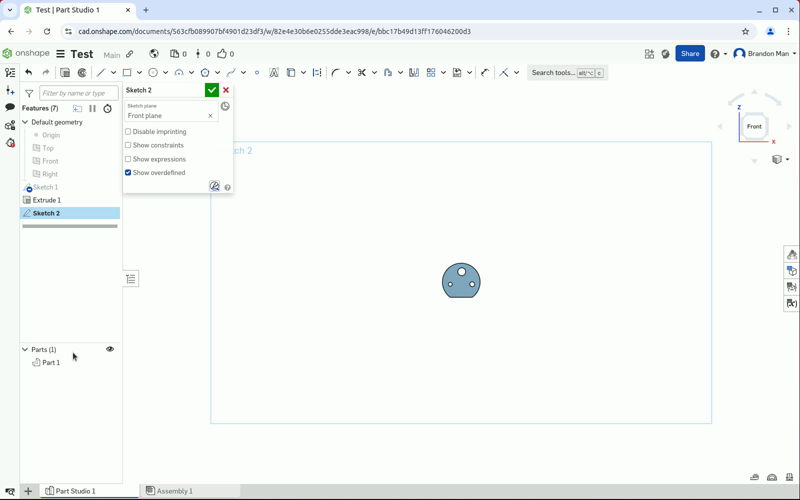
key(y)
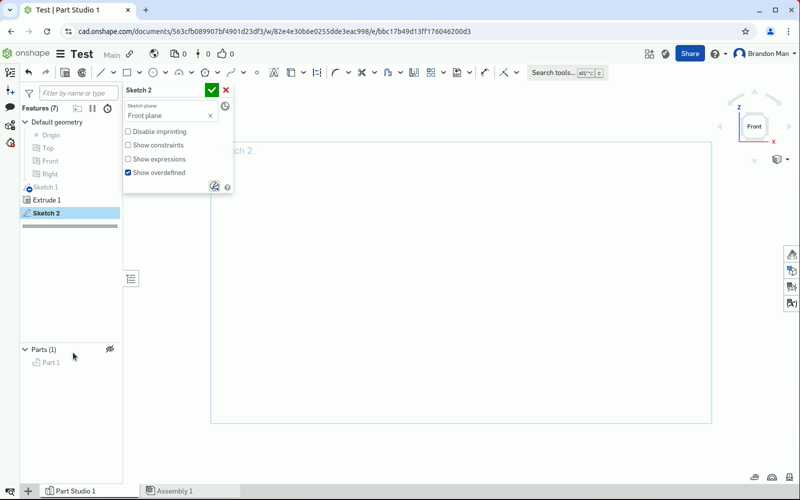
key(c)
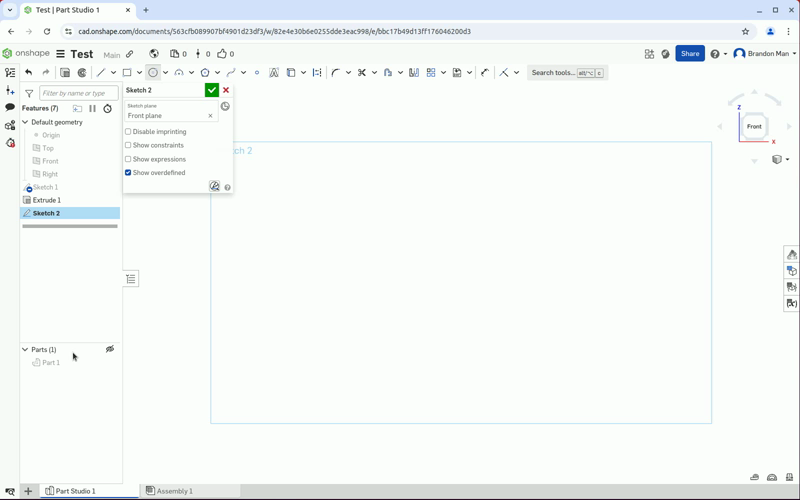
key_down(shift)
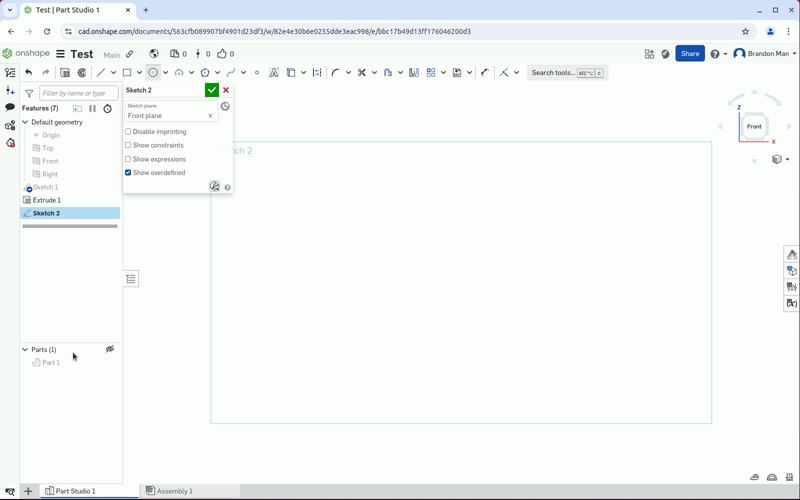
mouse_move(461, 273)
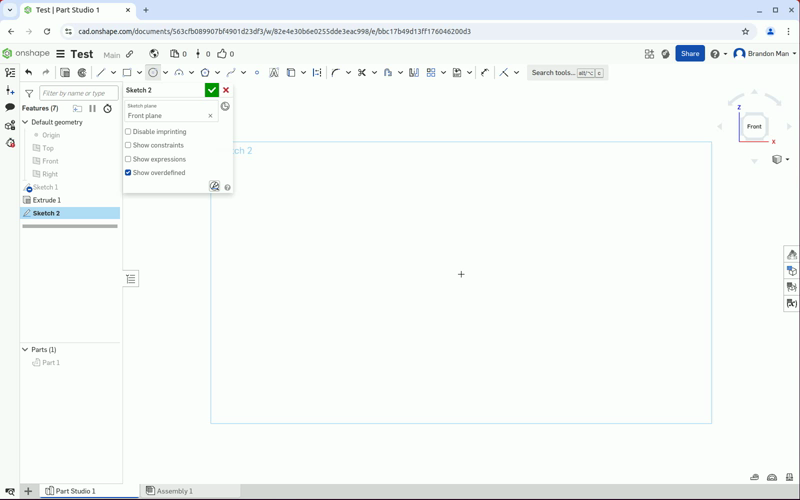
click(461, 273)
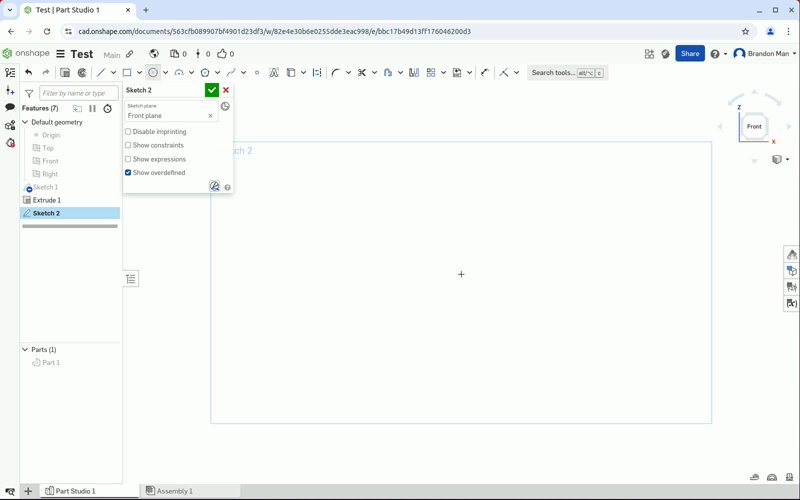
key_up(shift)
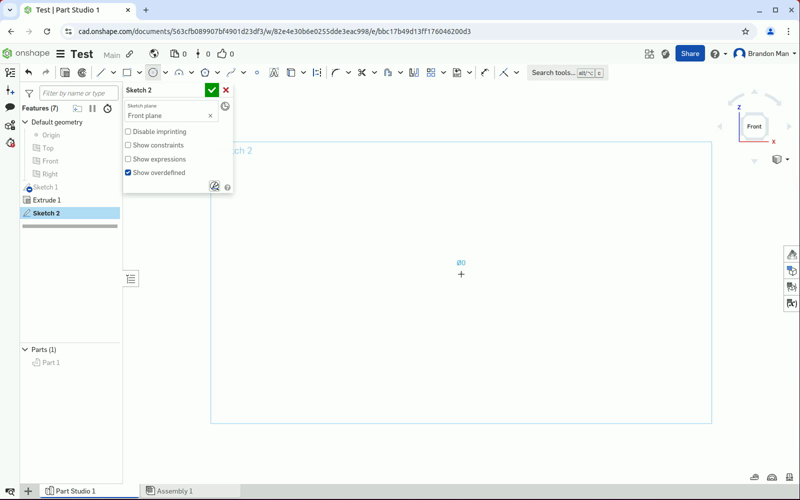
mouse_move(465, 273)
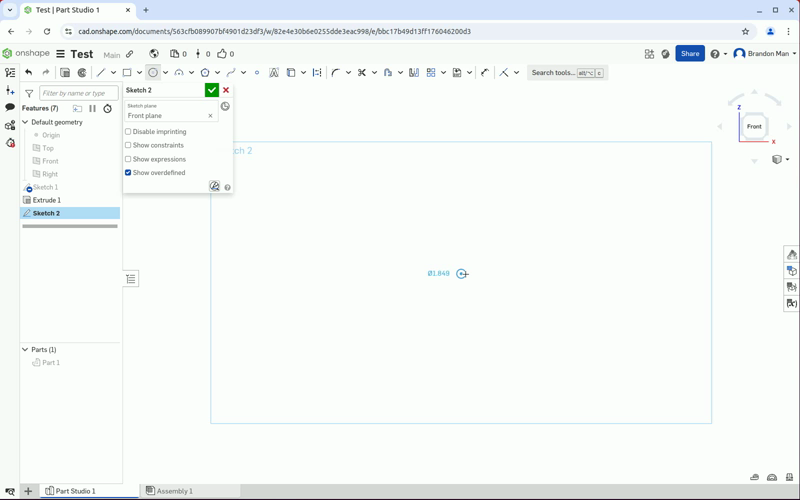
click(465, 273)
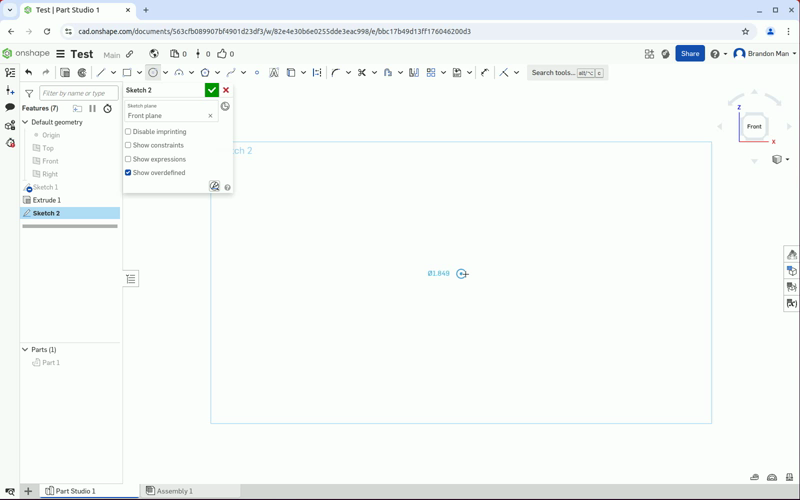
key(esc)
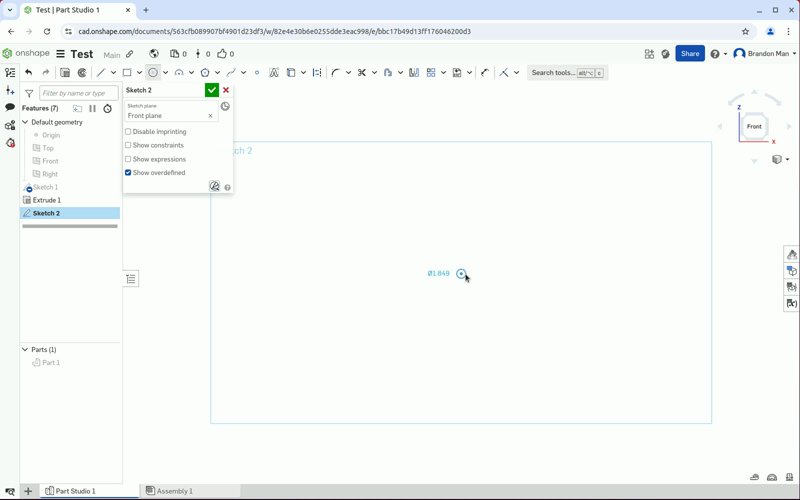
key(c)
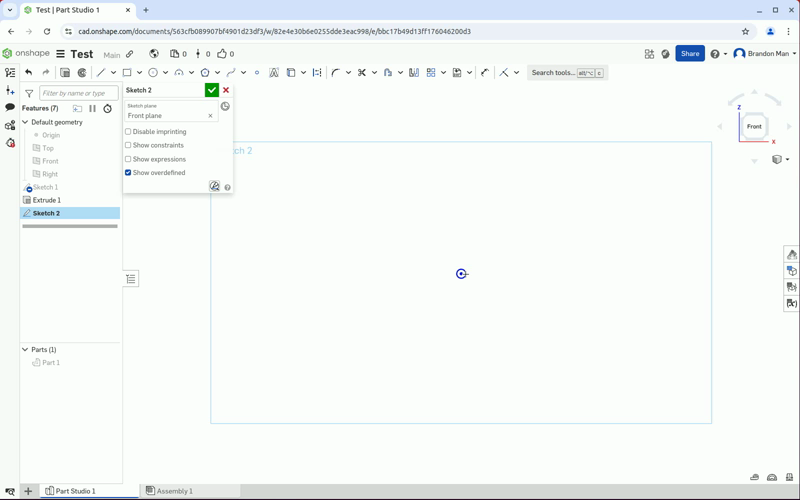
key_down(shift)
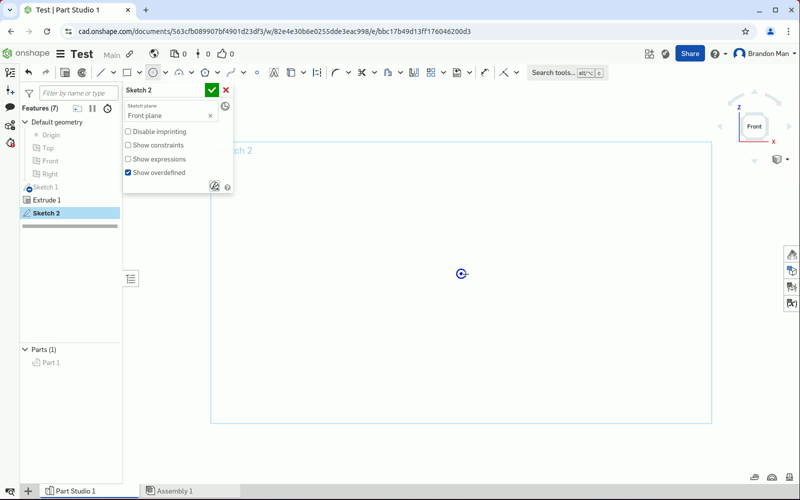
mouse_move(461, 273)
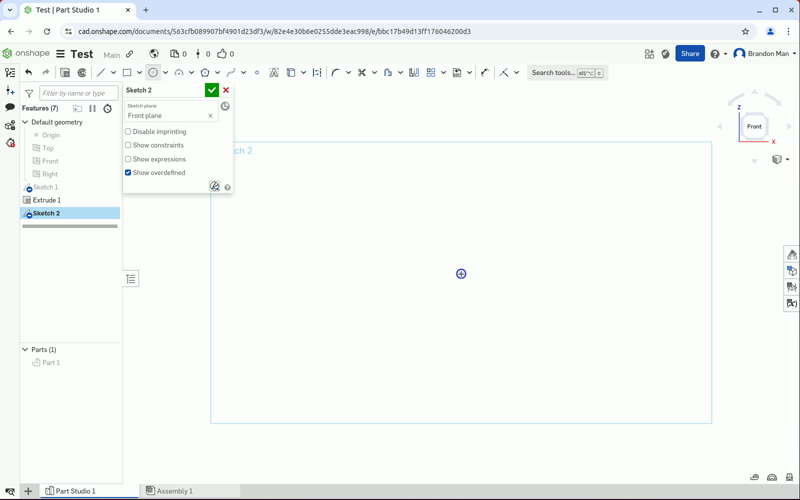
scroll(6)
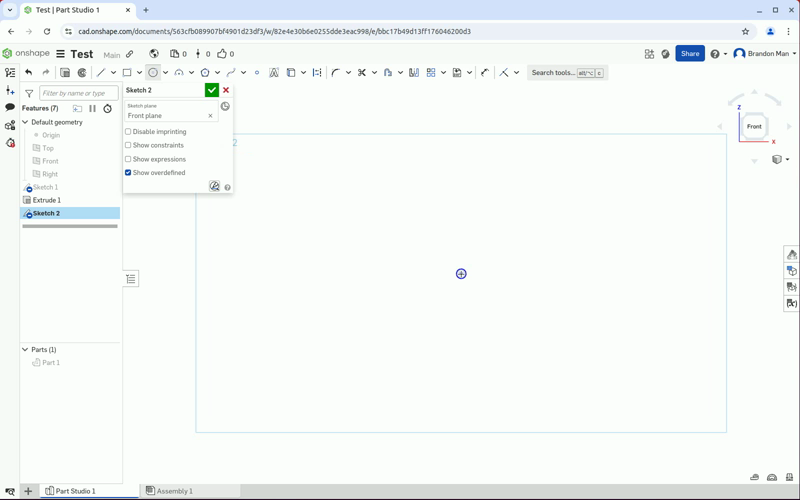
scroll(6)
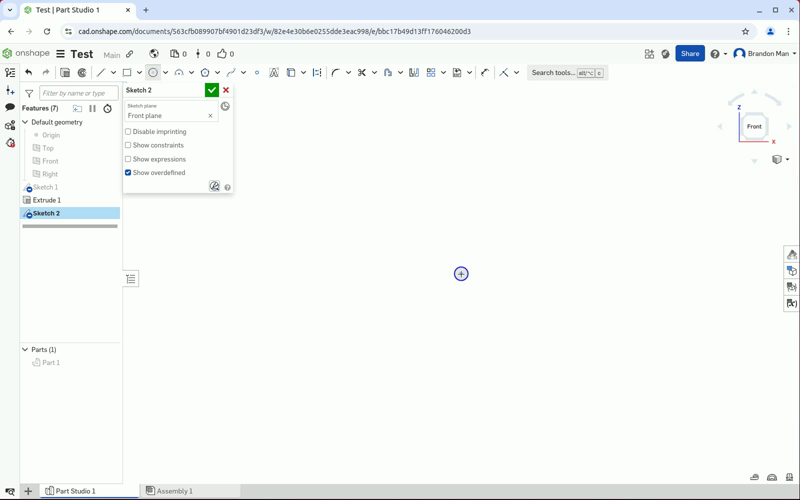
scroll(6)
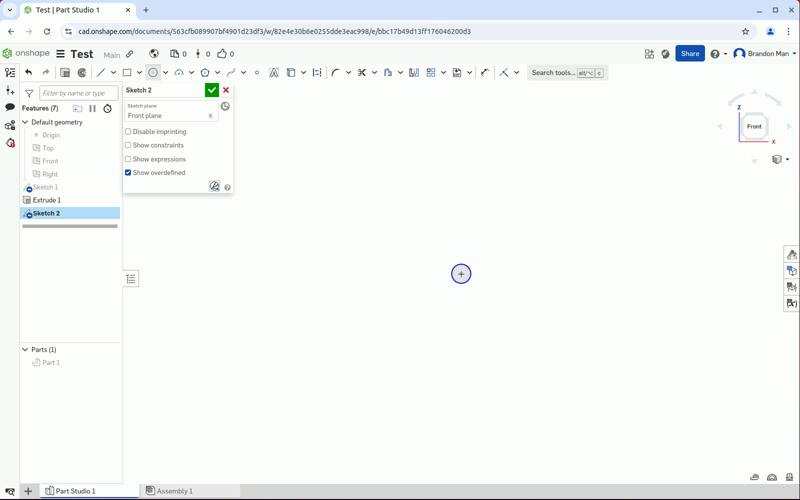
scroll(6)
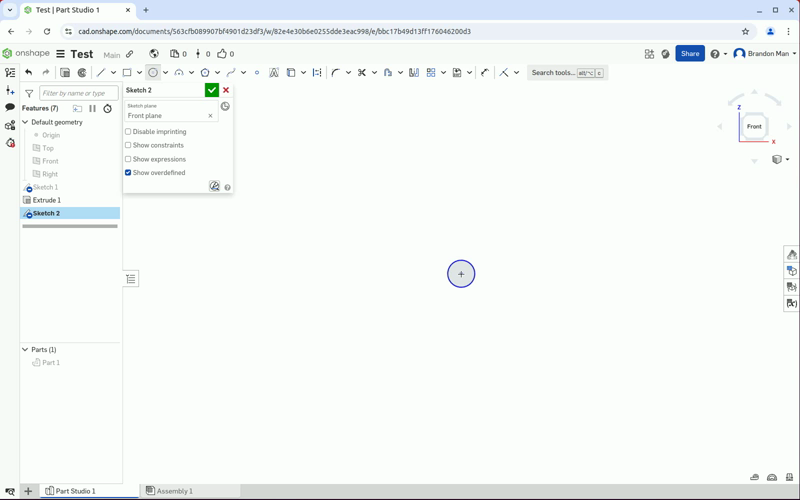
scroll(6)
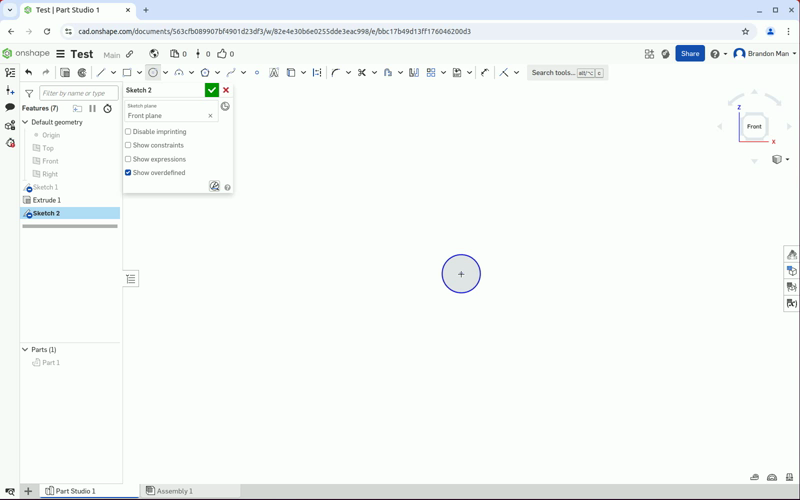
scroll(6)
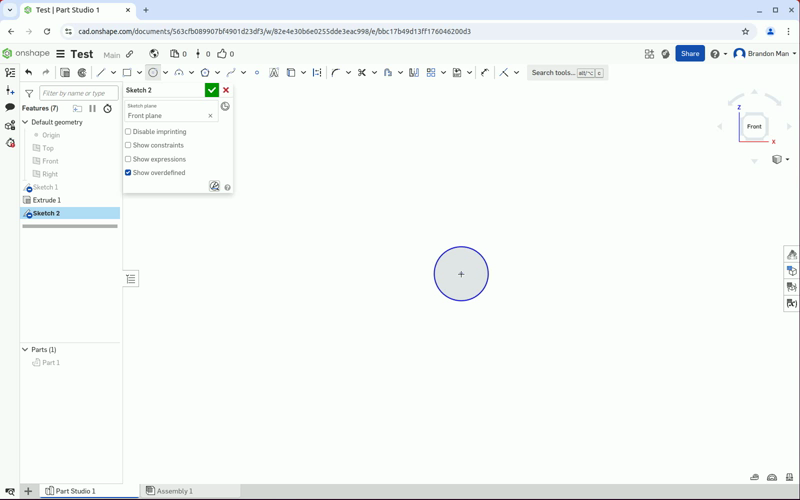
scroll(6)
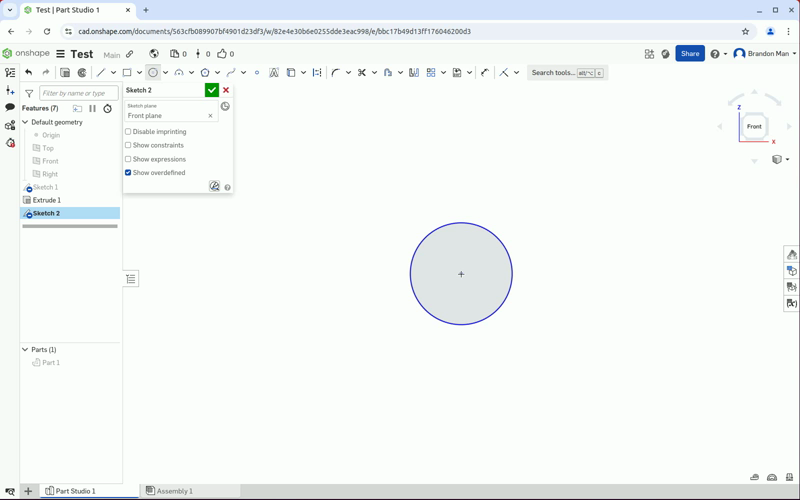
click(461, 273)
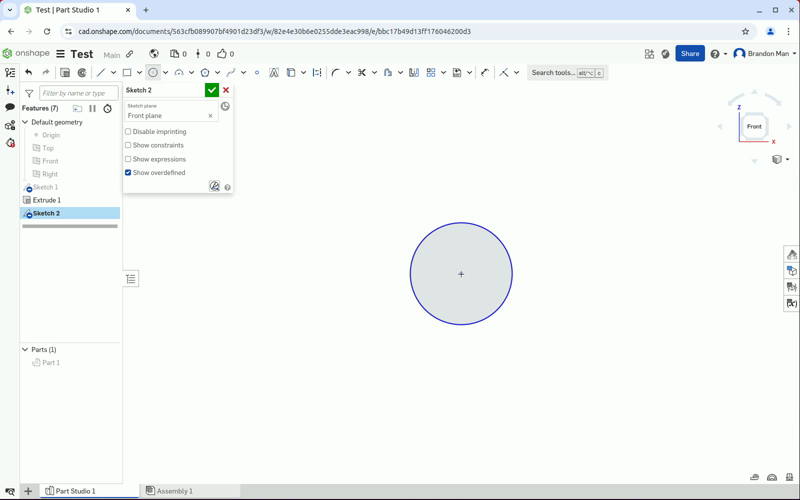
scroll(-6)
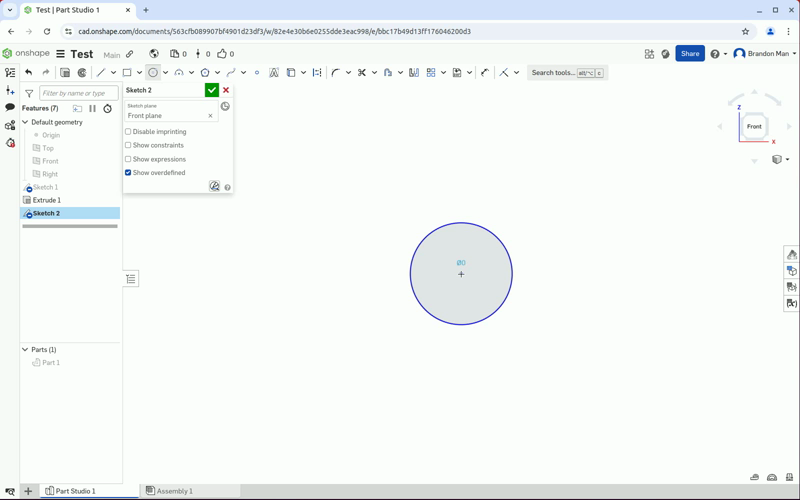
scroll(-6)
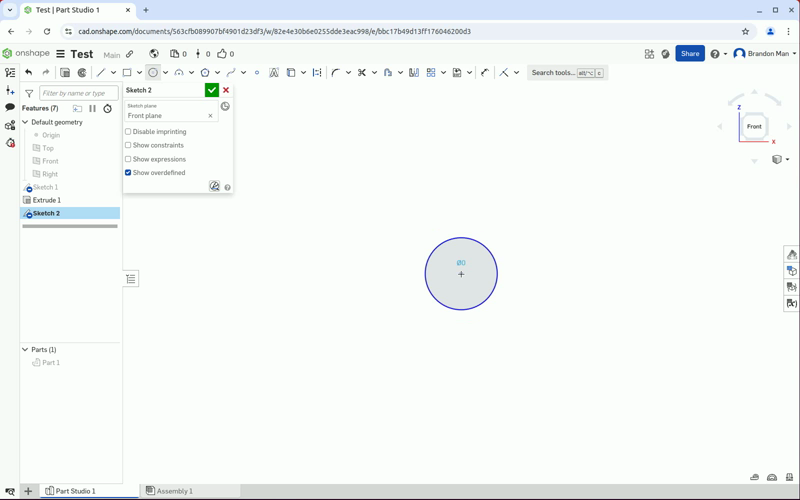
scroll(-6)
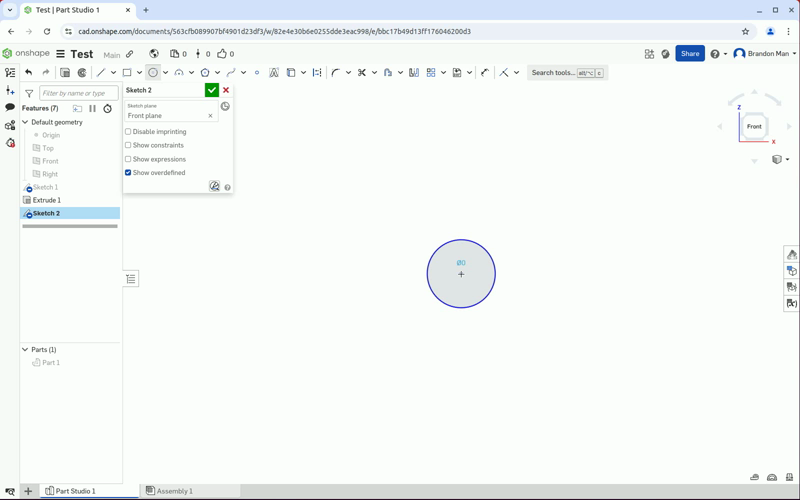
scroll(-6)
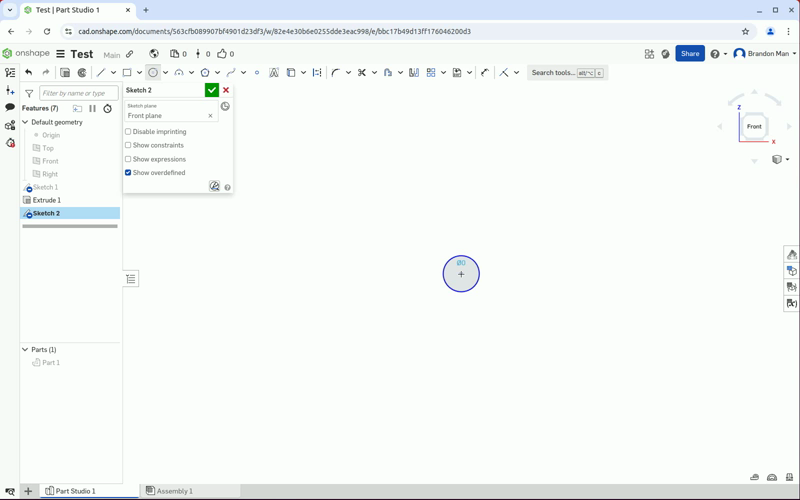
scroll(-6)
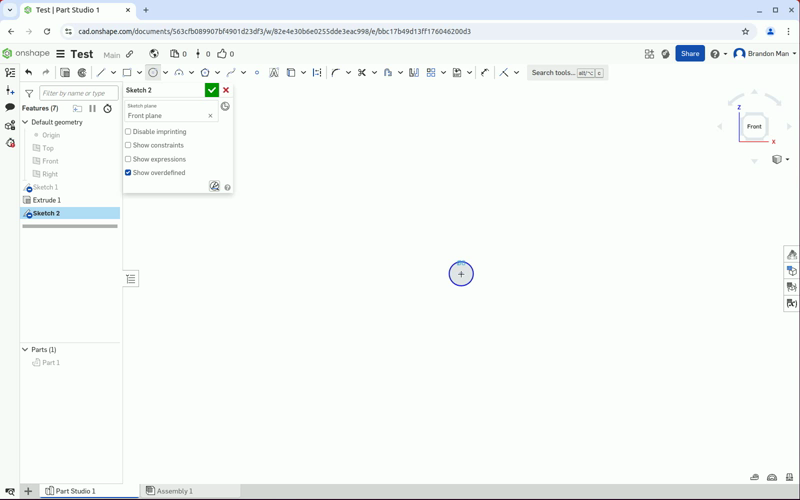
scroll(-6)
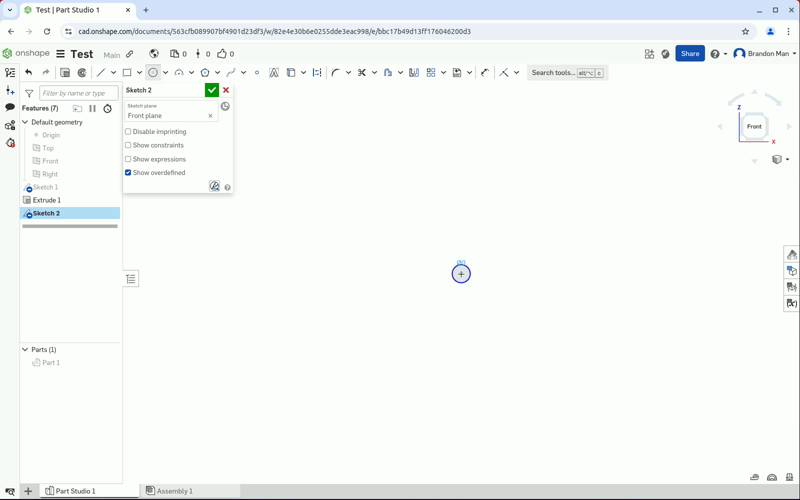
scroll(-6)
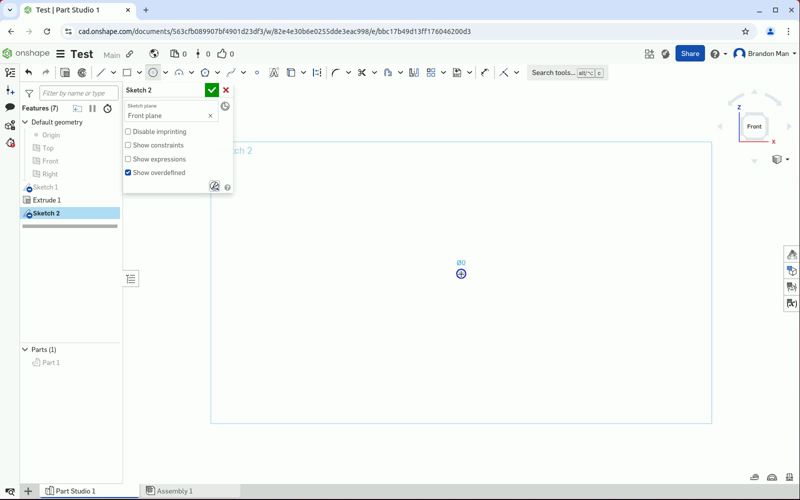
key_up(shift)
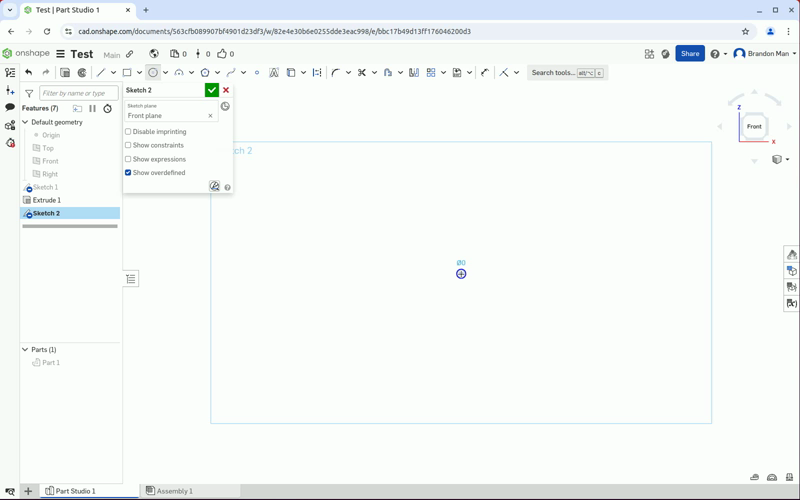
mouse_move(464, 273)
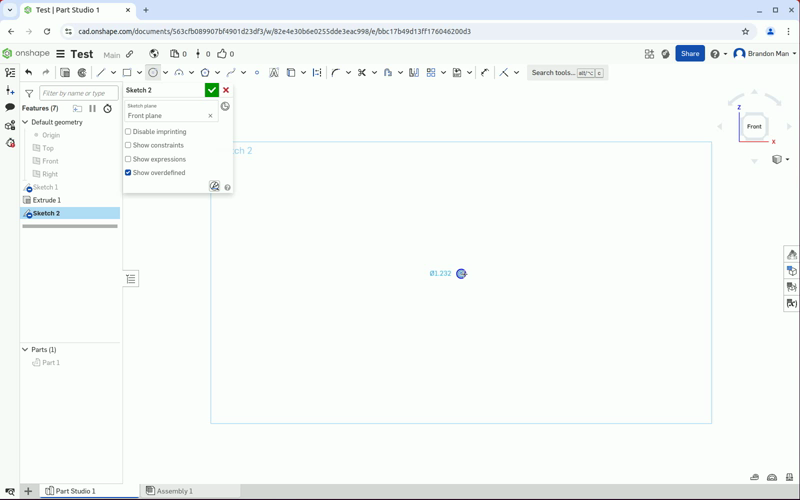
scroll(6)
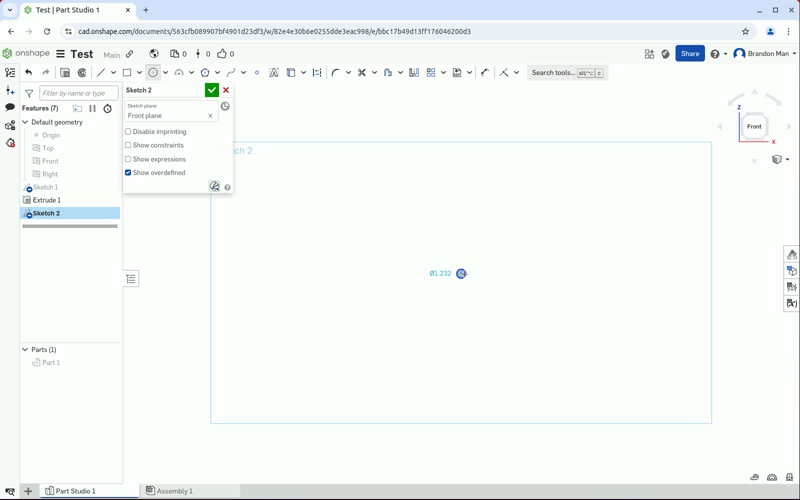
scroll(6)
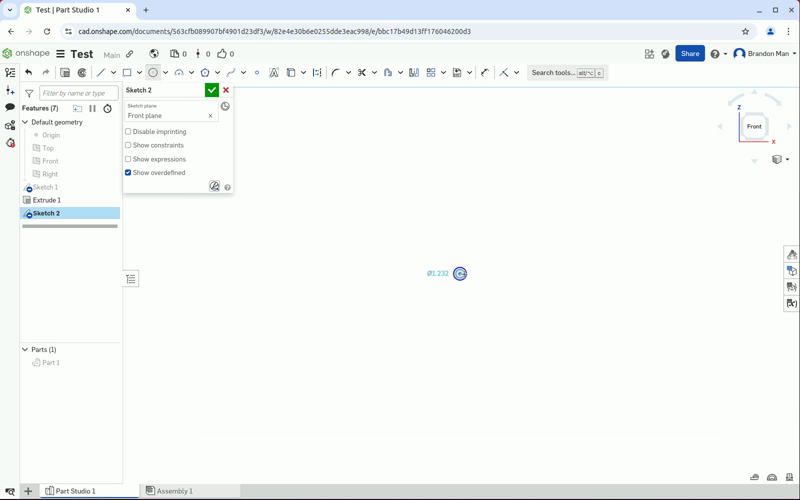
scroll(6)
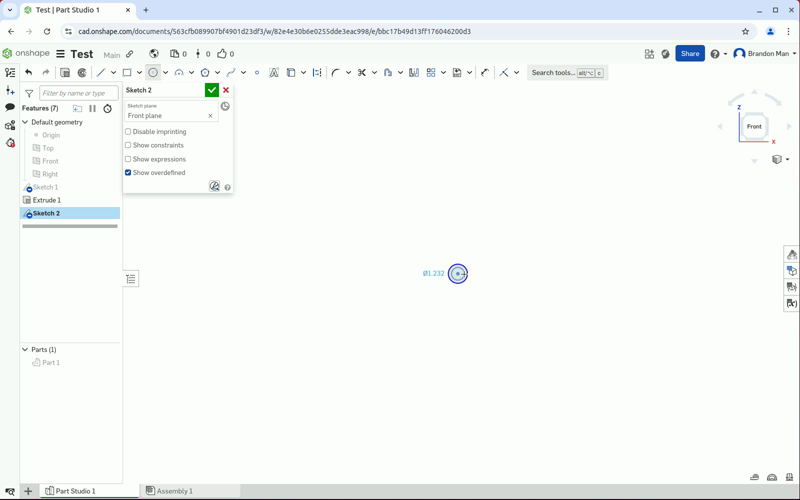
scroll(6)
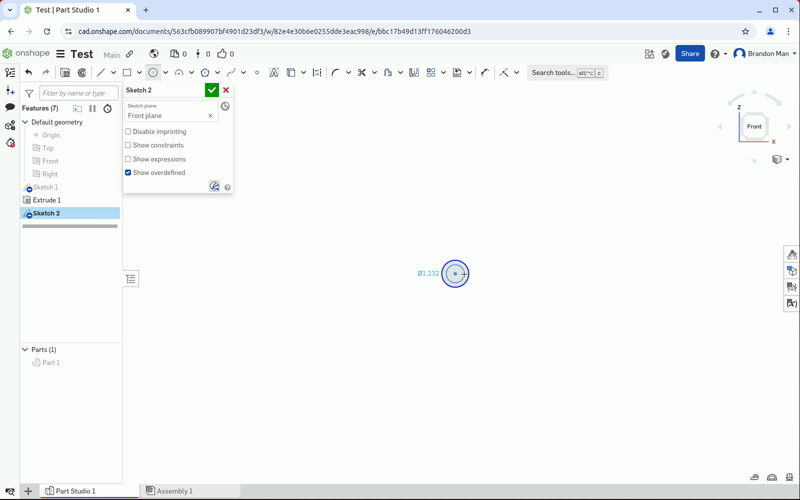
scroll(6)
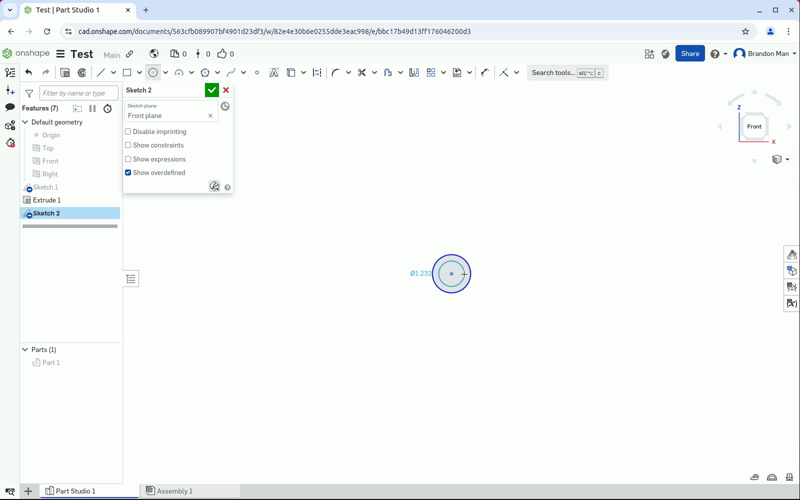
scroll(6)
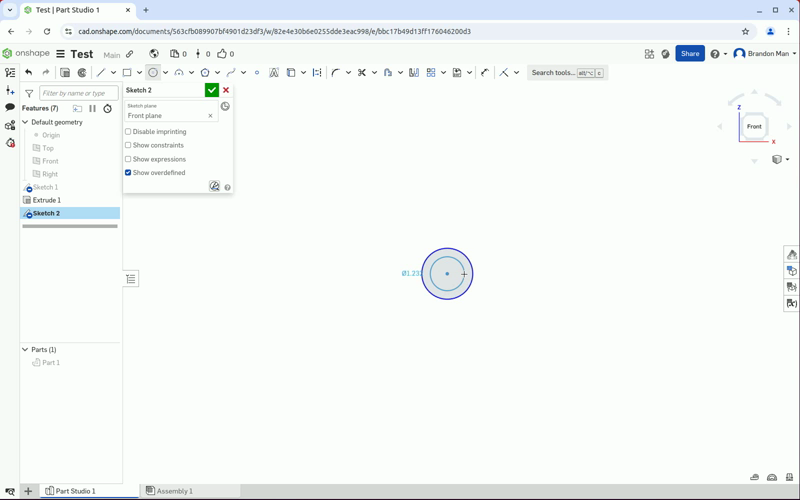
scroll(6)
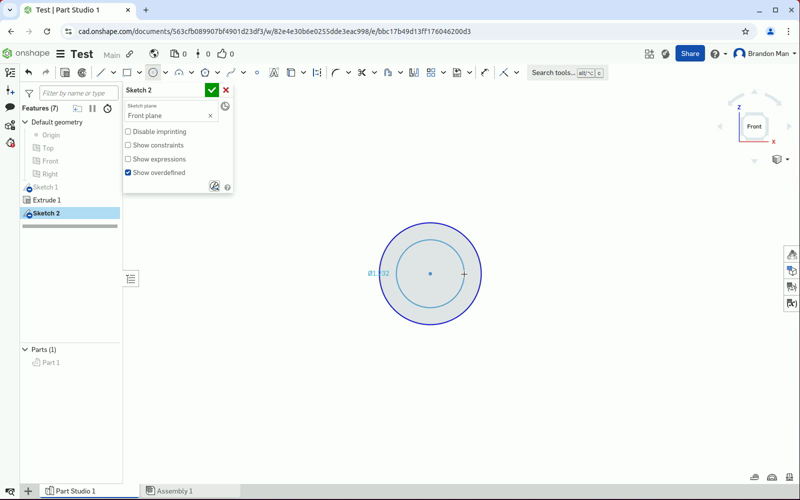
click(464, 273)
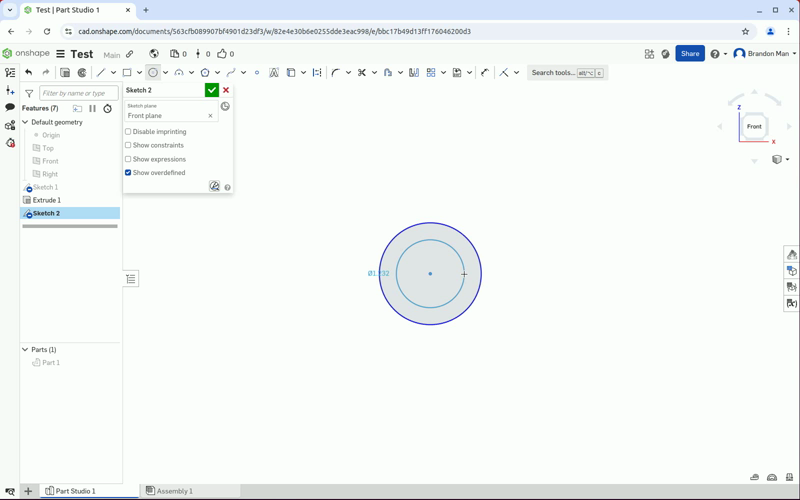
scroll(-6)
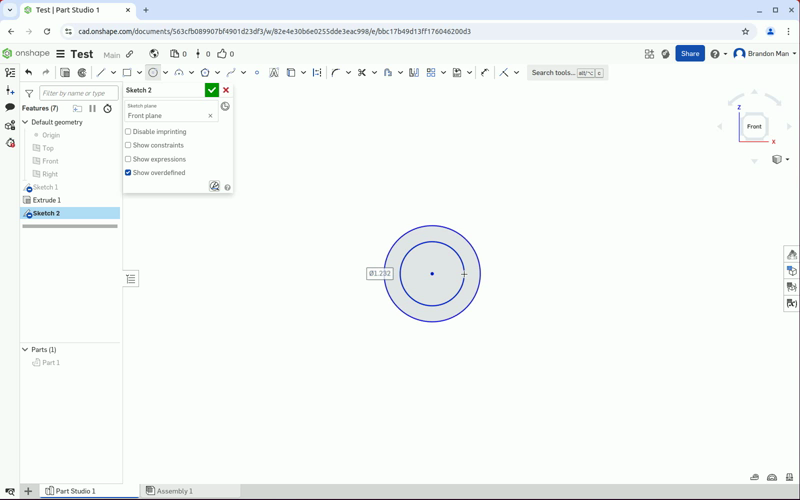
scroll(-6)
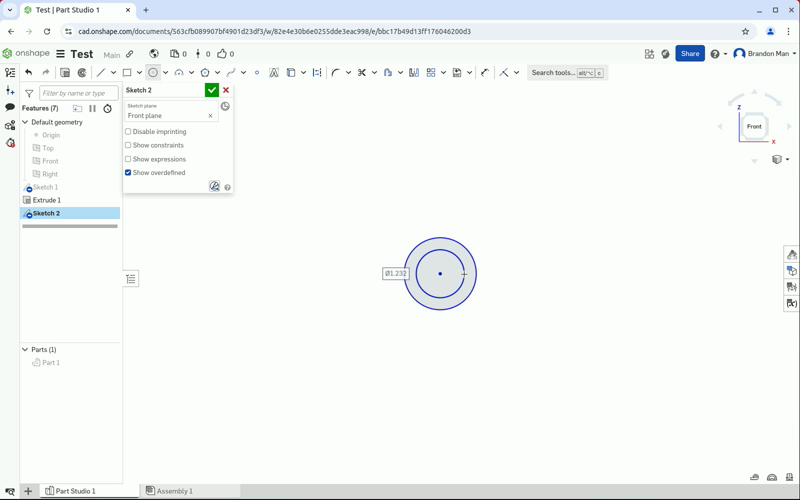
scroll(-6)
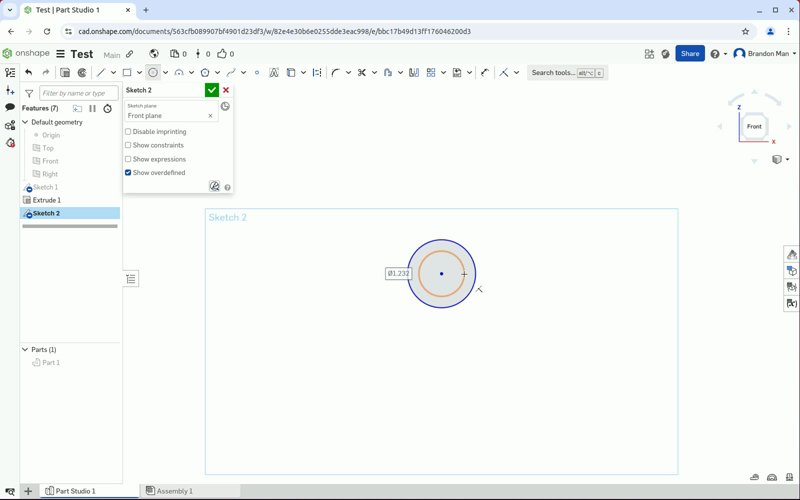
scroll(-6)
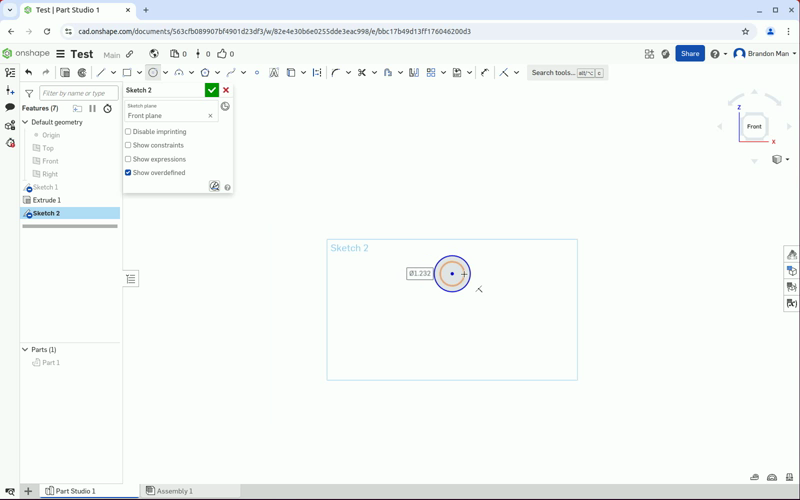
scroll(-6)
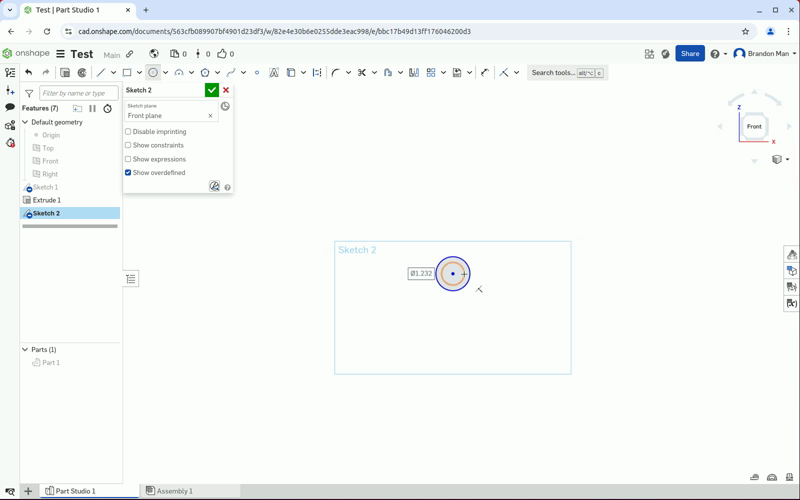
scroll(-6)
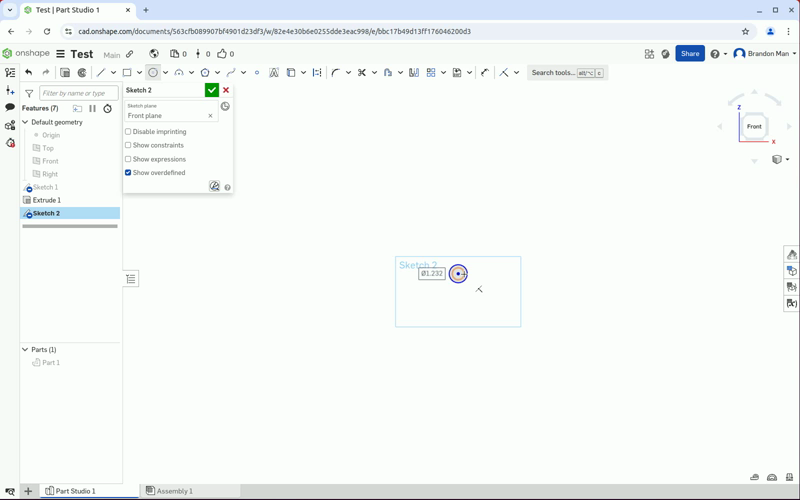
scroll(-6)
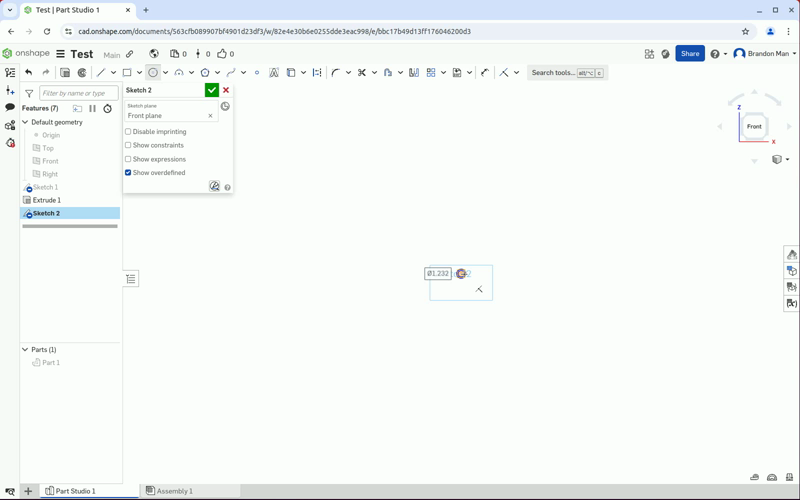
key(esc)
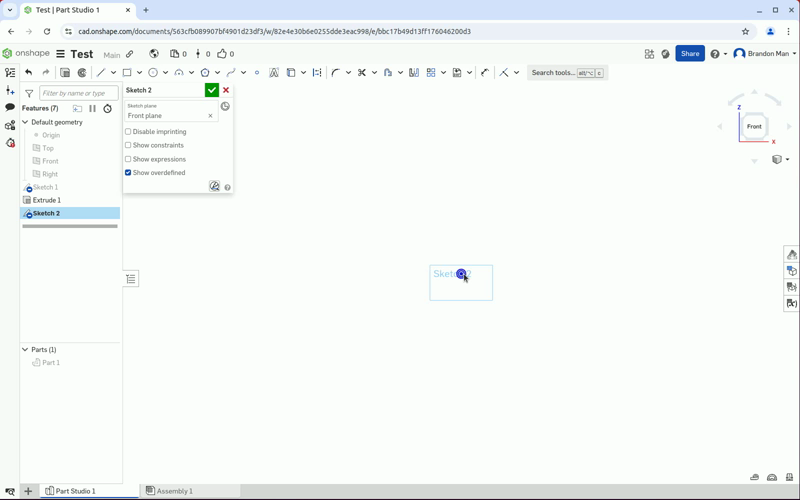
mouse_move(464, 272)
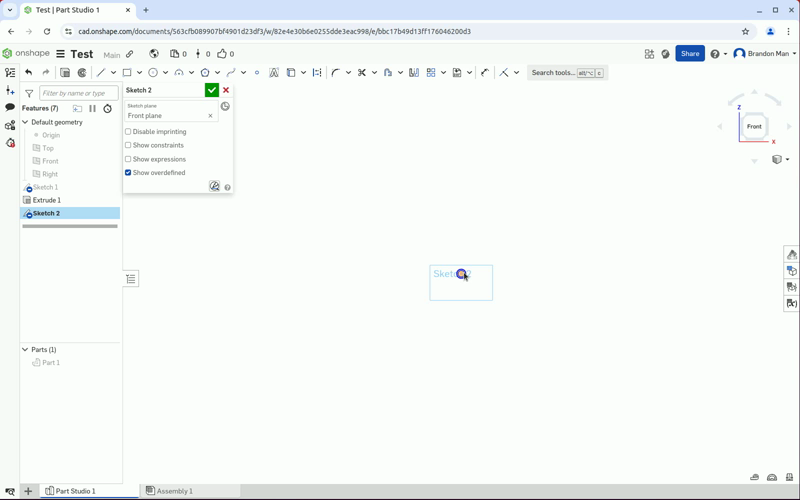
scroll(6)
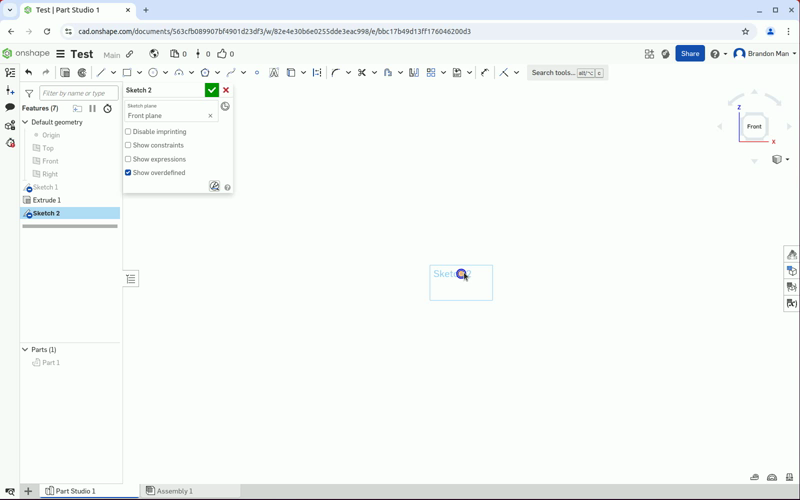
scroll(6)
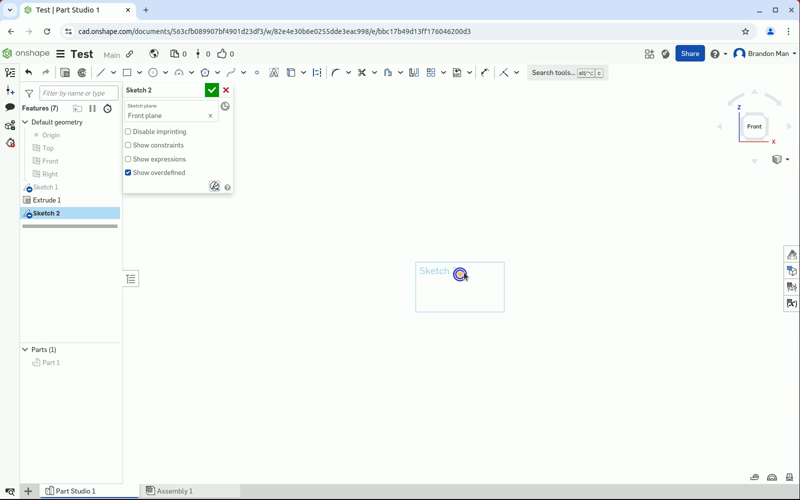
scroll(6)
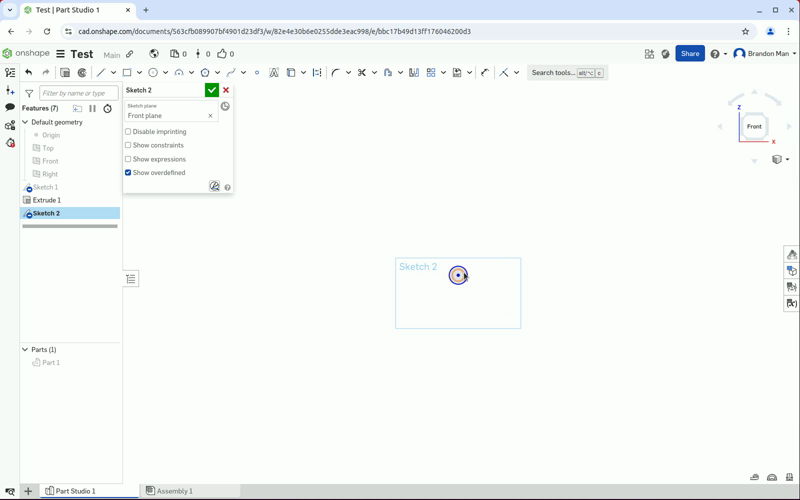
scroll(6)
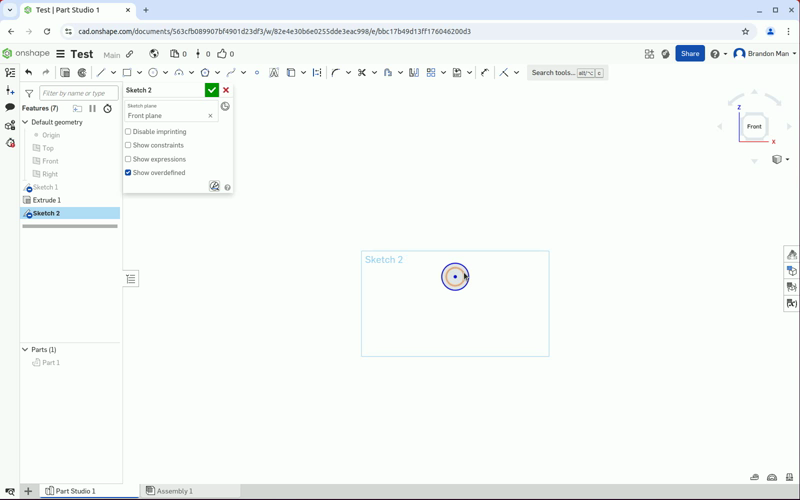
scroll(6)
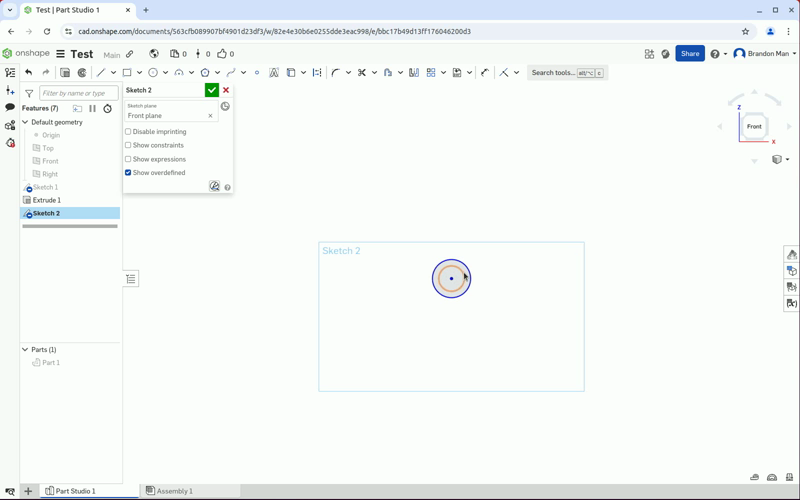
scroll(6)
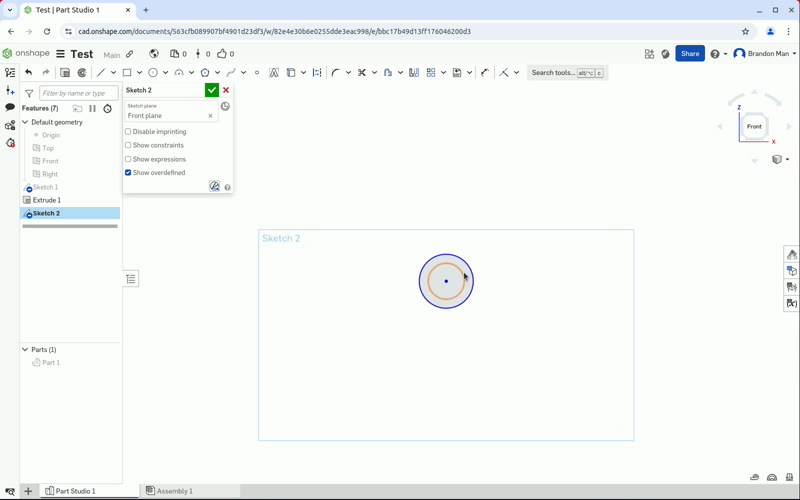
scroll(6)
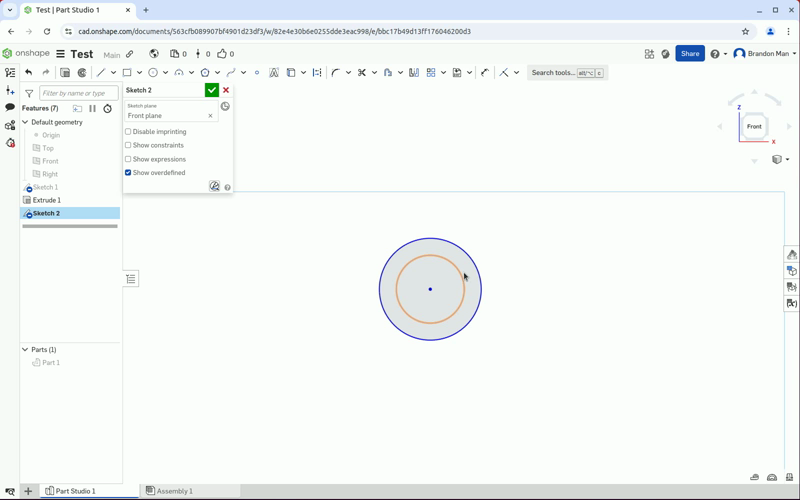
click(464, 272)
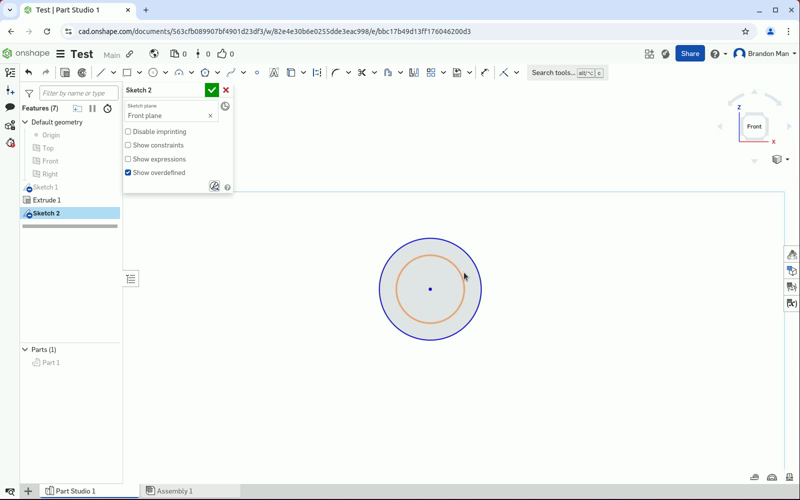
scroll(-6)
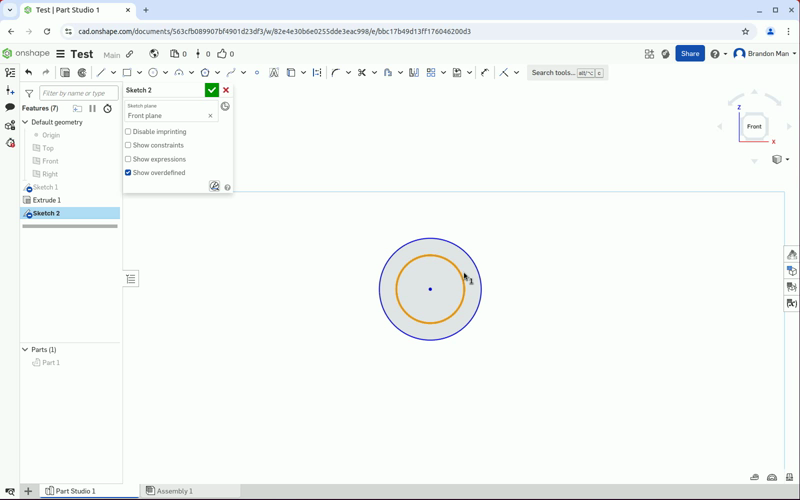
scroll(-6)
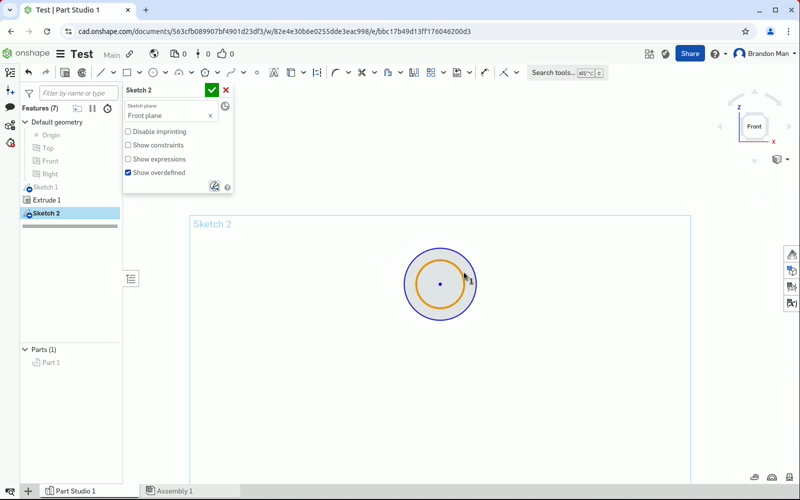
scroll(-6)
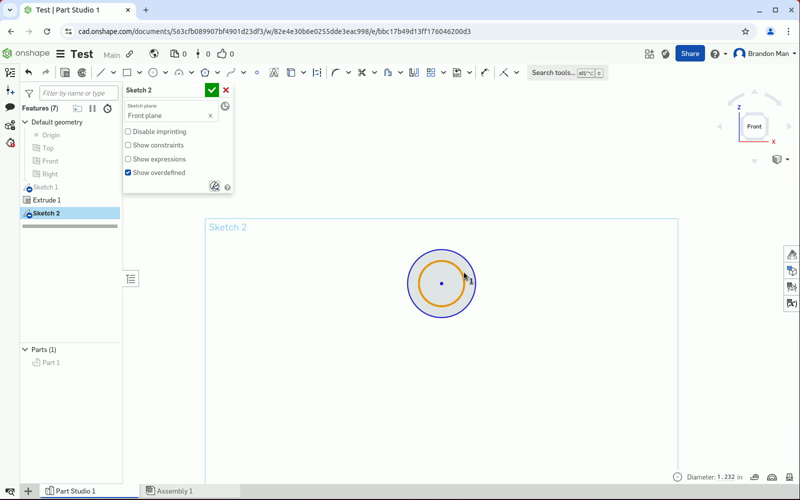
scroll(-6)
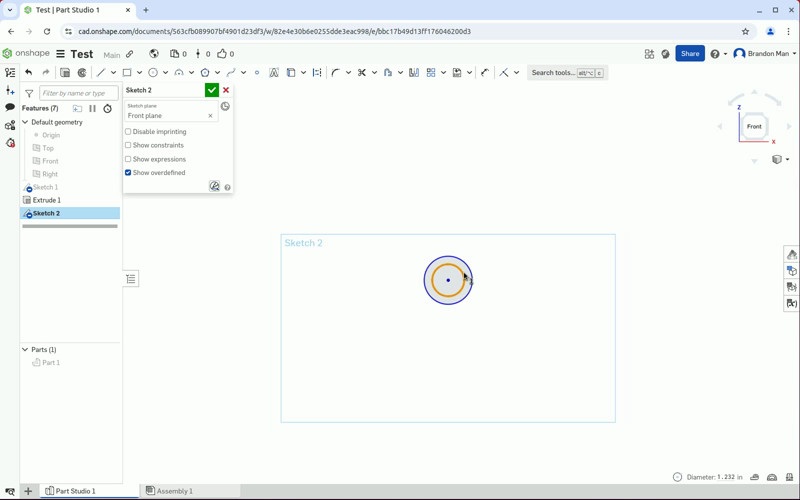
scroll(-6)
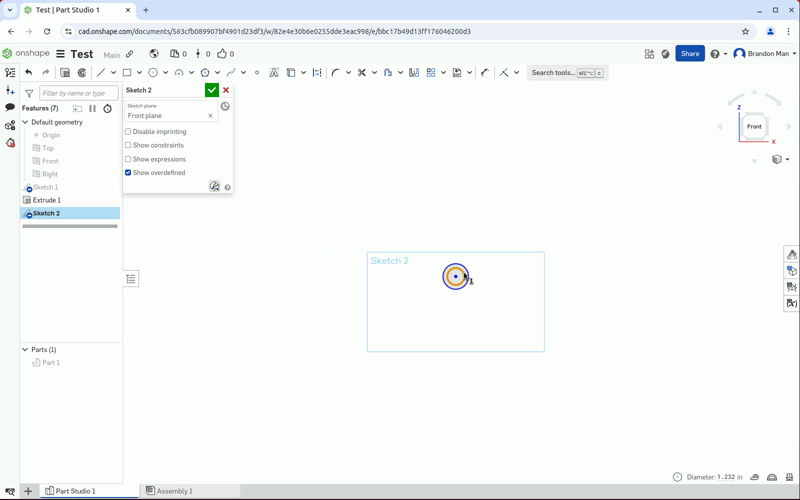
scroll(-6)
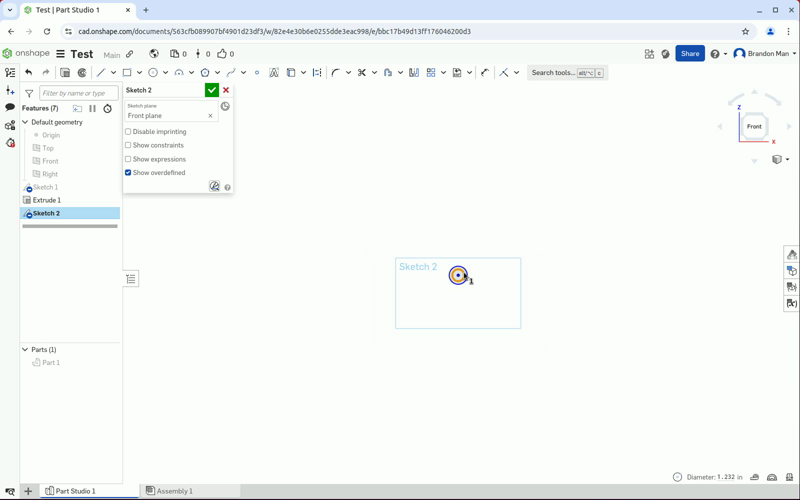
scroll(-6)
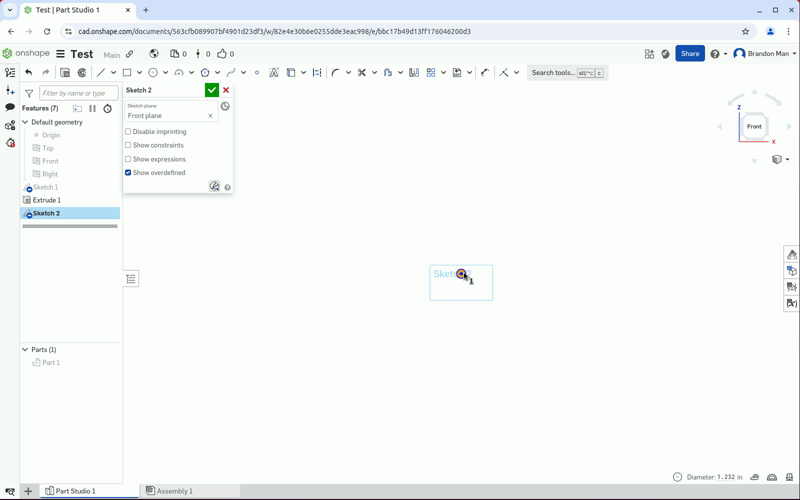
mouse_move(73, 352)
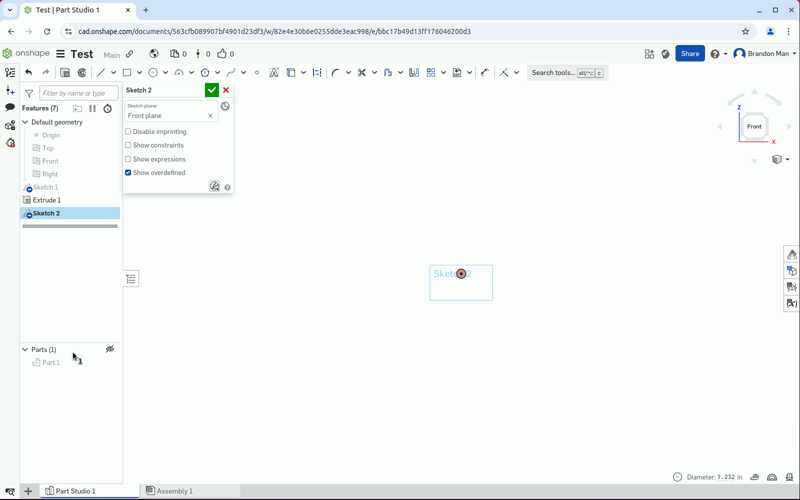
key(shift+y)
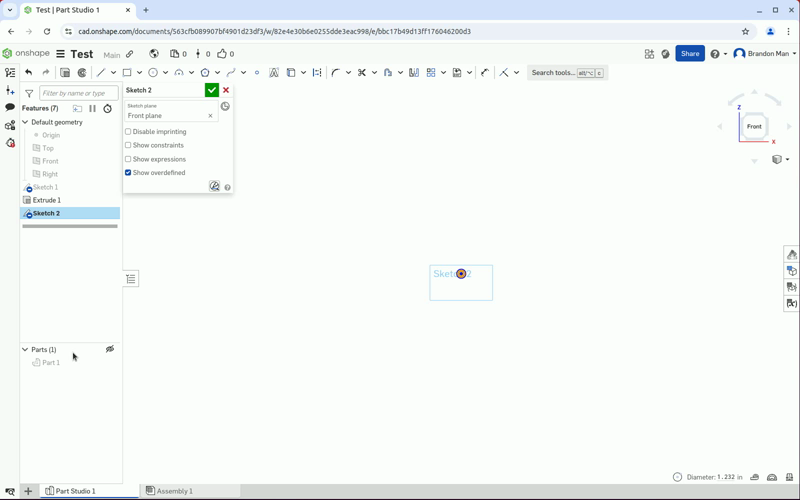
key(shift+e)
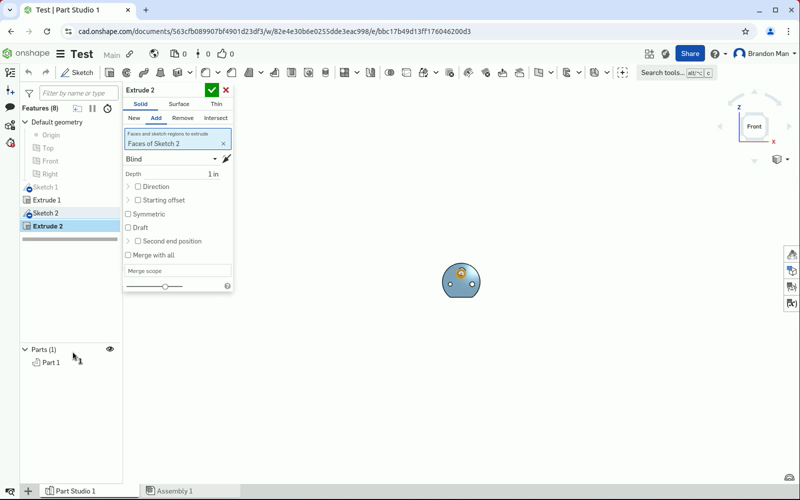
mouse_move(143, 106)
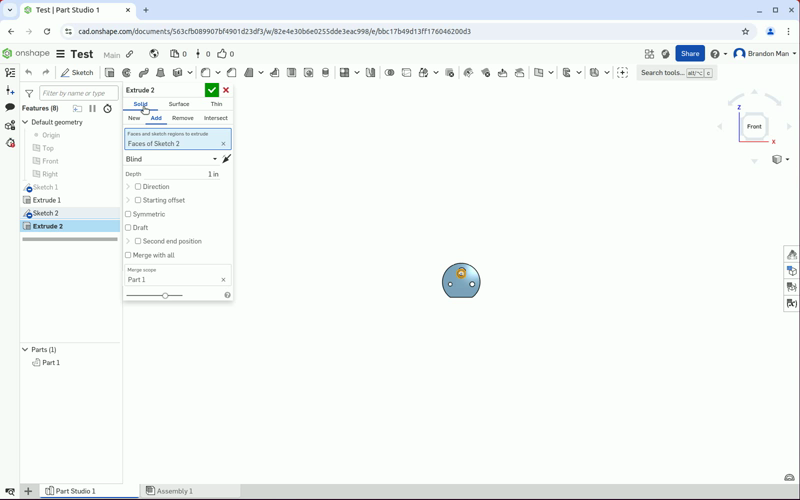
click(143, 106)
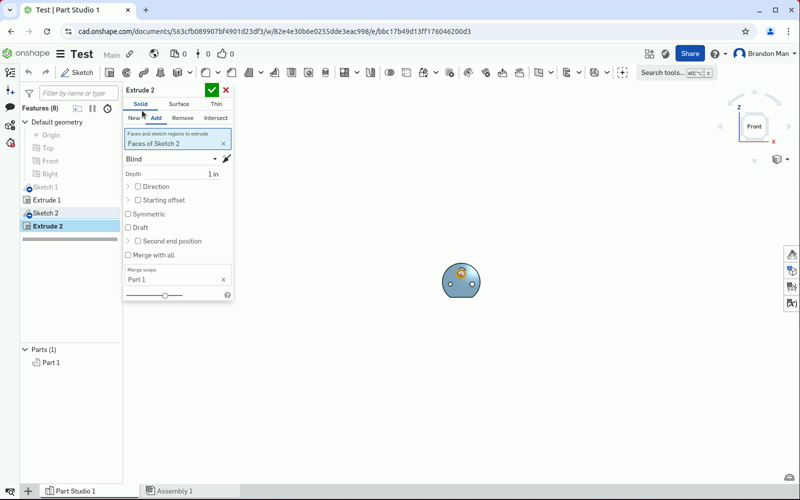
mouse_move(137, 120)
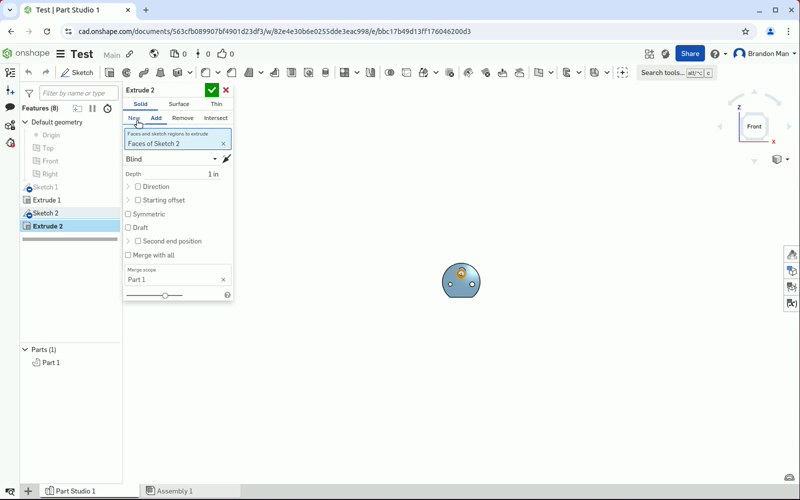
click(137, 120)
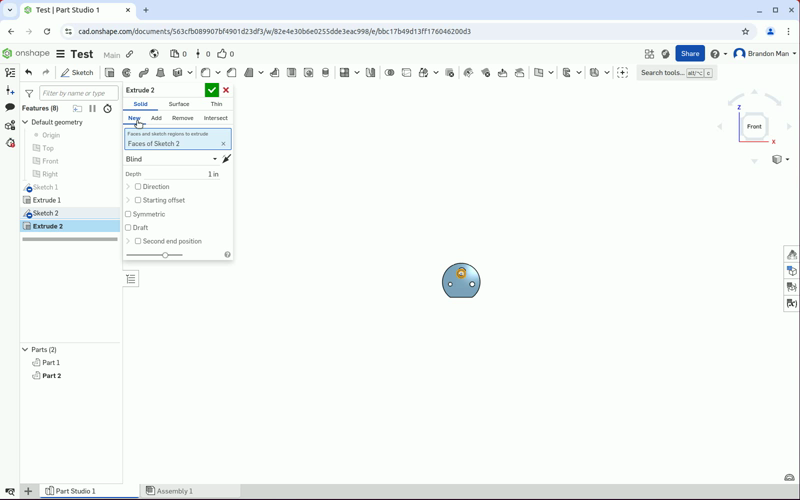
key(tab, 4)
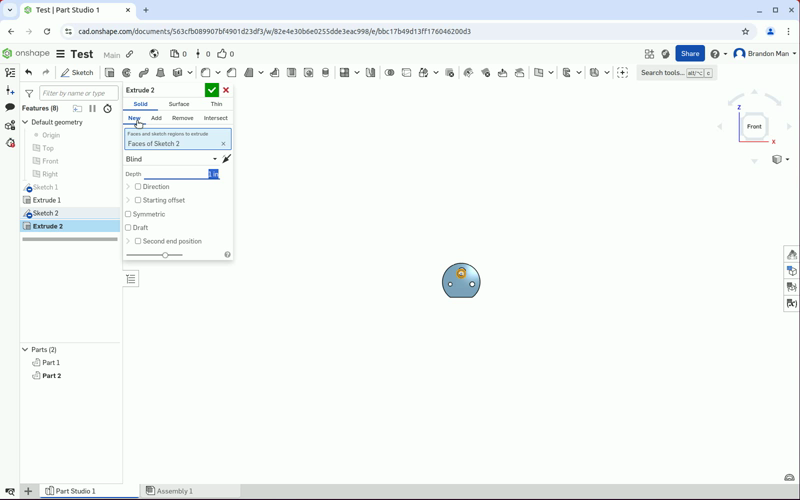
text(-23.108)
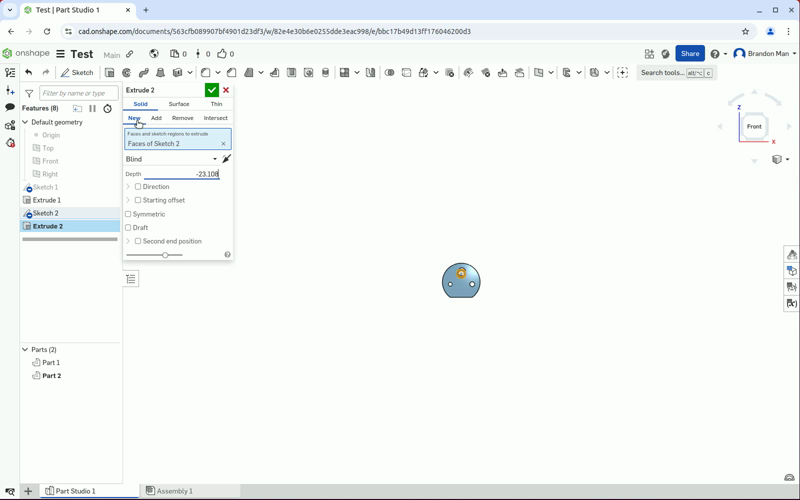
key(enter)
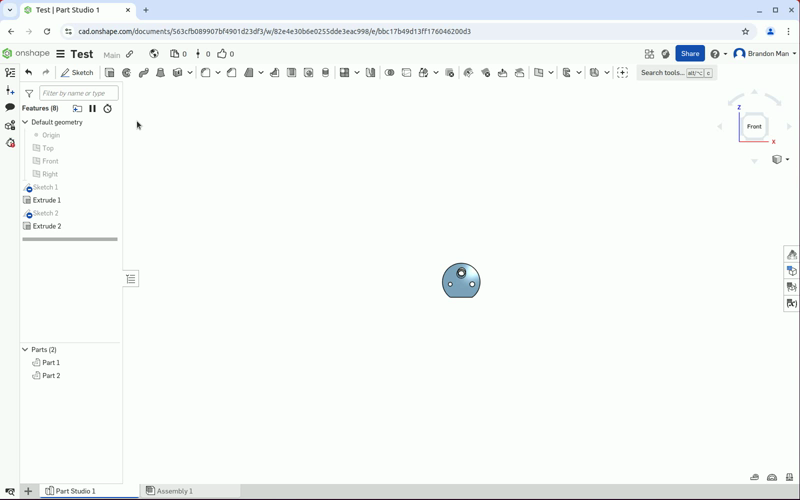
key(shift+h)
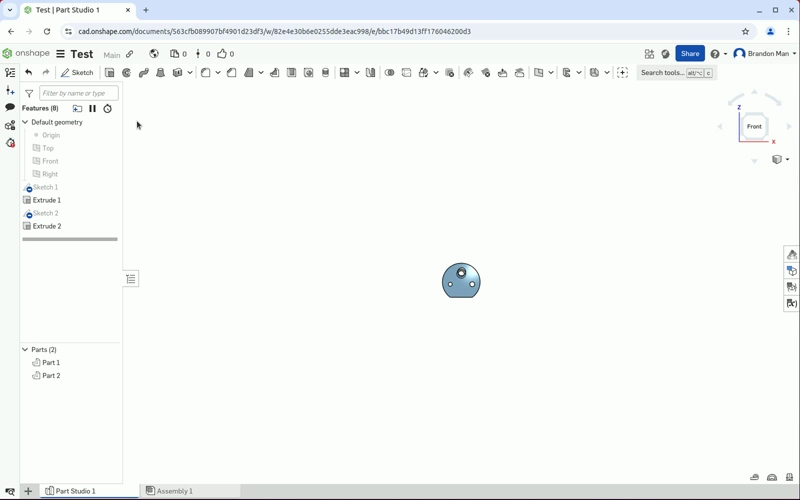
key(shift+h)
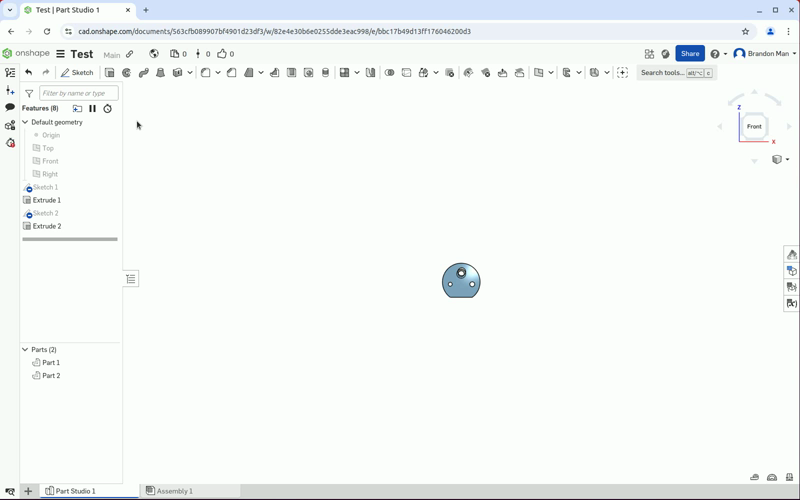
mouse_move(73, 189)
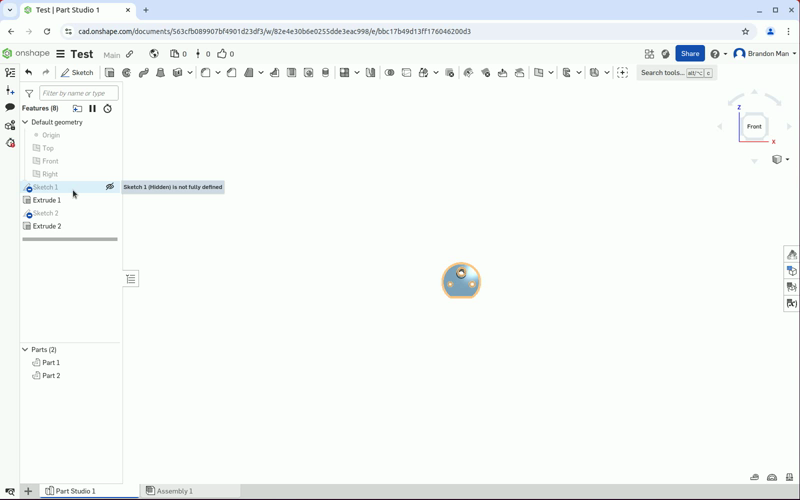
click(73, 189)
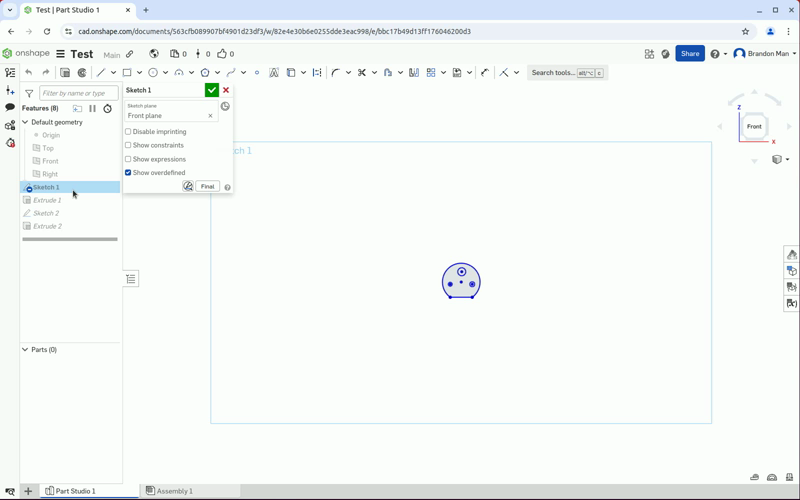
mouse_move(229, 92)
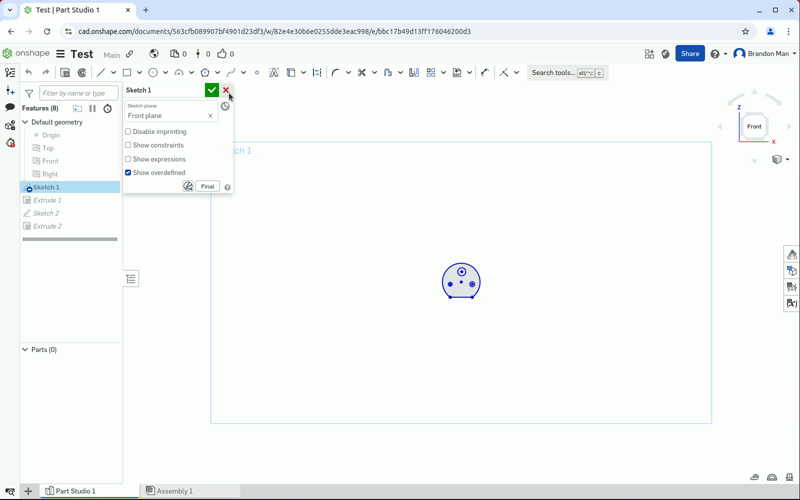
click(229, 92)
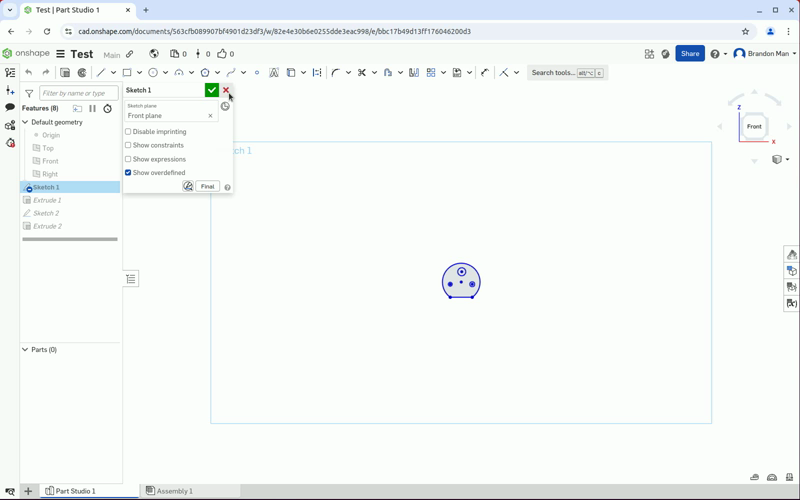
key(shift+s)
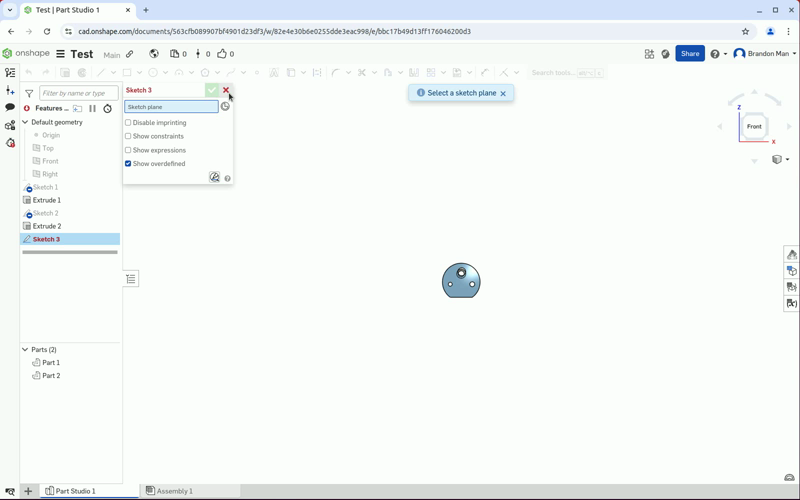
mouse_move(73, 163)
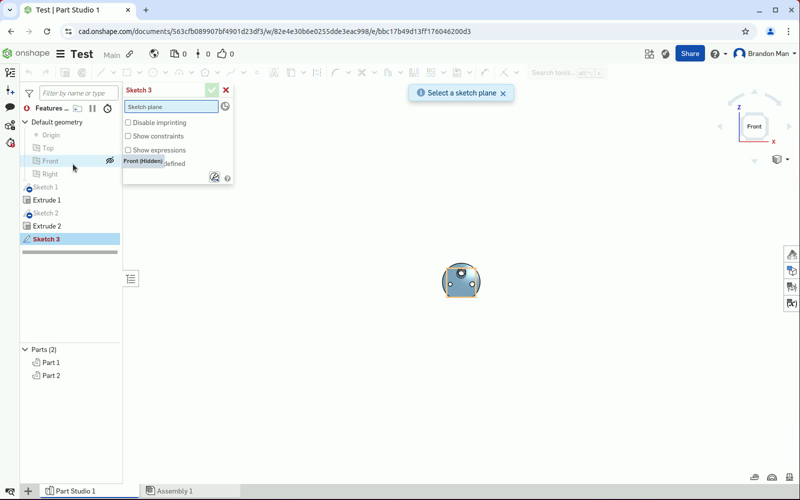
click(73, 163)
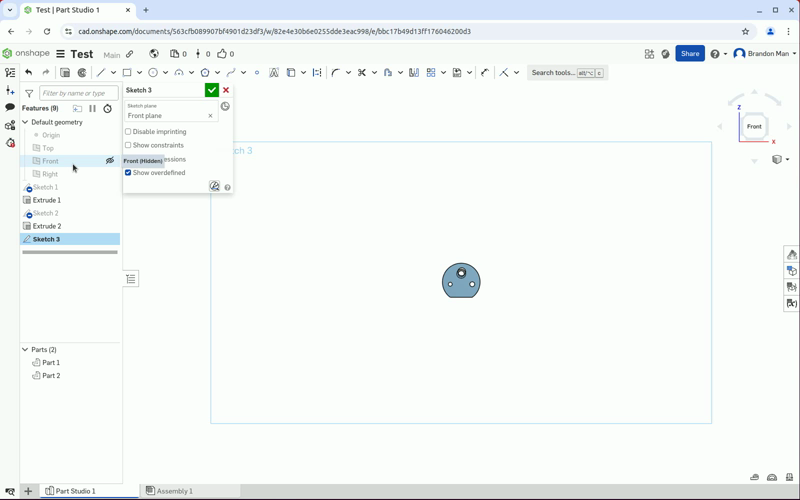
mouse_move(73, 352)
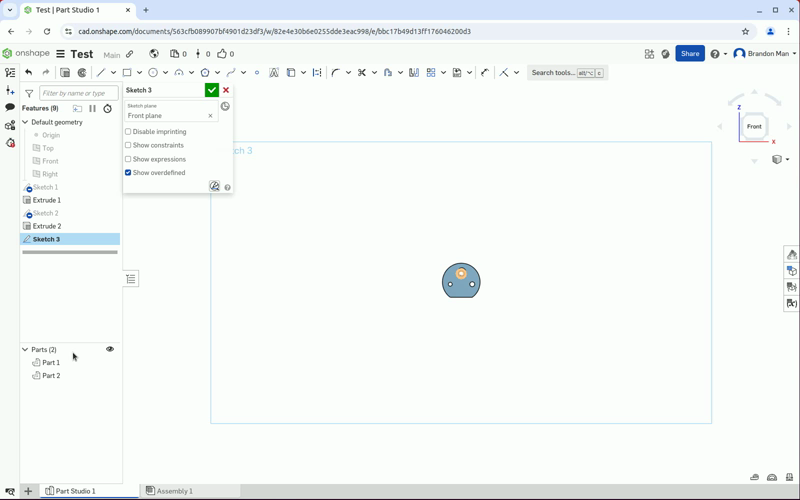
key(y)
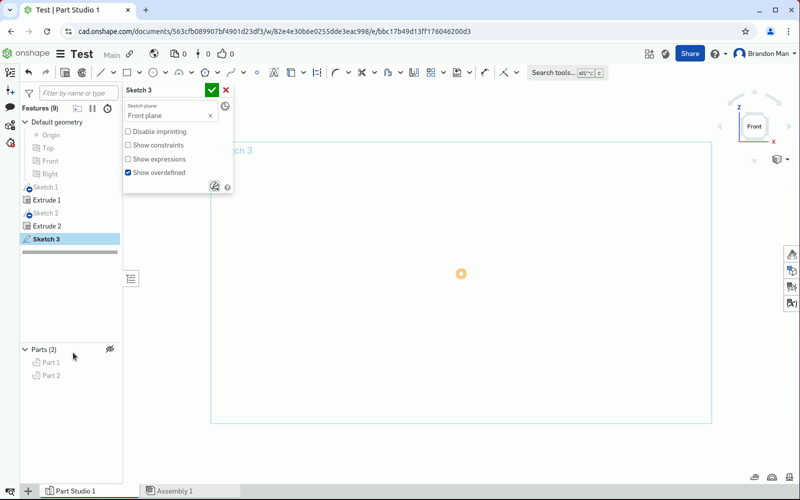
key(c)
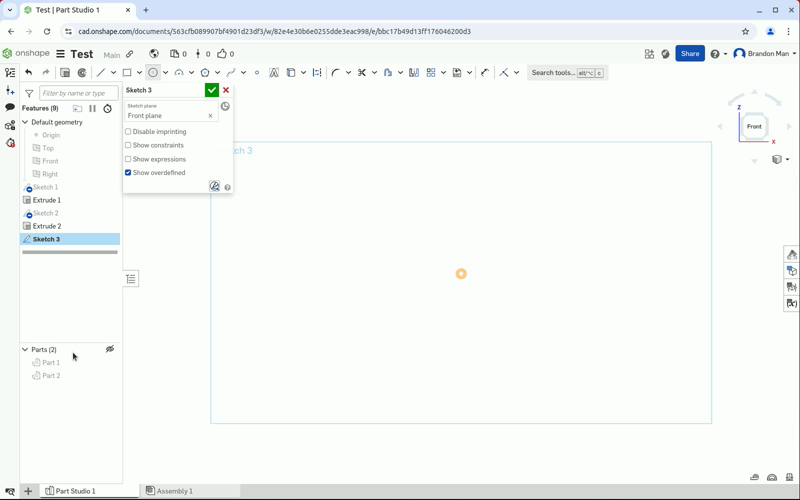
key_down(shift)
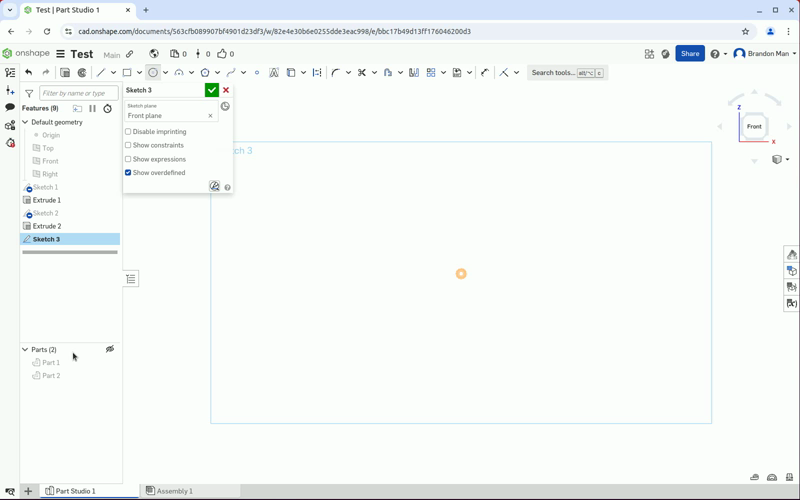
mouse_move(450, 285)
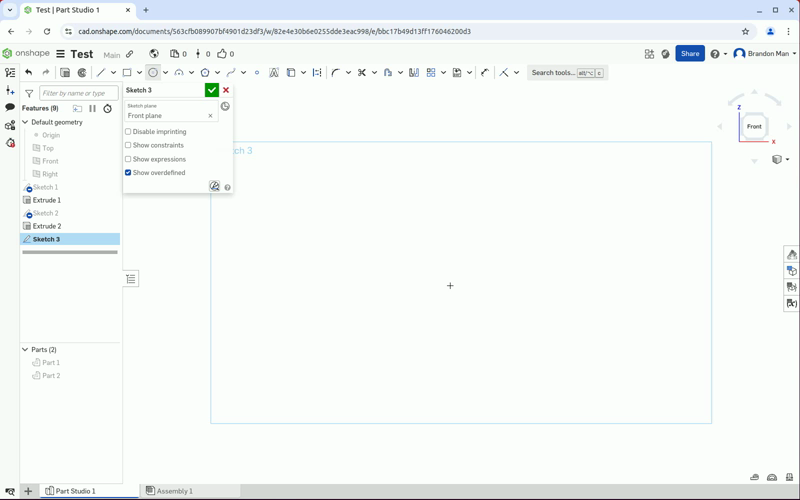
click(450, 285)
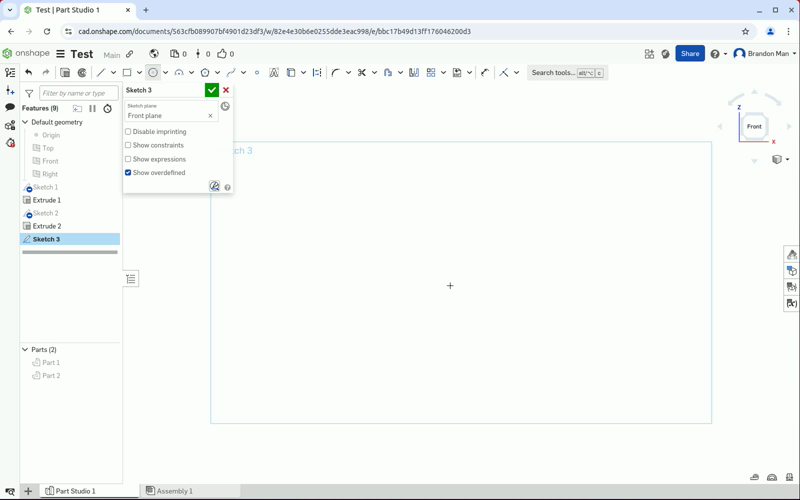
key_up(shift)
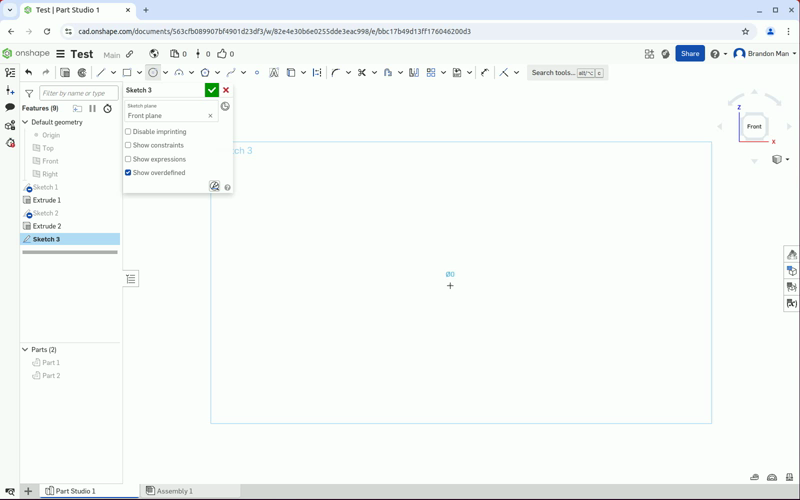
mouse_move(452, 285)
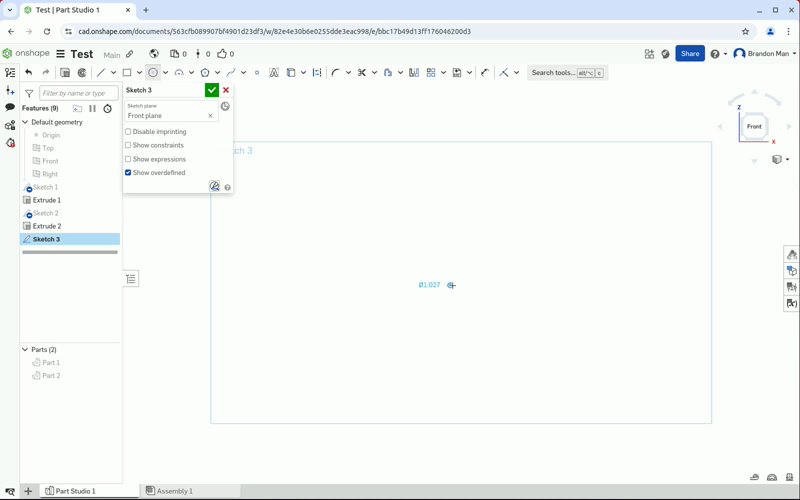
scroll(6)
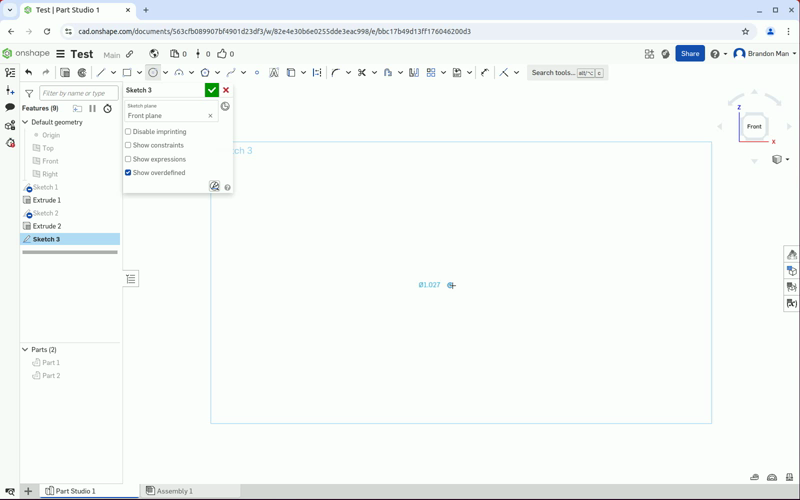
scroll(6)
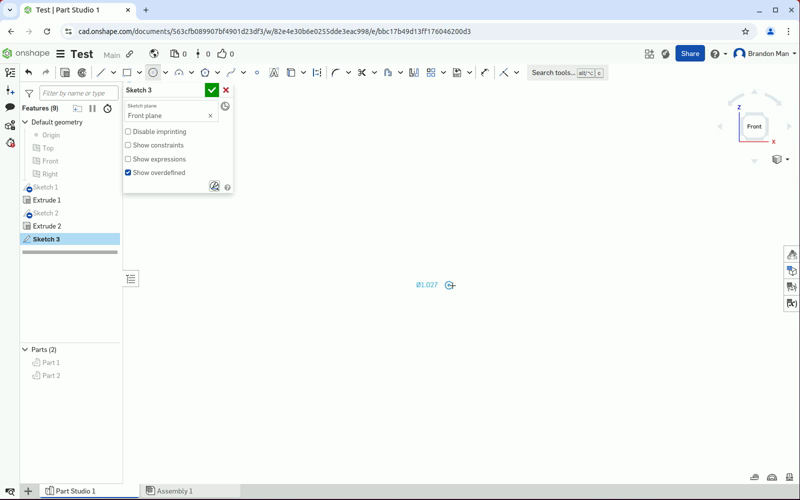
scroll(6)
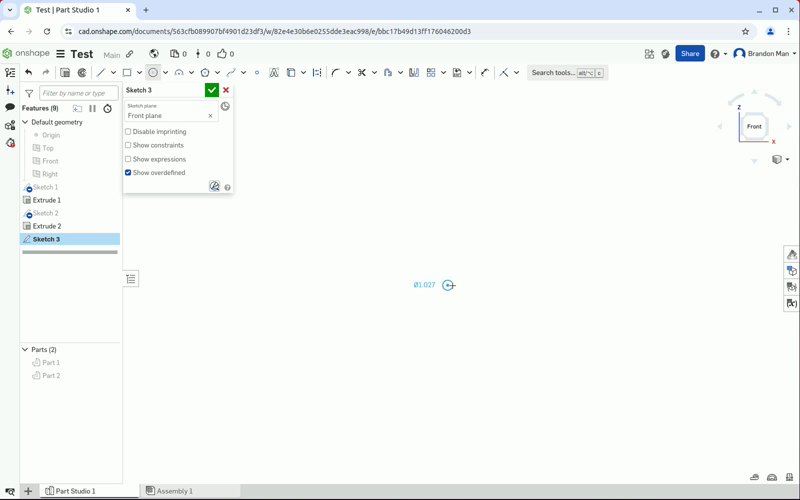
scroll(6)
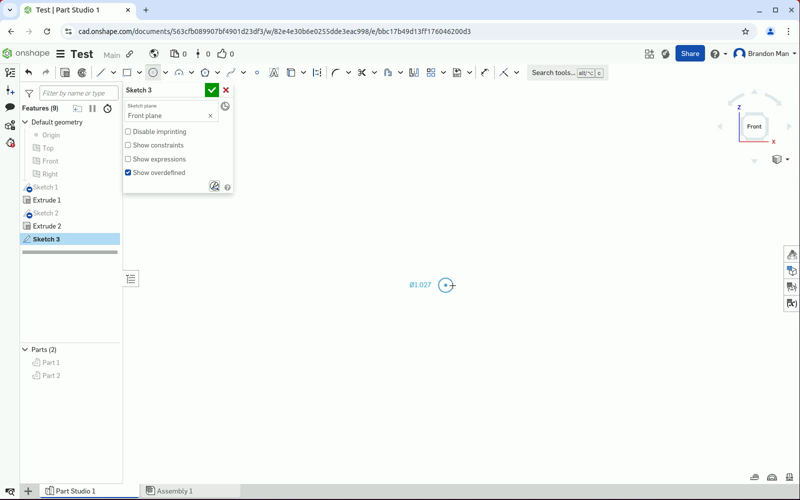
scroll(6)
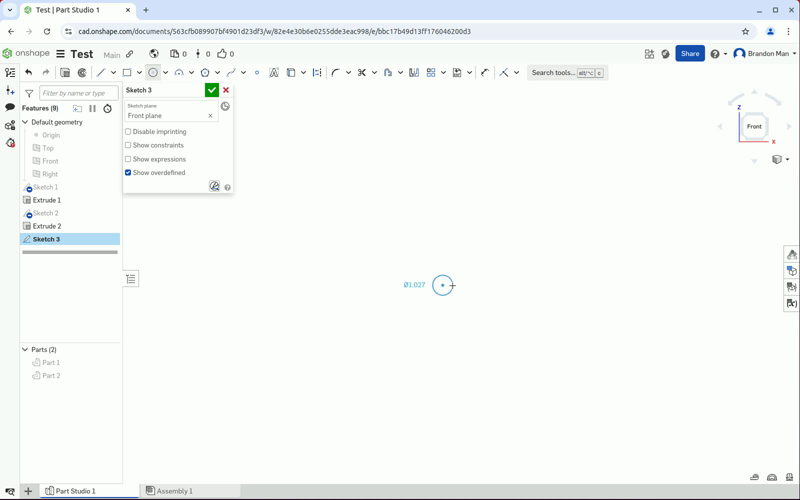
scroll(6)
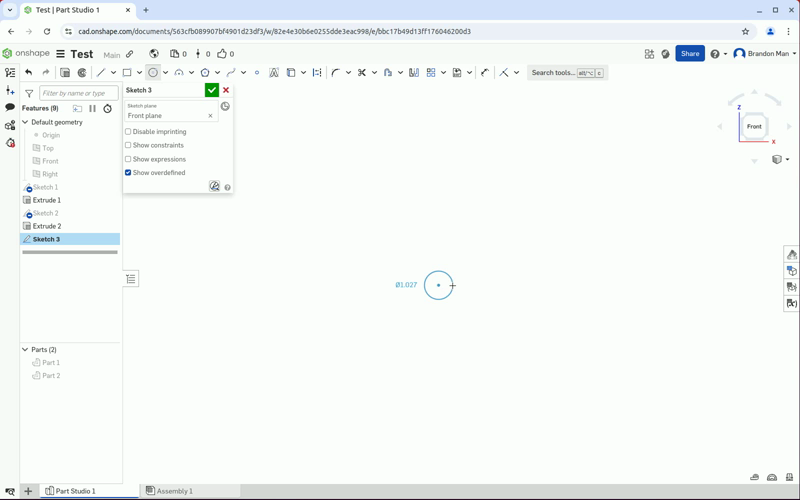
scroll(6)
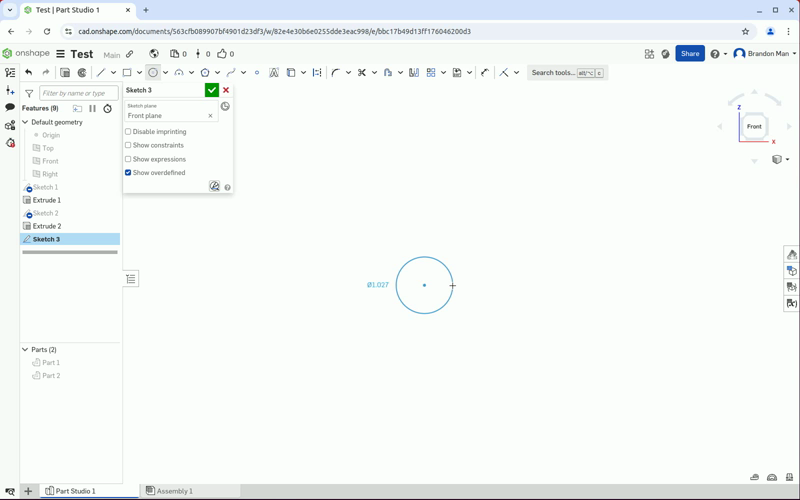
click(452, 285)
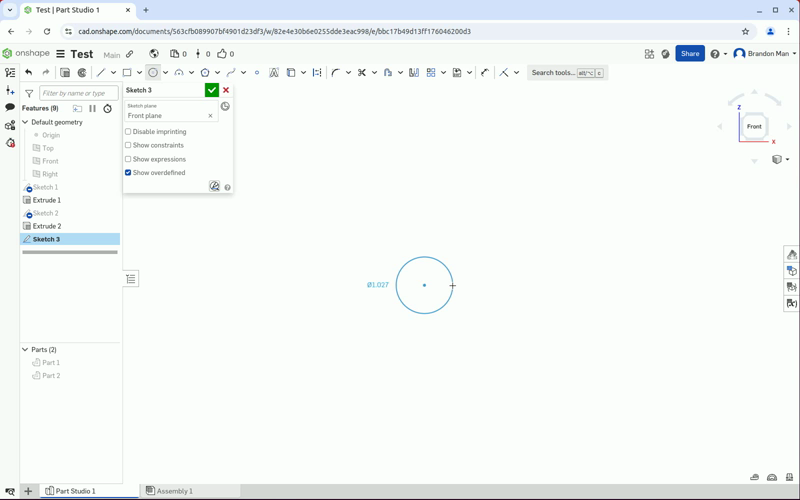
scroll(-6)
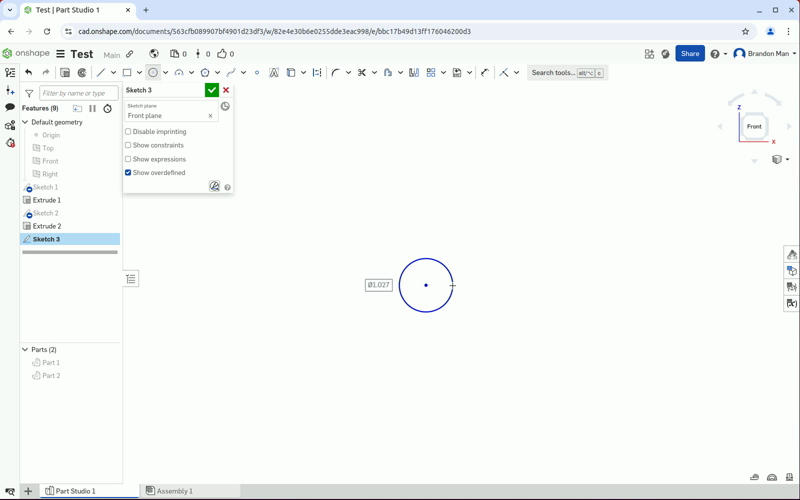
scroll(-6)
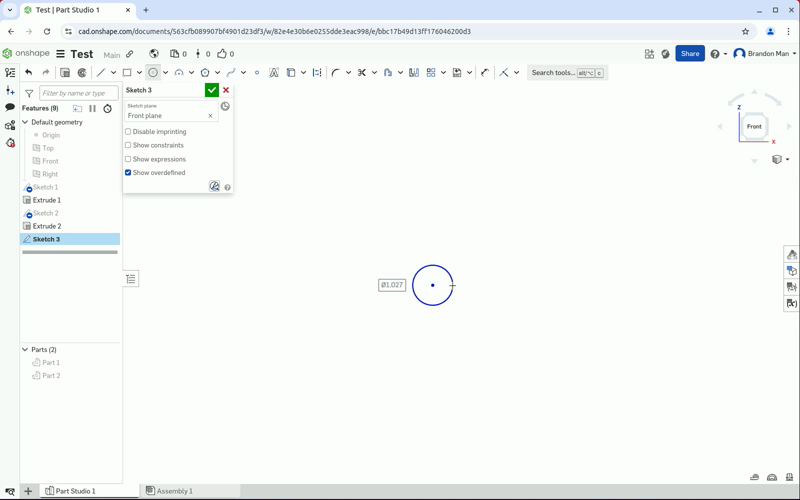
scroll(-6)
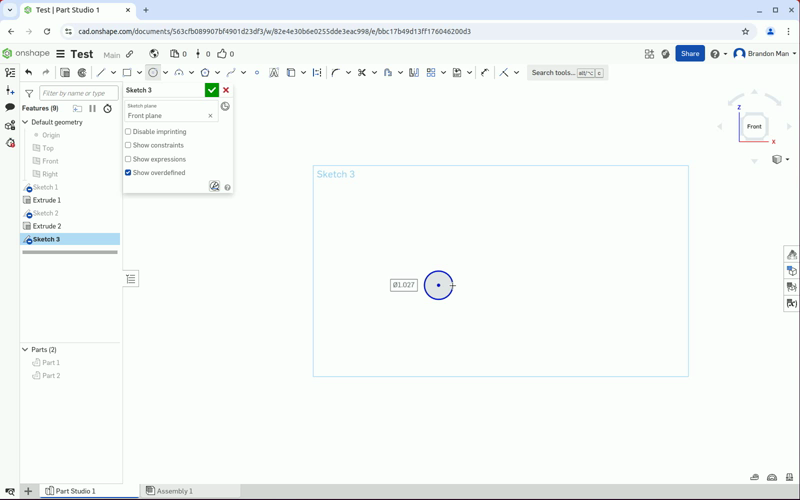
scroll(-6)
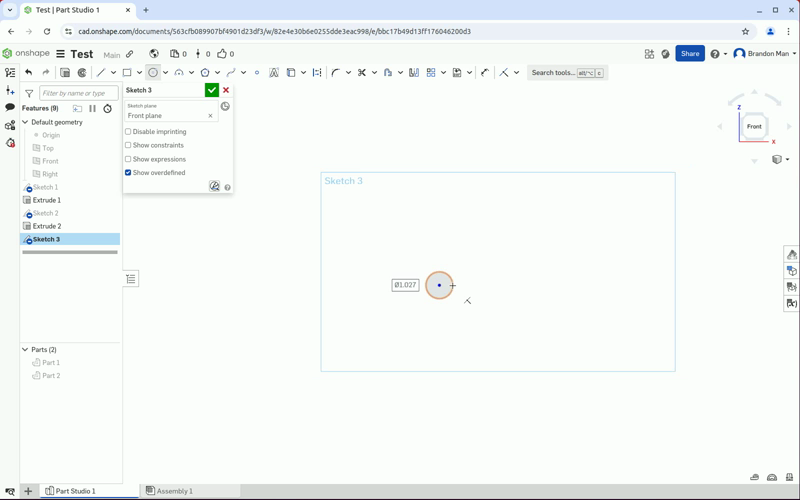
scroll(-6)
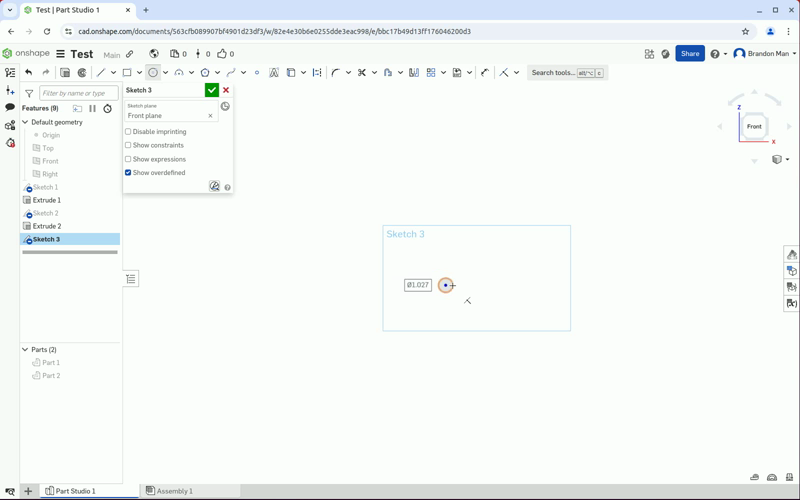
scroll(-6)
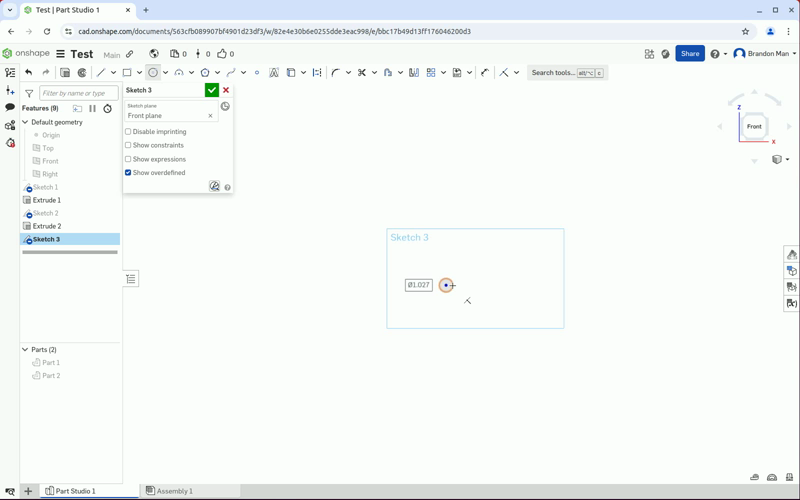
scroll(-6)
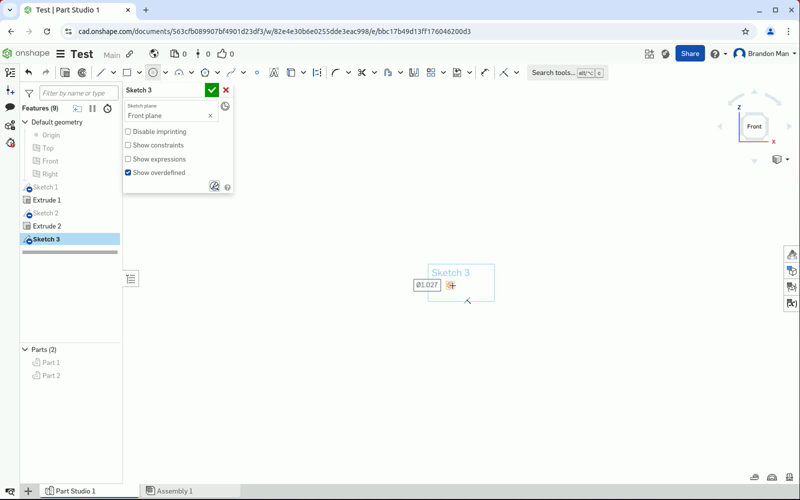
key(esc)
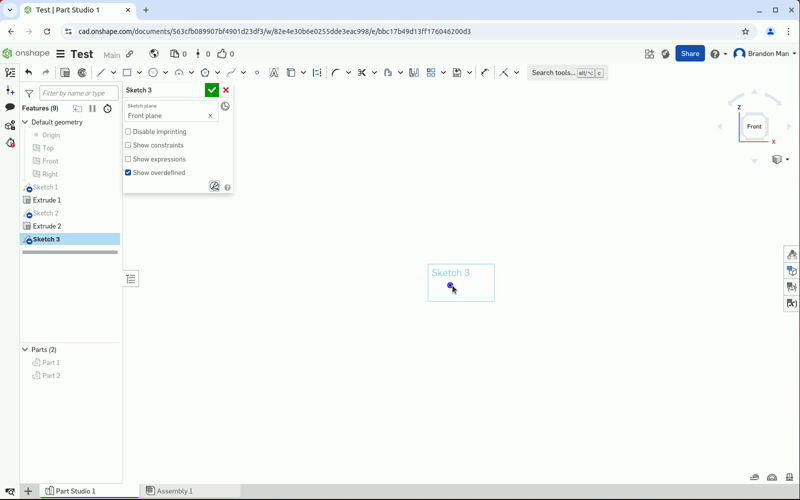
mouse_move(450, 287)
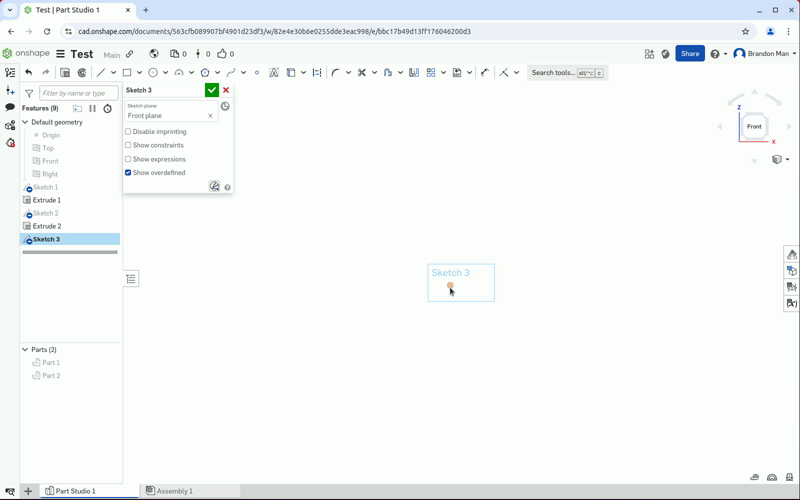
scroll(6)
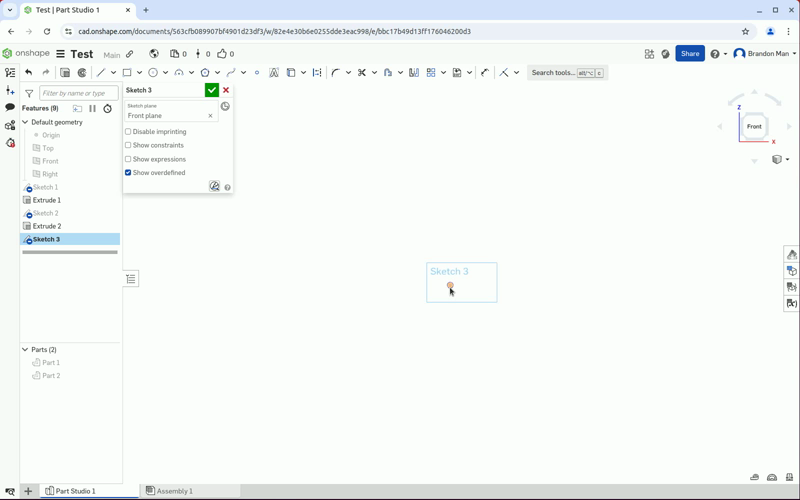
scroll(6)
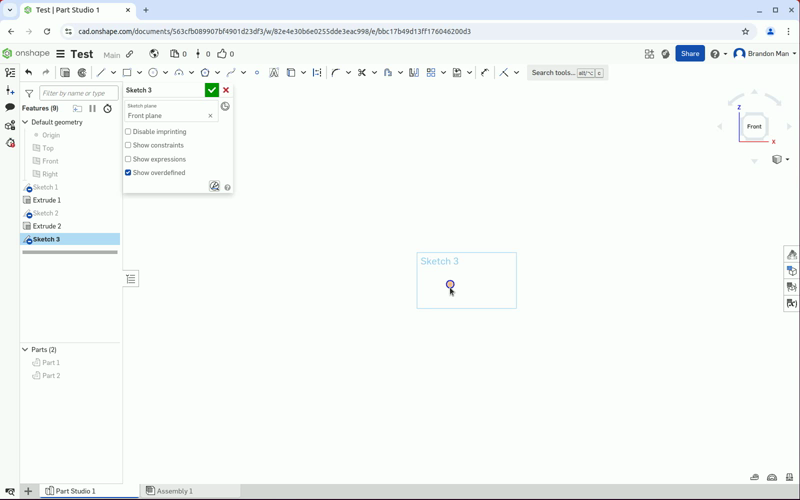
scroll(6)
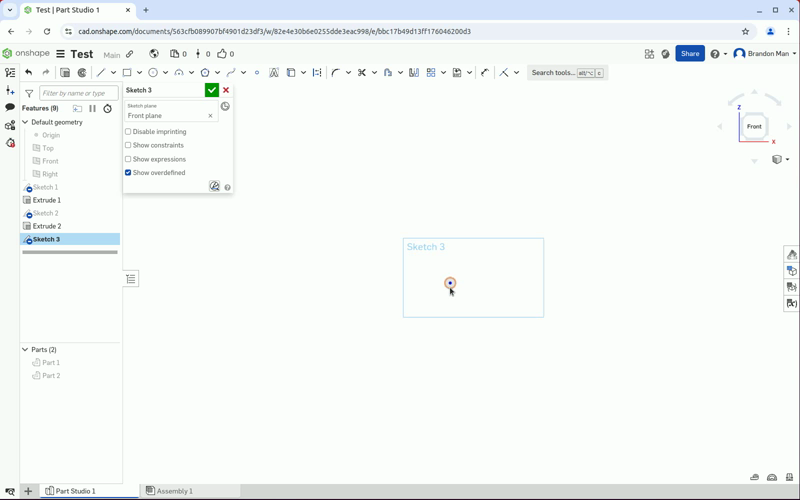
scroll(6)
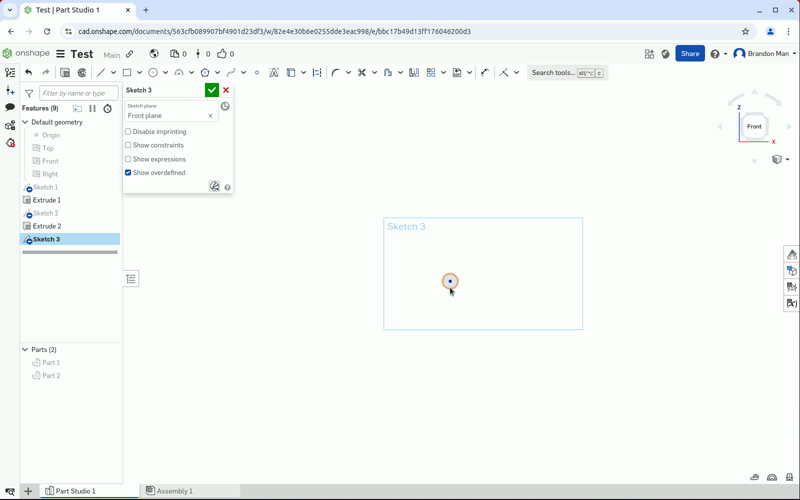
scroll(6)
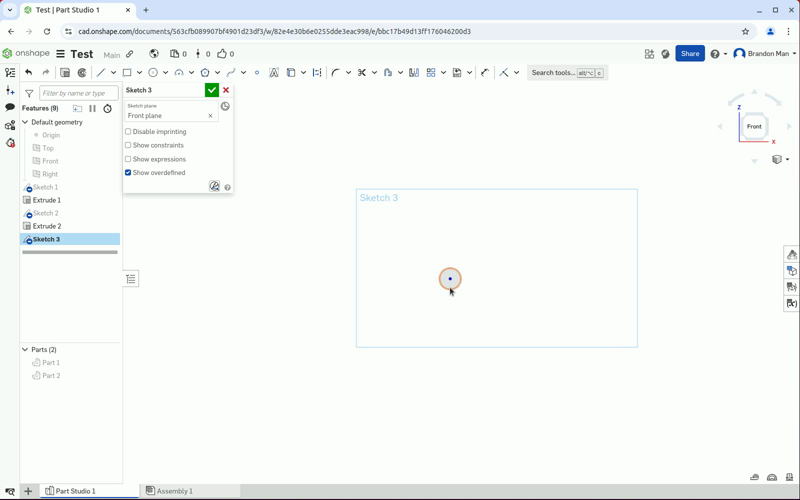
scroll(6)
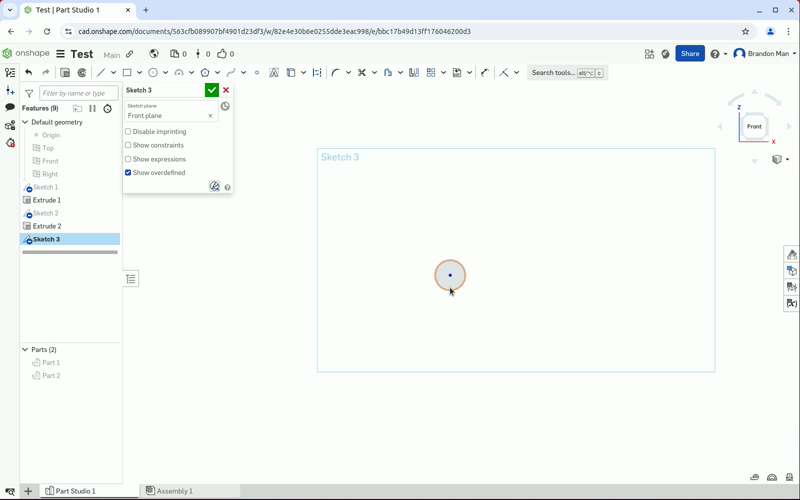
scroll(6)
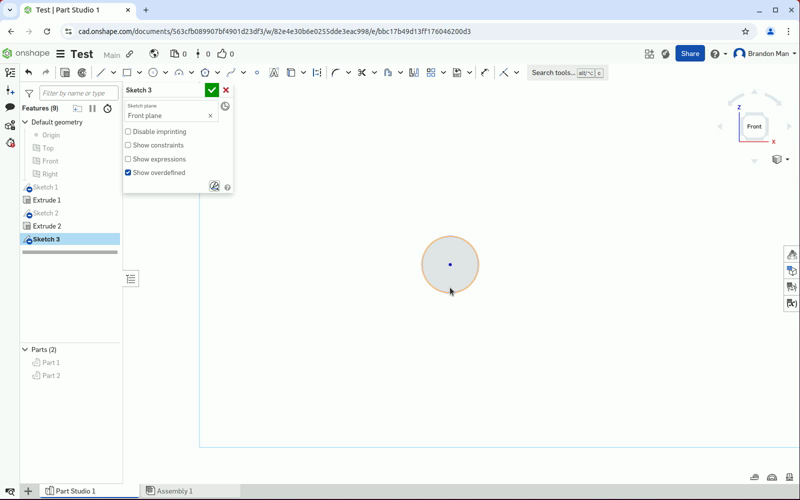
click(450, 287)
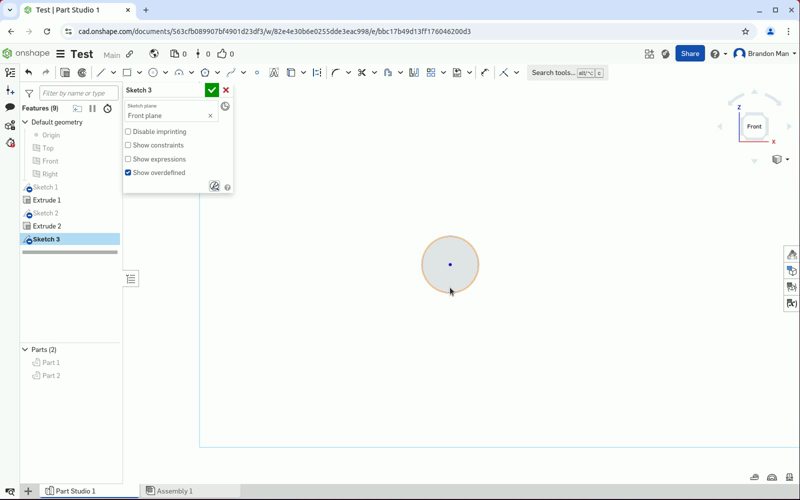
scroll(-6)
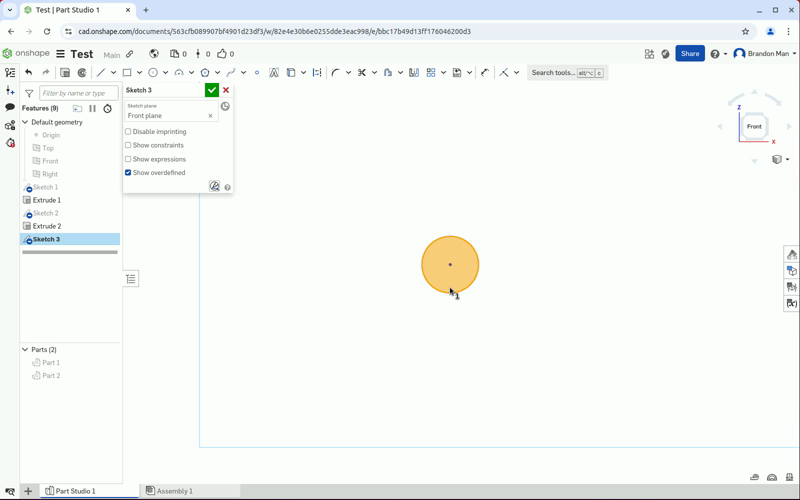
scroll(-6)
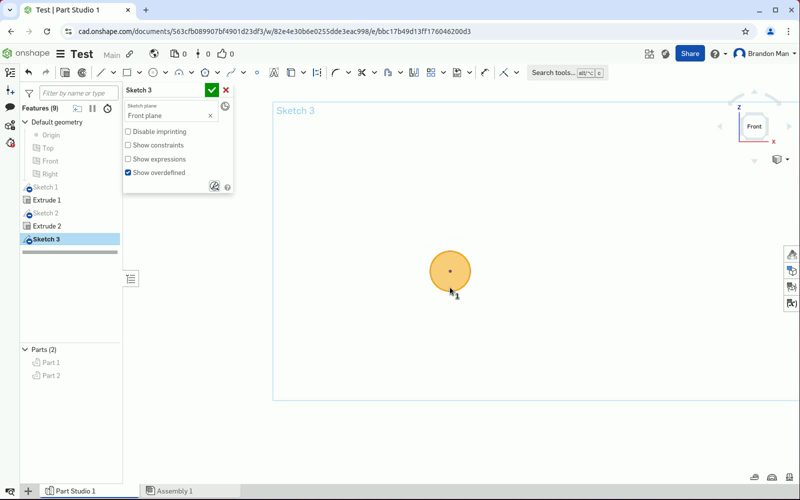
scroll(-6)
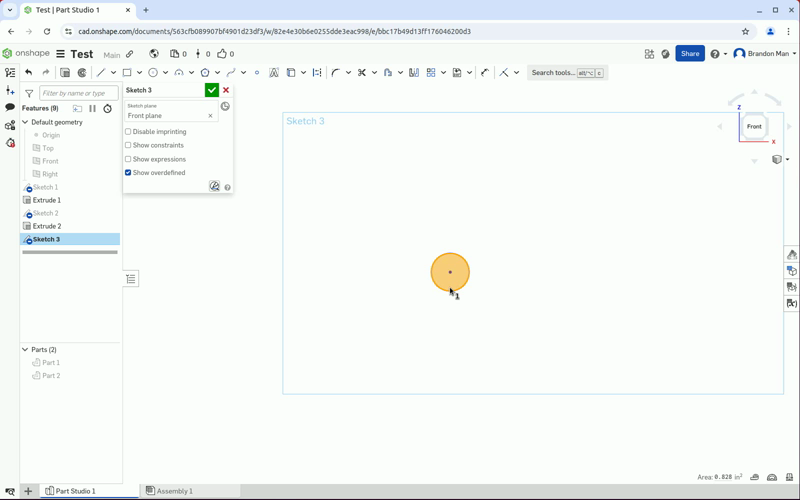
scroll(-6)
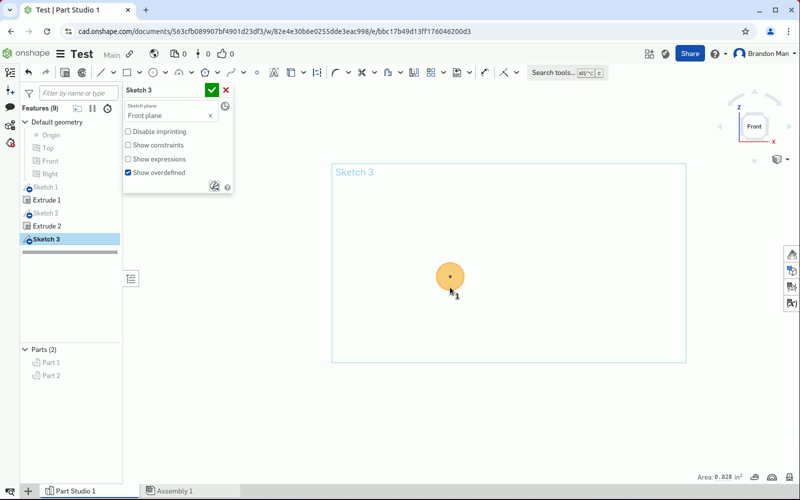
scroll(-6)
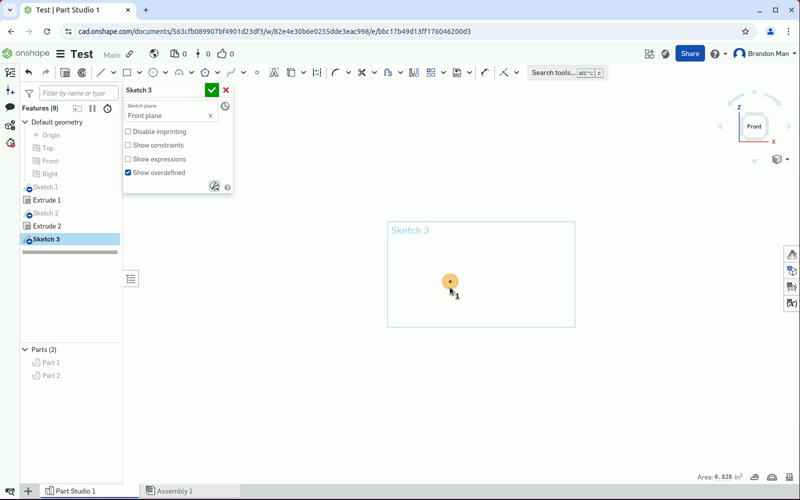
scroll(-6)
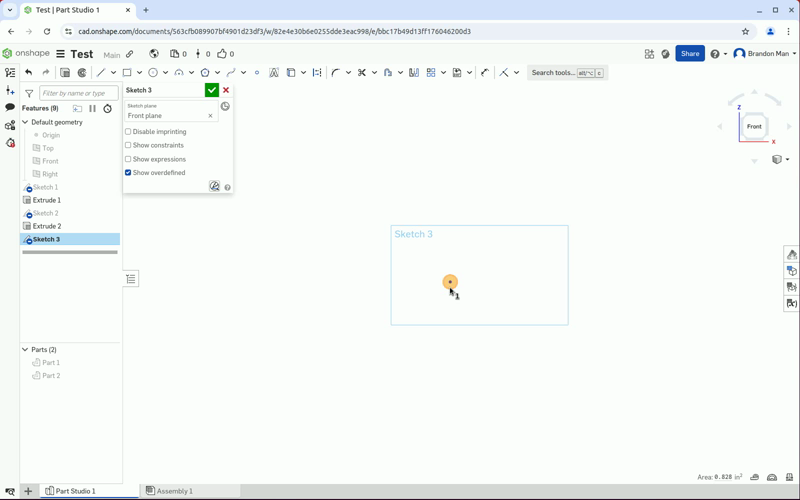
scroll(-6)
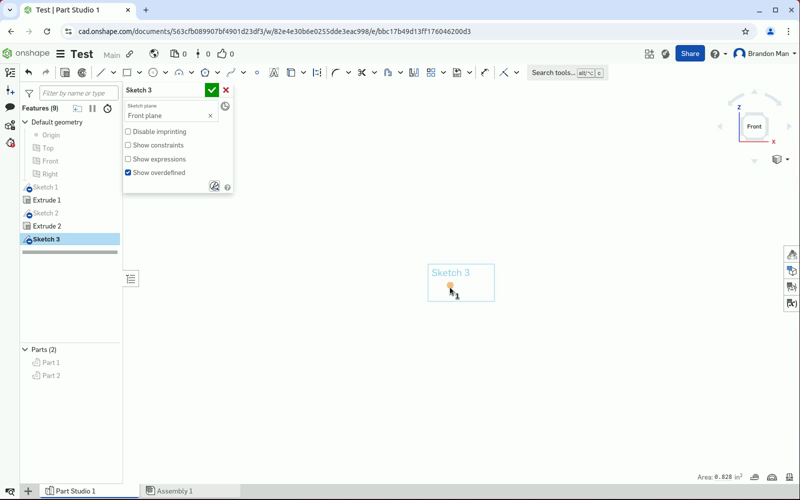
mouse_move(73, 352)
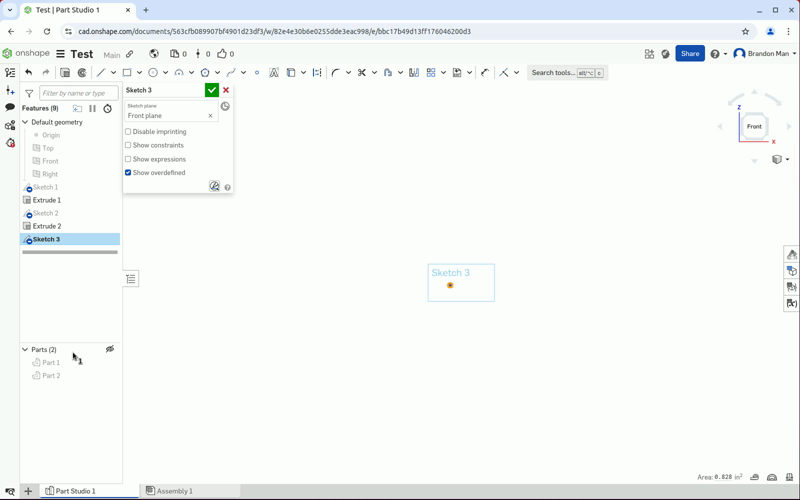
key(shift+y)
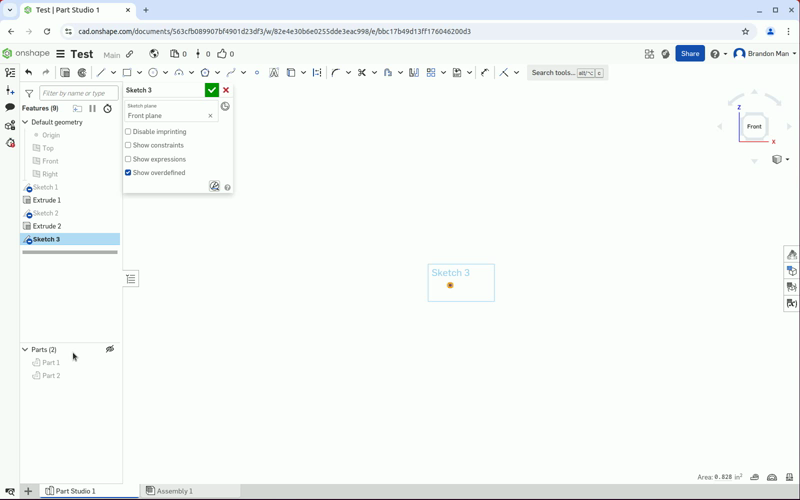
key(shift+e)
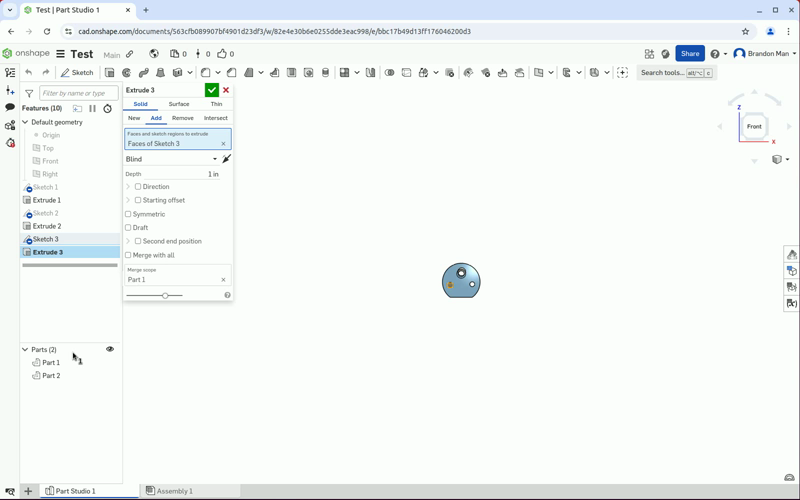
mouse_move(143, 106)
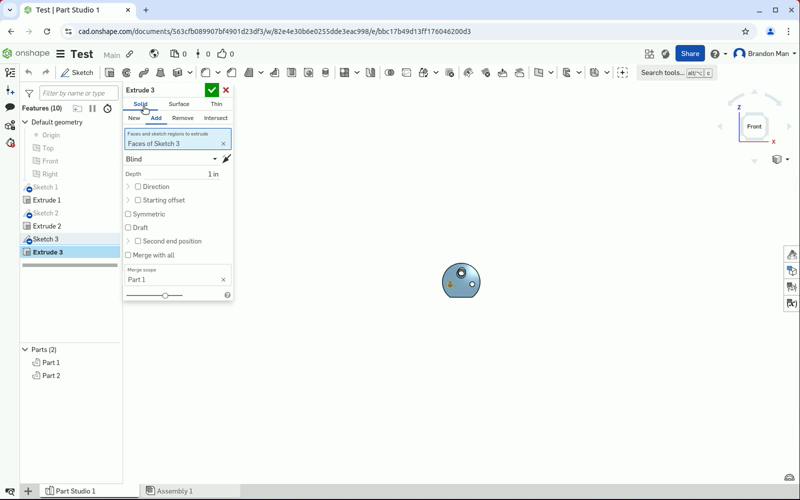
click(143, 106)
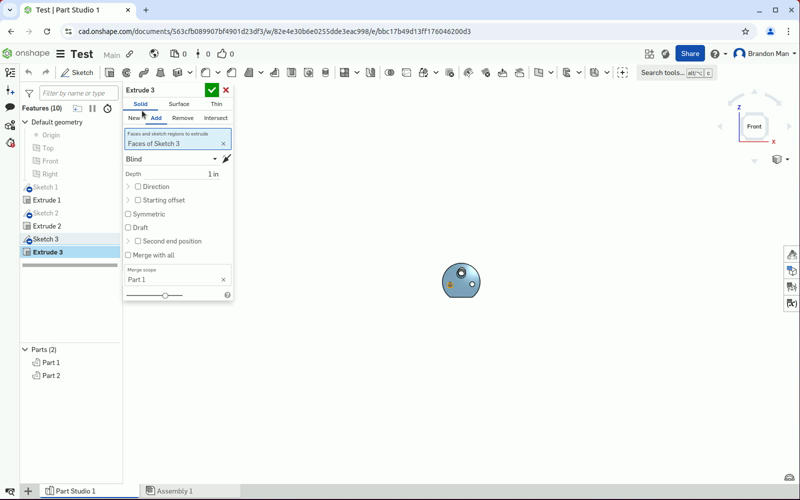
mouse_move(137, 120)
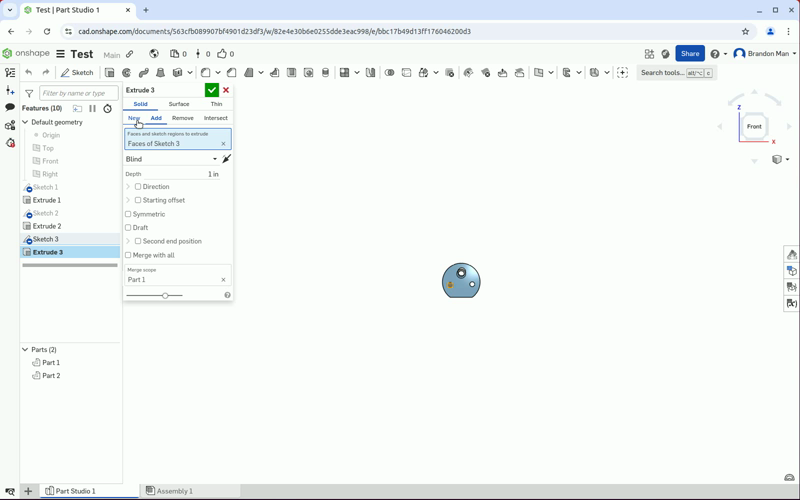
click(137, 120)
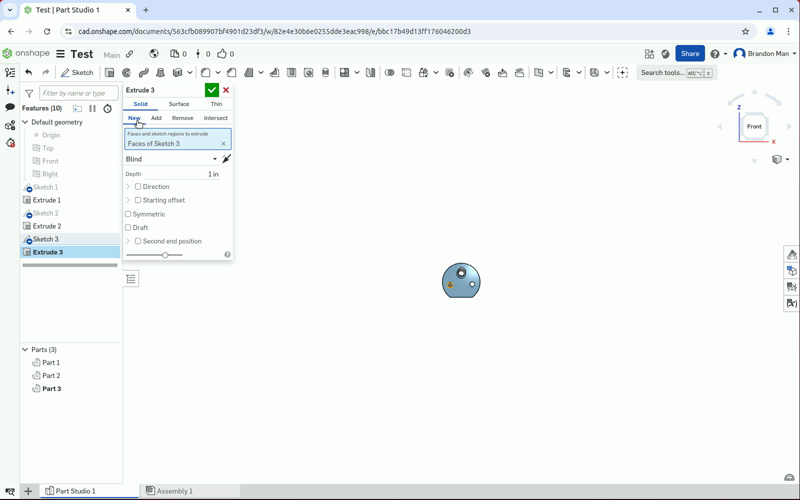
key(tab, 4)
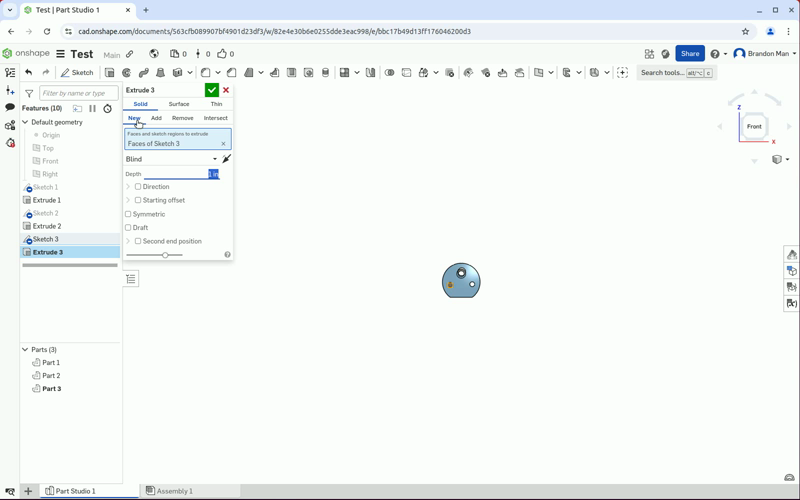
text(-23.108)
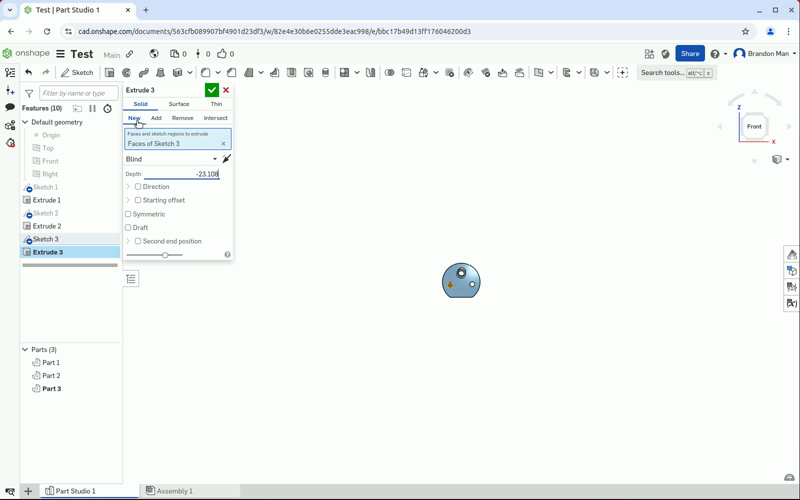
key(enter)
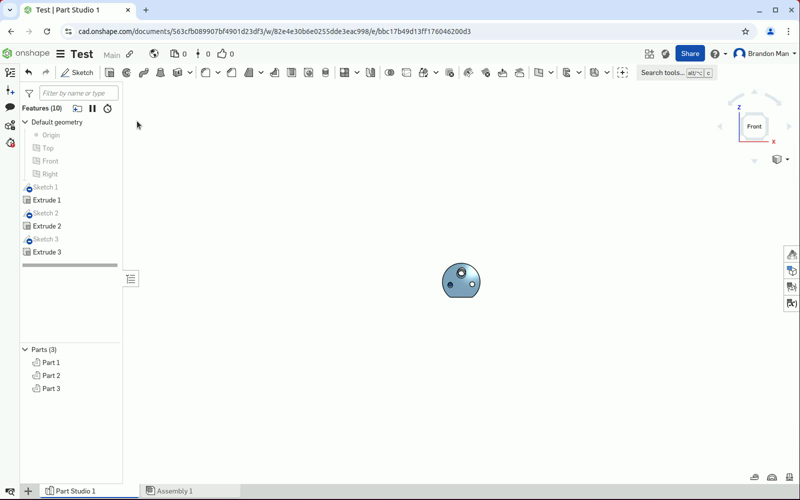
key(shift+h)
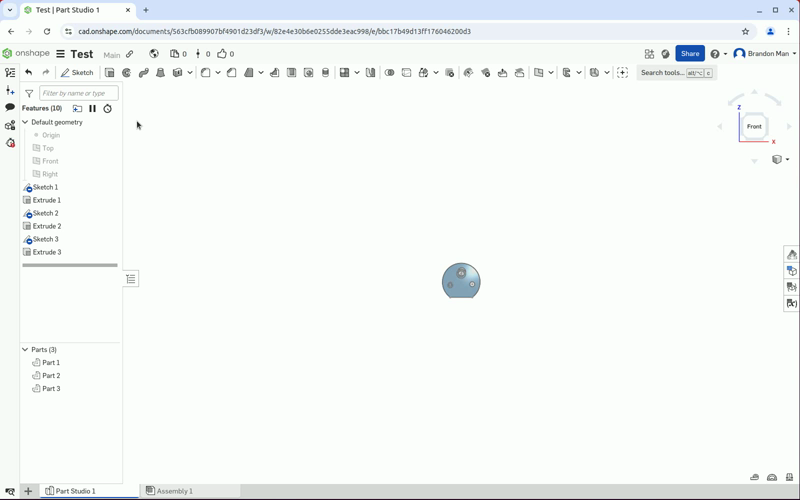
key(shift+h)
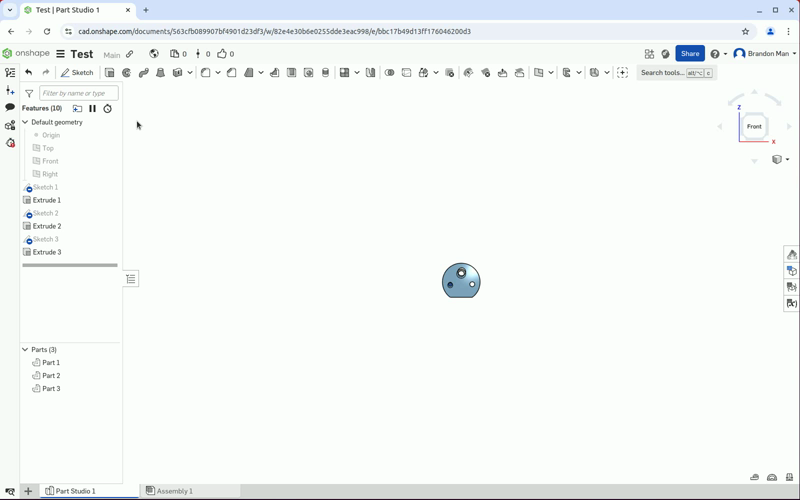
mouse_move(73, 189)
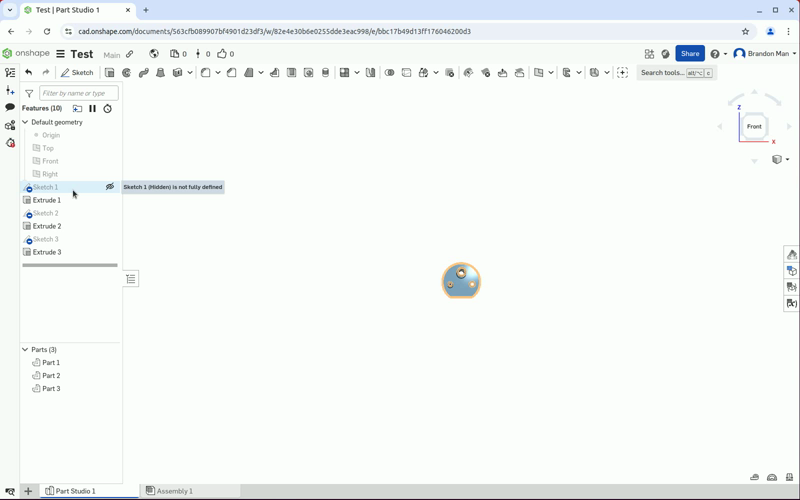
click(73, 189)
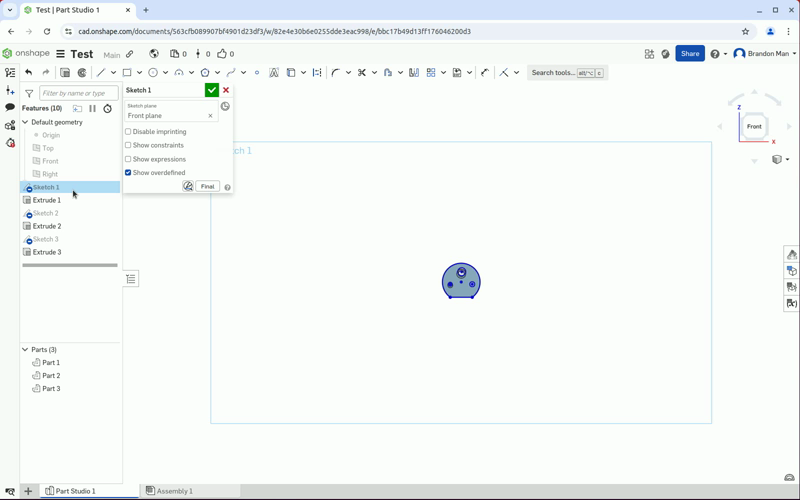
mouse_move(229, 92)
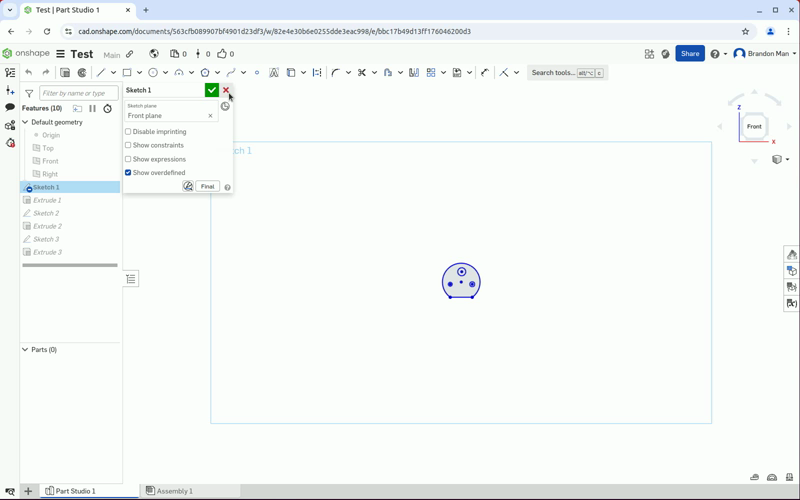
click(229, 92)
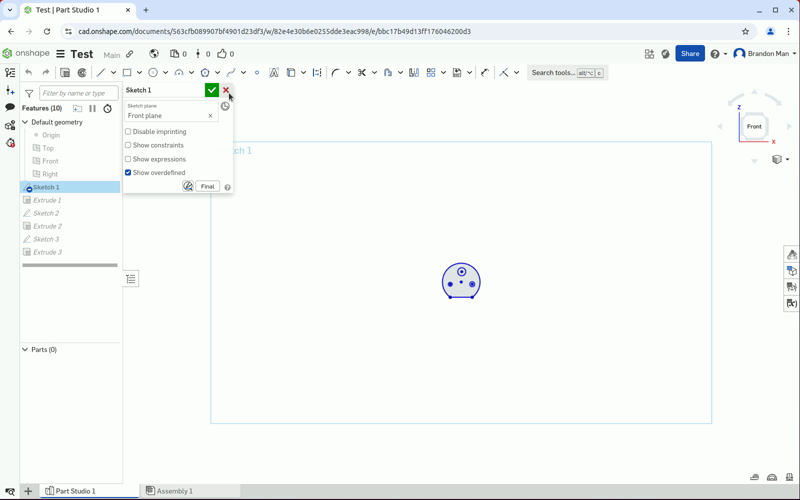
key(shift+s)
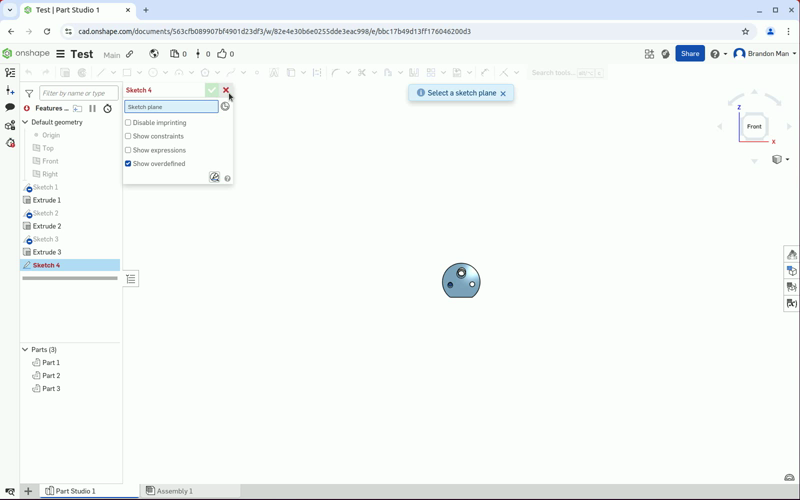
mouse_move(73, 163)
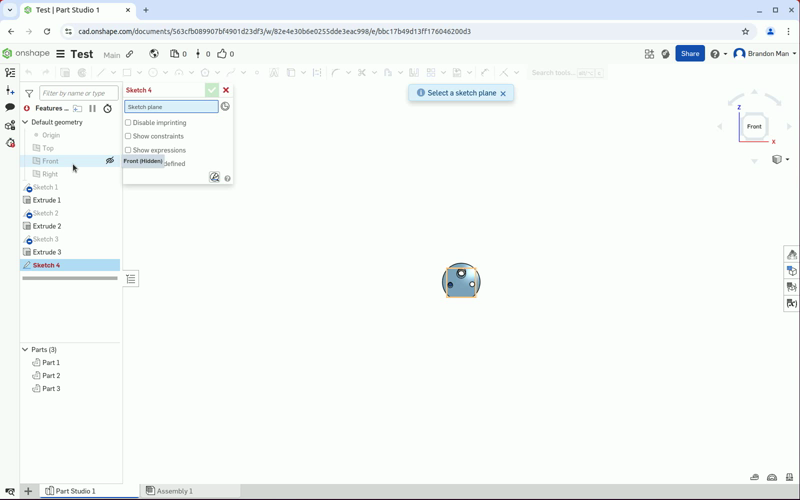
click(73, 163)
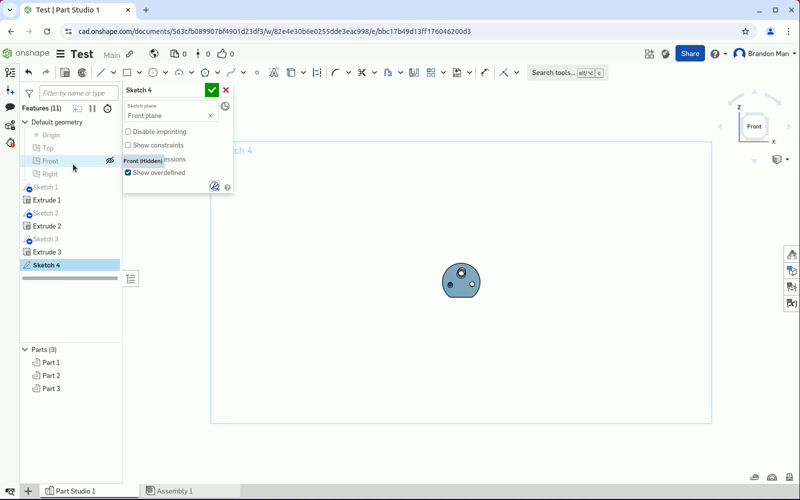
mouse_move(73, 352)
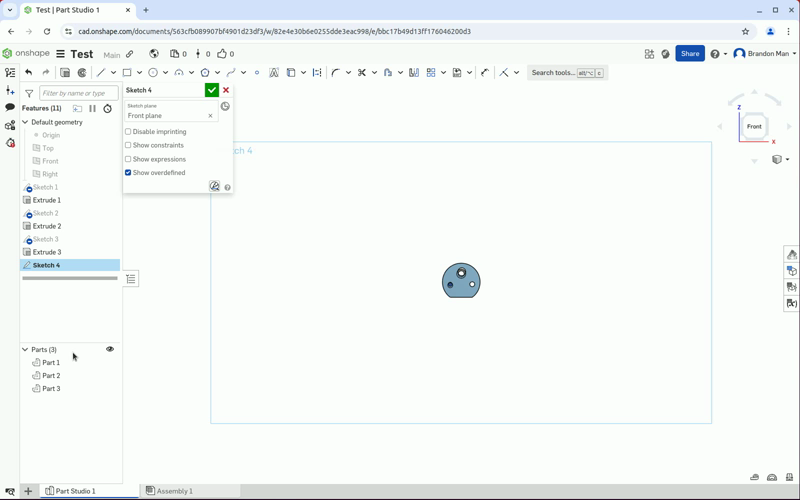
key(y)
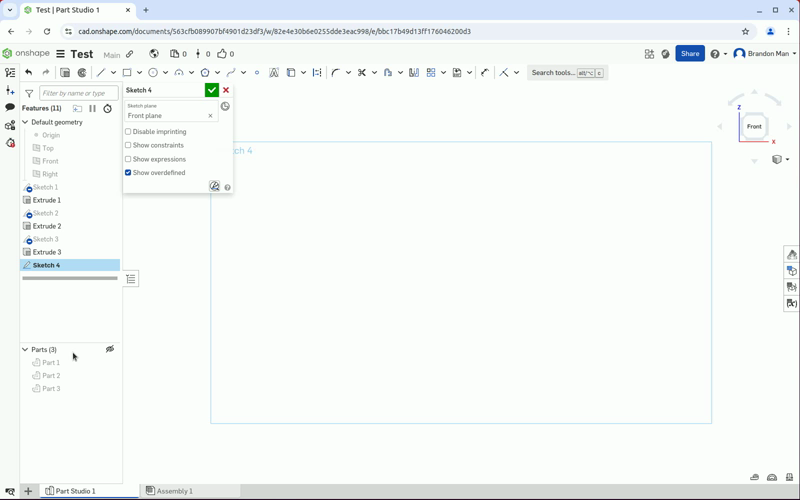
key(c)
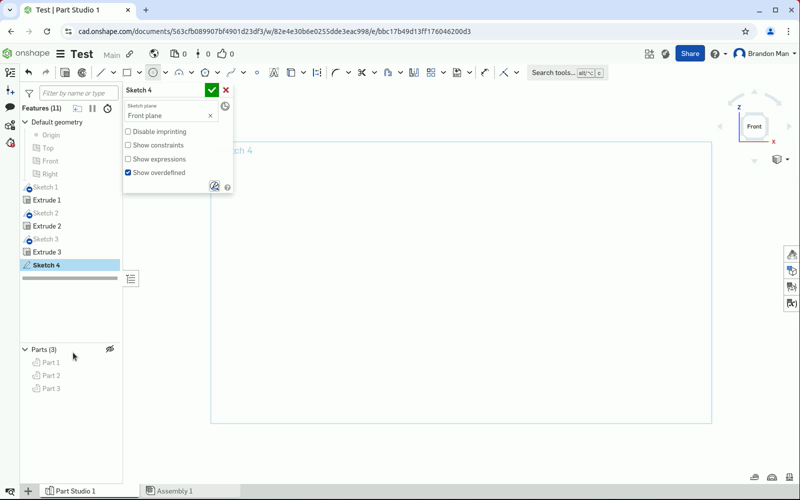
key_down(shift)
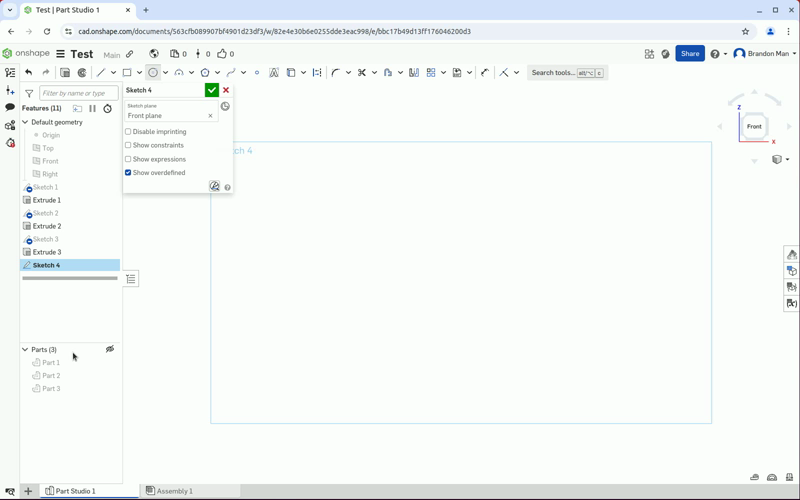
mouse_move(472, 285)
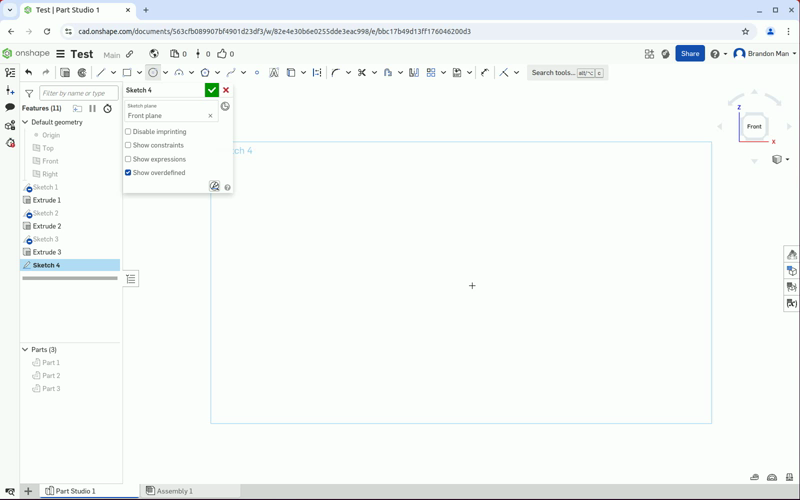
click(472, 285)
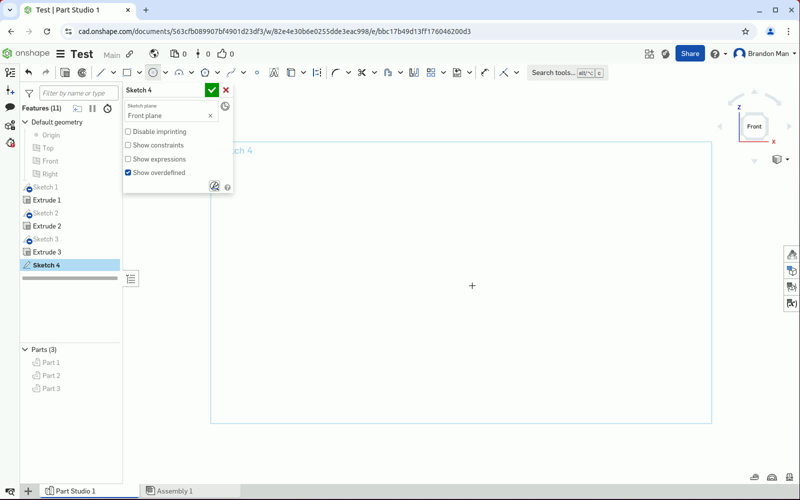
key_up(shift)
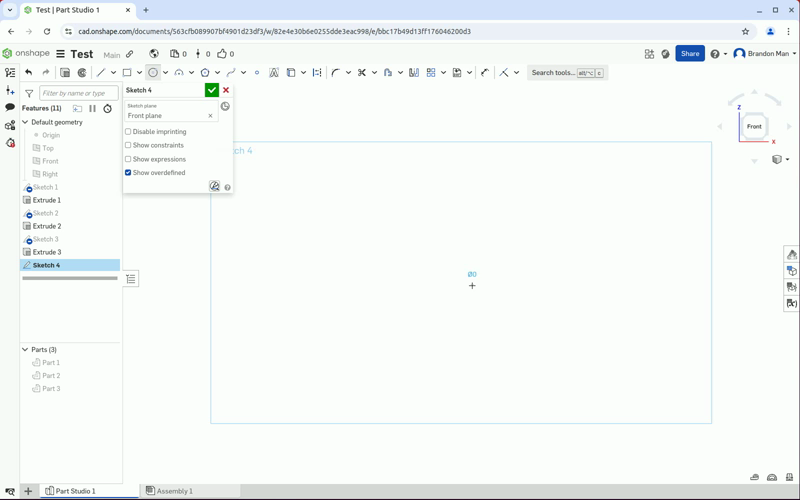
mouse_move(474, 285)
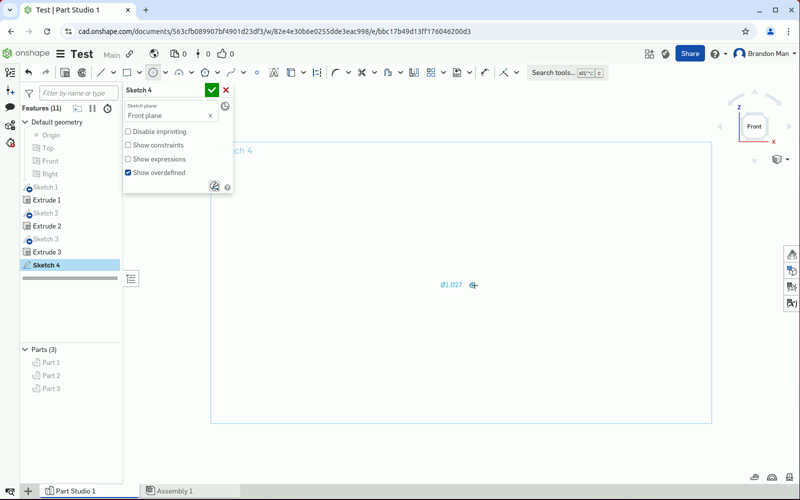
scroll(6)
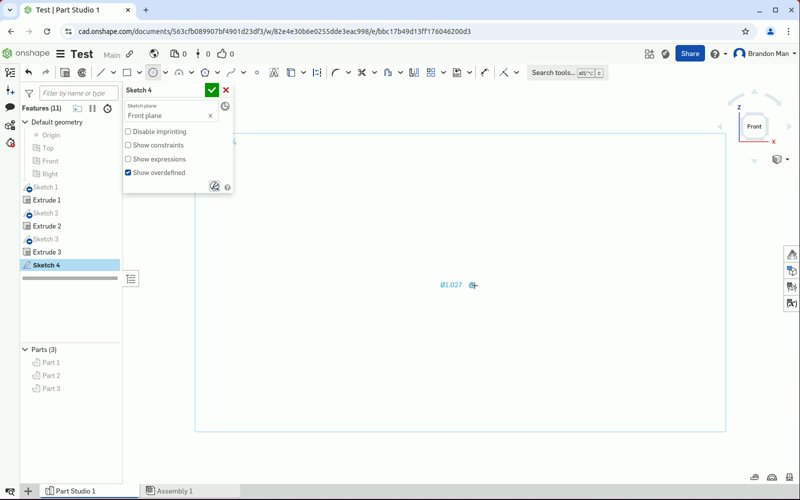
scroll(6)
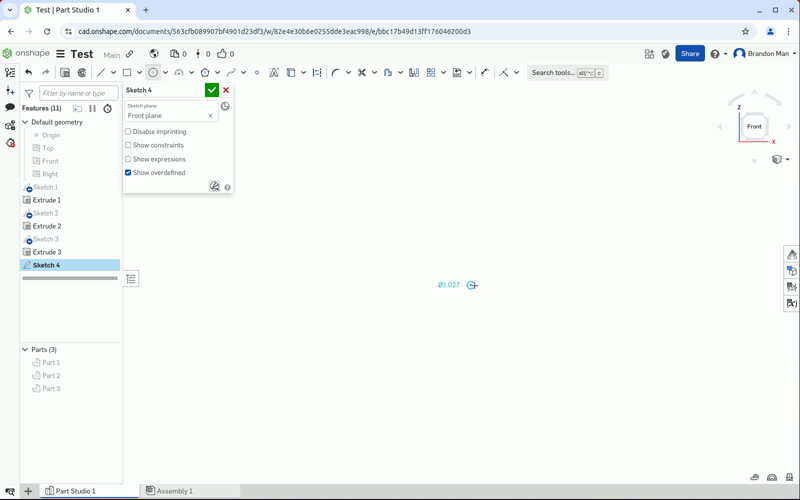
scroll(6)
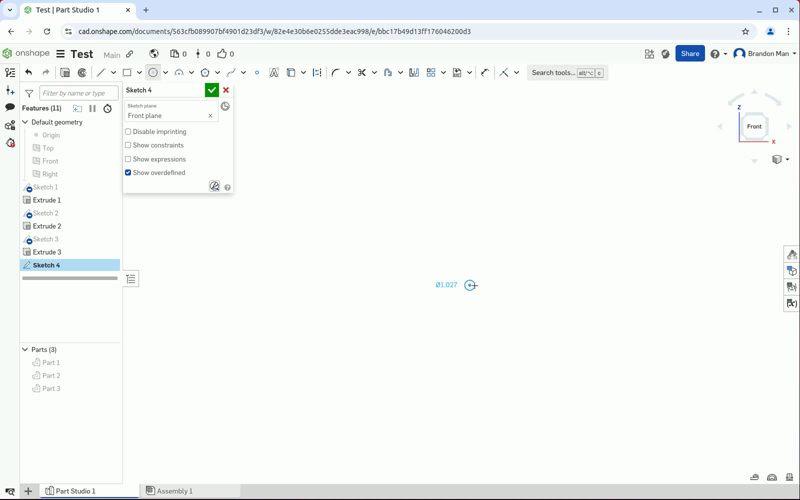
scroll(6)
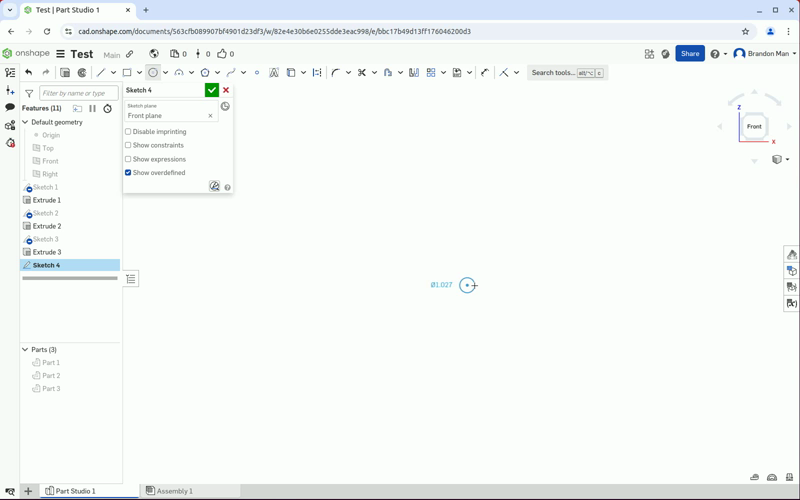
scroll(6)
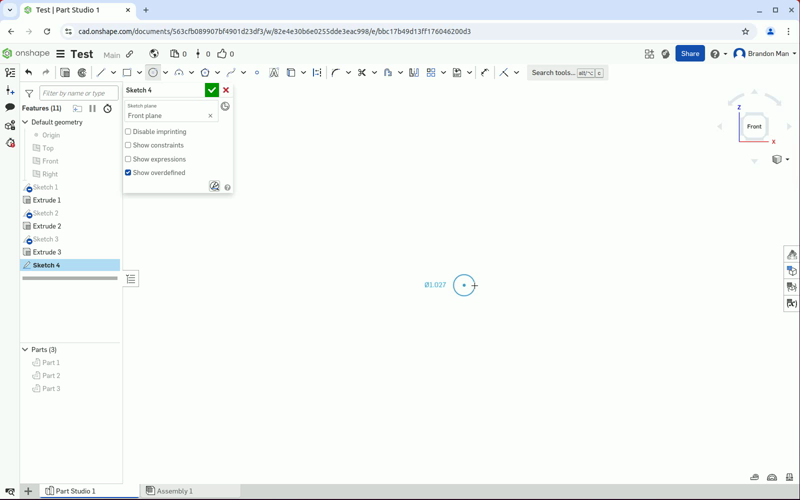
scroll(6)
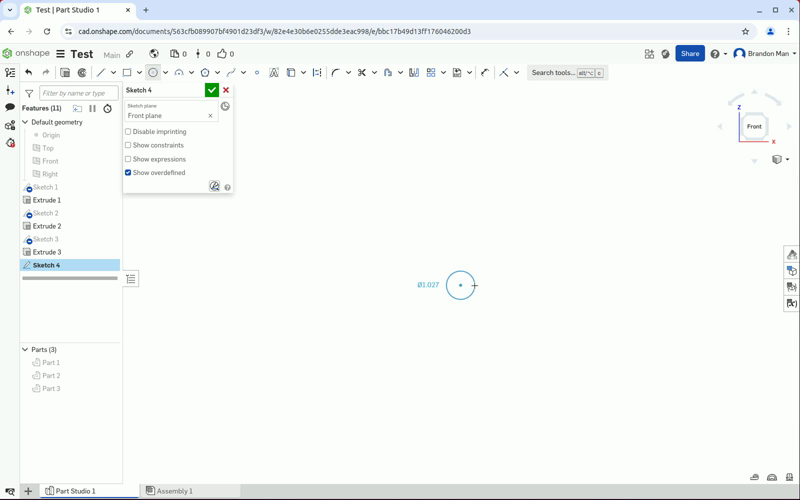
scroll(6)
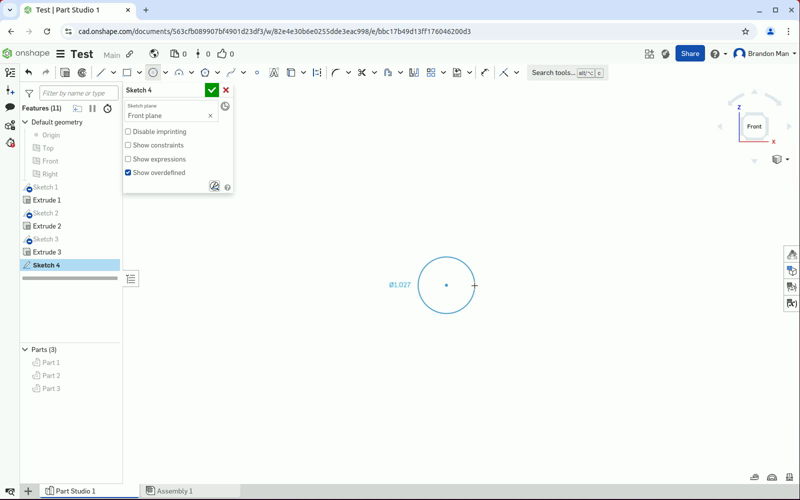
click(474, 285)
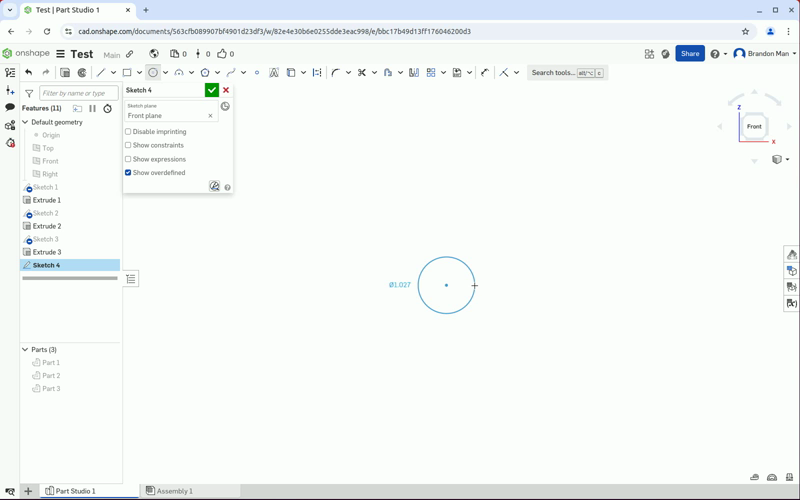
scroll(-6)
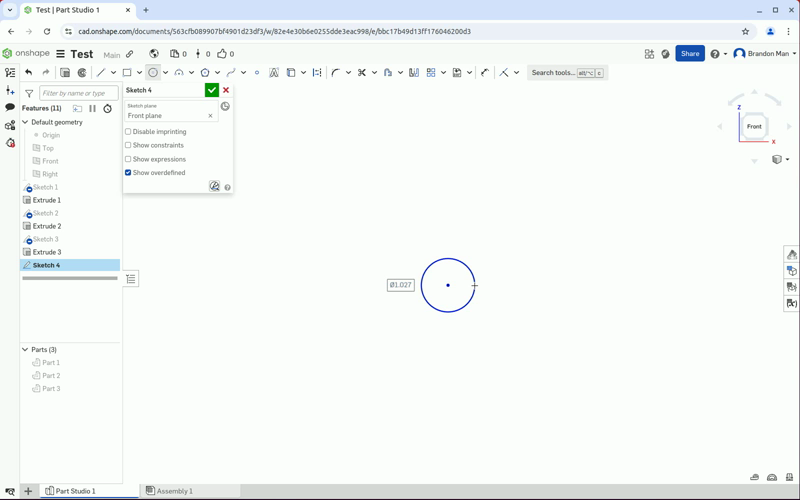
scroll(-6)
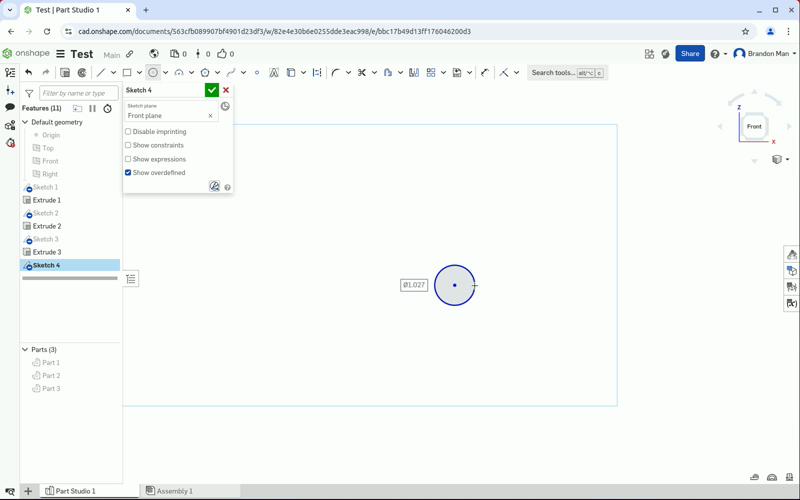
scroll(-6)
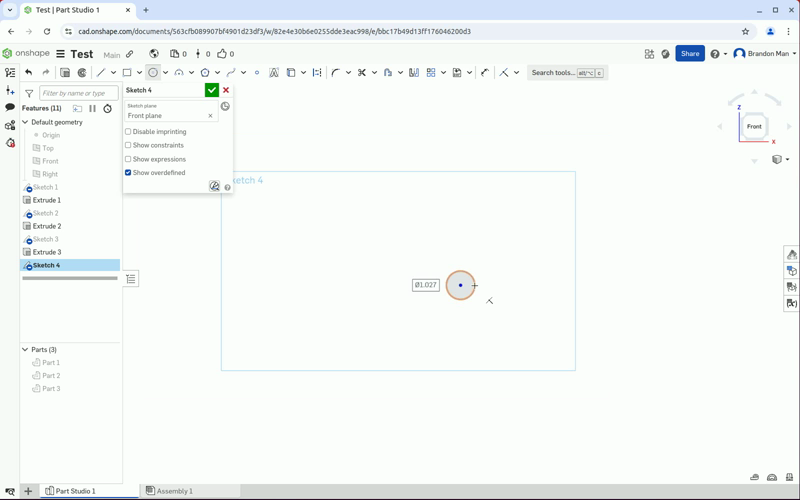
scroll(-6)
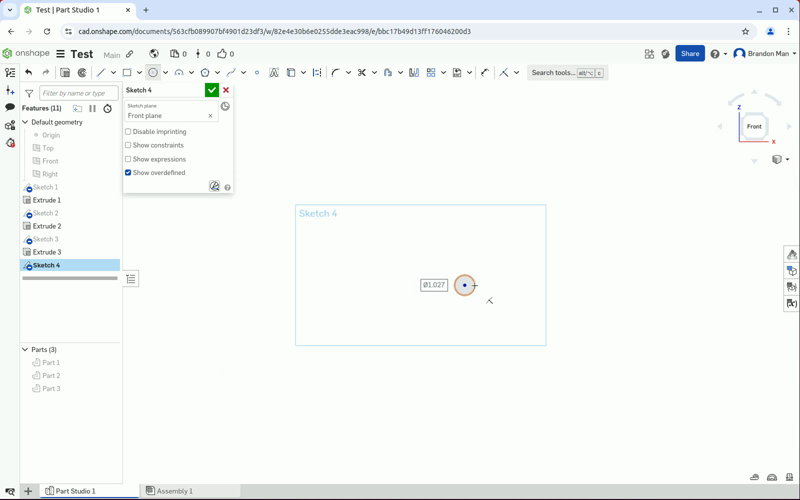
scroll(-6)
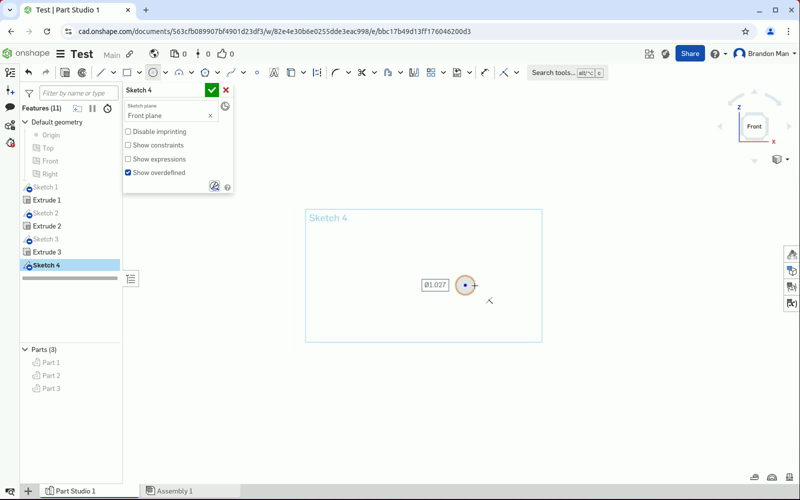
scroll(-6)
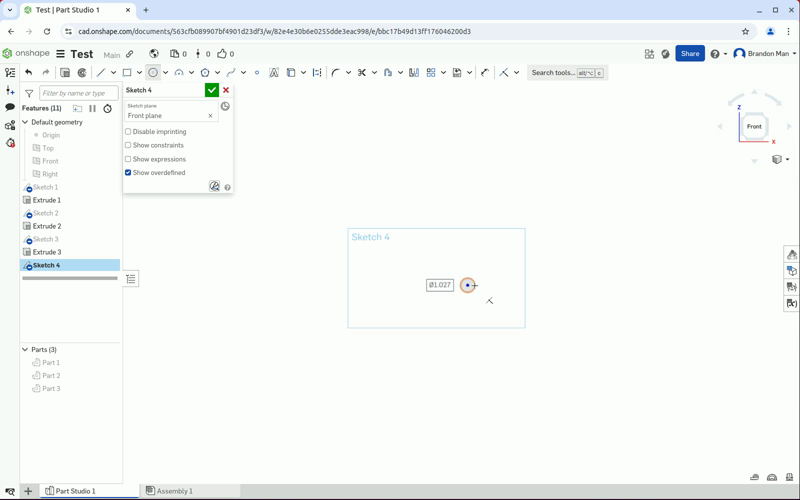
scroll(-6)
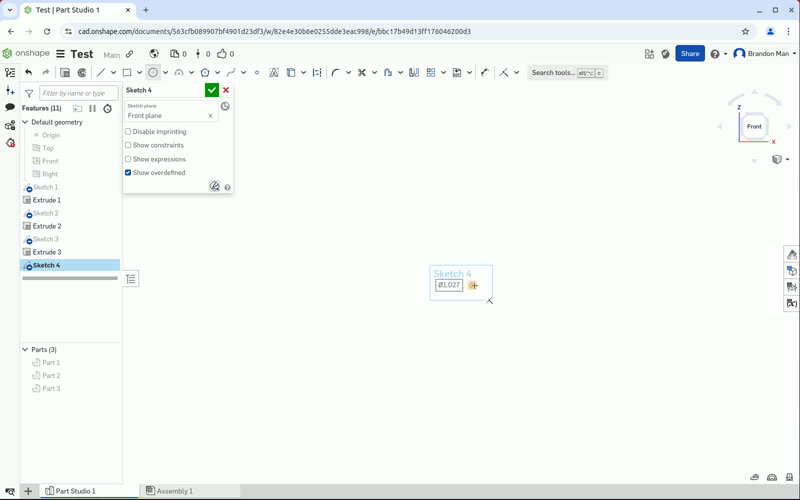
key(esc)
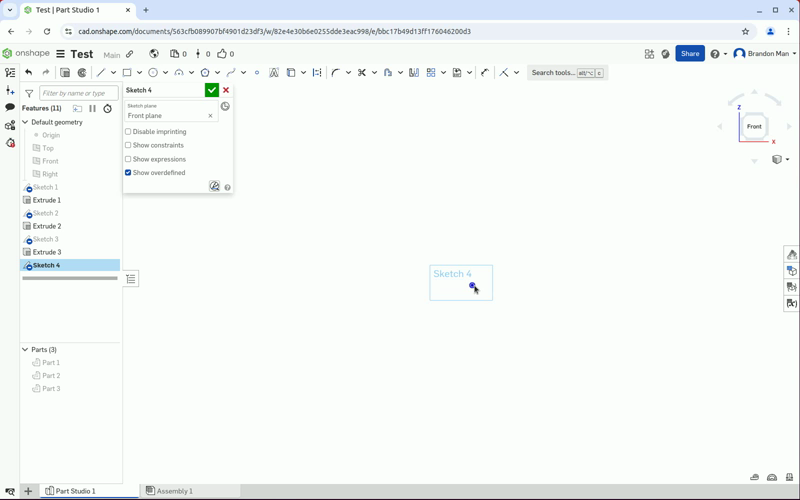
mouse_move(472, 285)
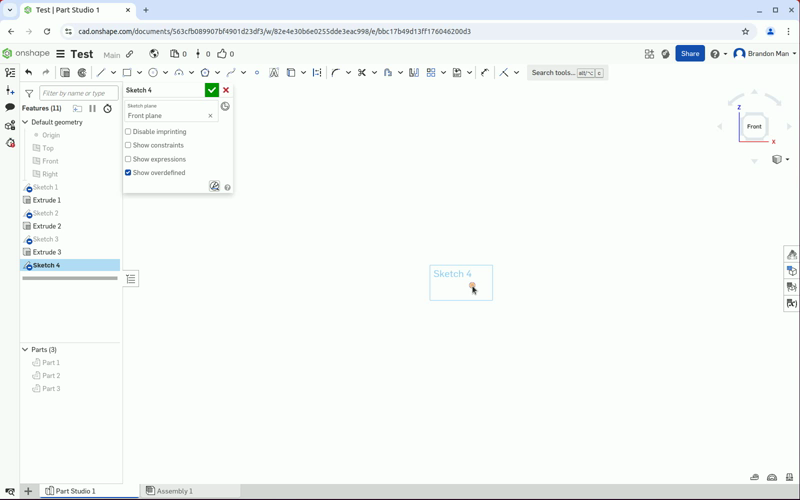
scroll(6)
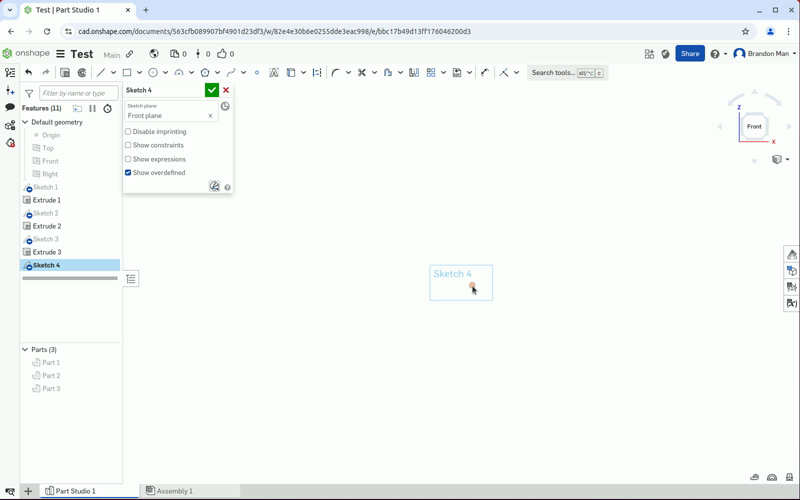
scroll(6)
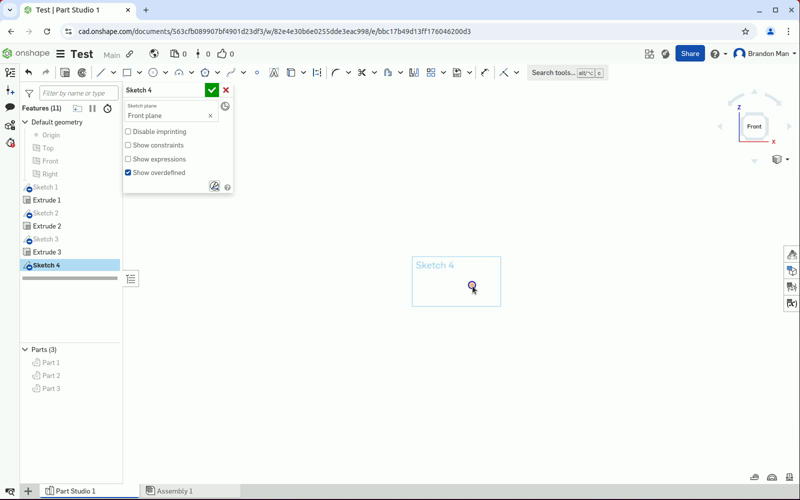
scroll(6)
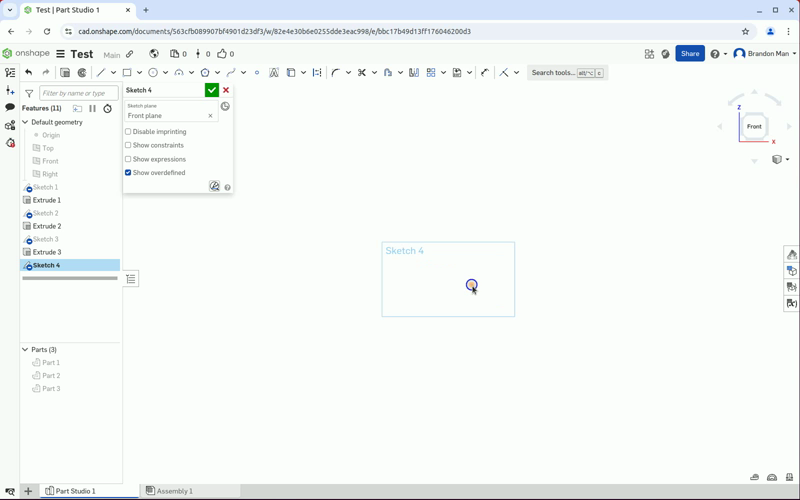
scroll(6)
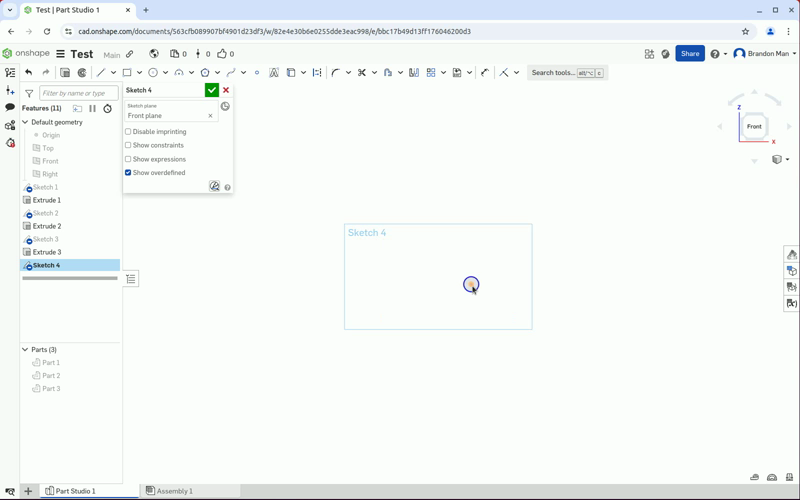
scroll(6)
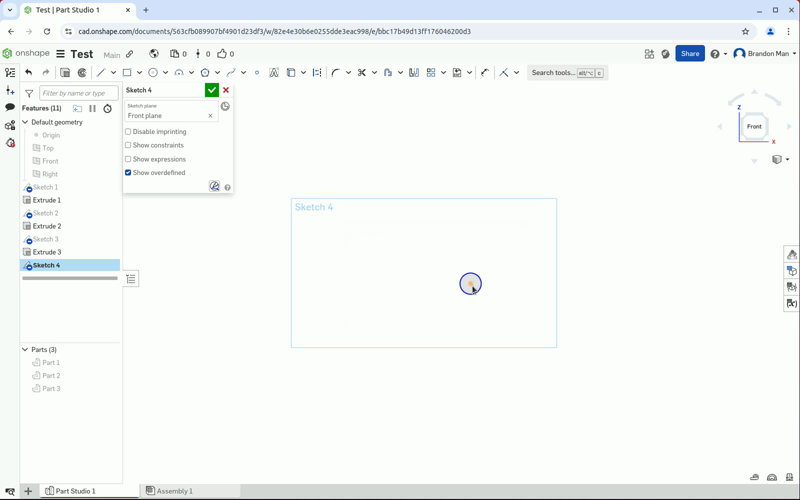
scroll(6)
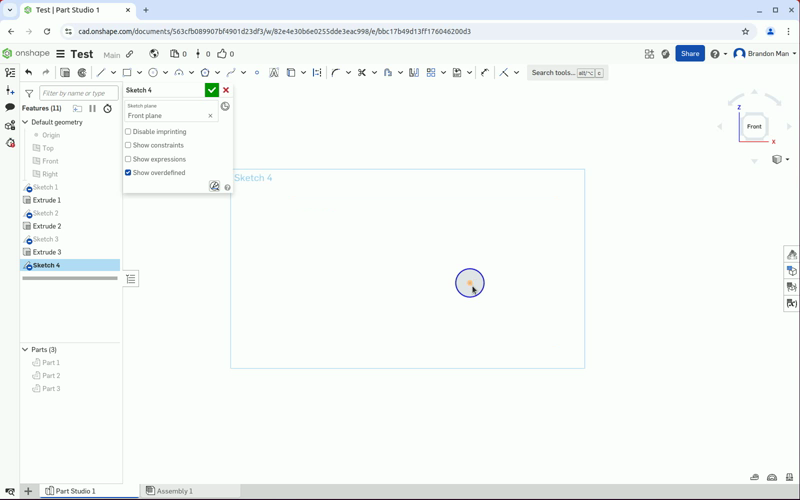
scroll(6)
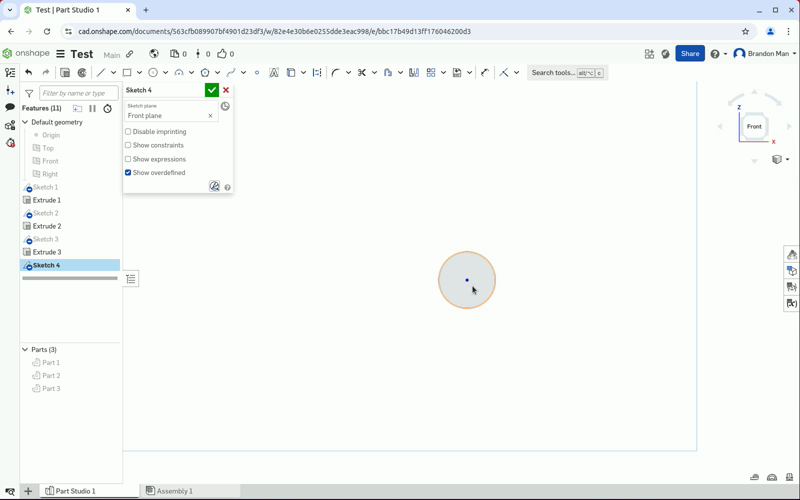
click(472, 285)
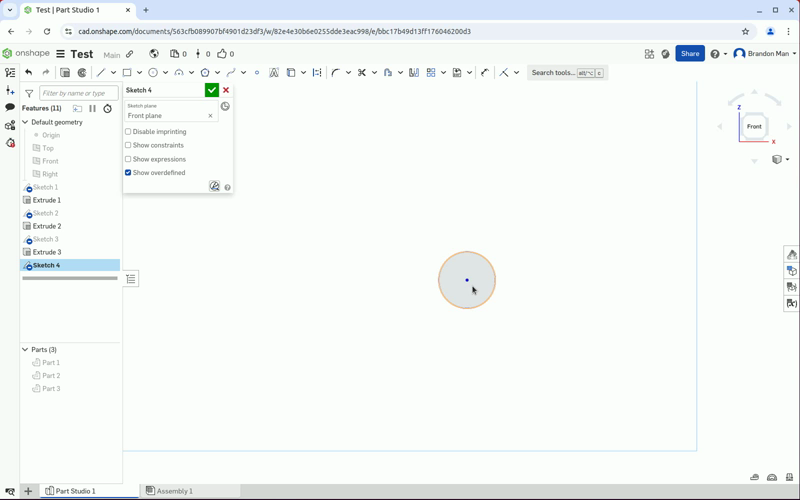
scroll(-6)
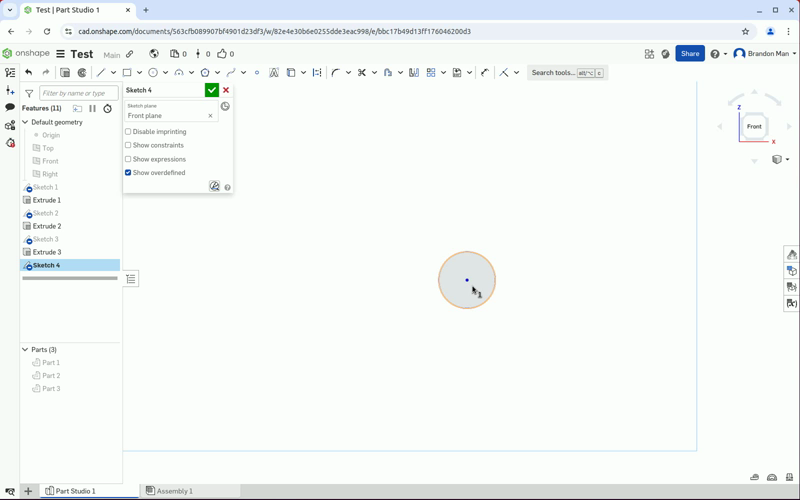
scroll(-6)
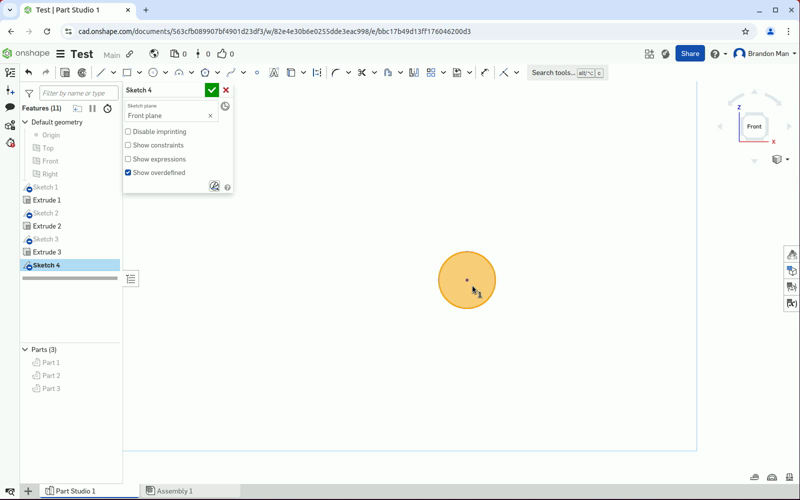
scroll(-6)
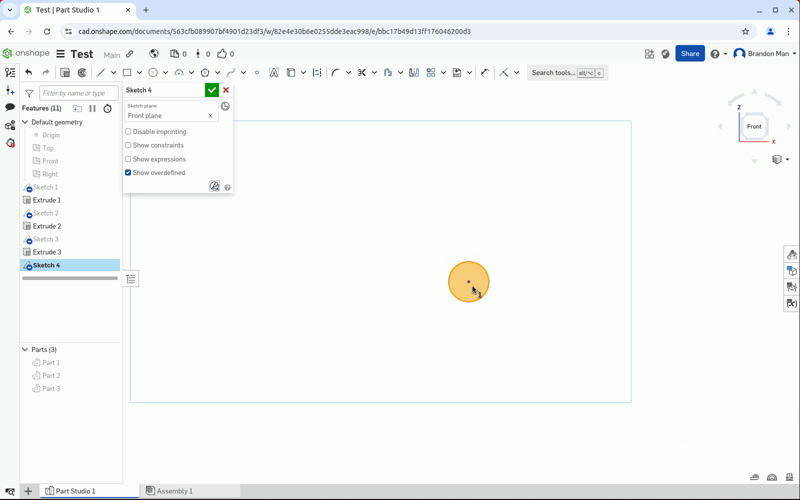
scroll(-6)
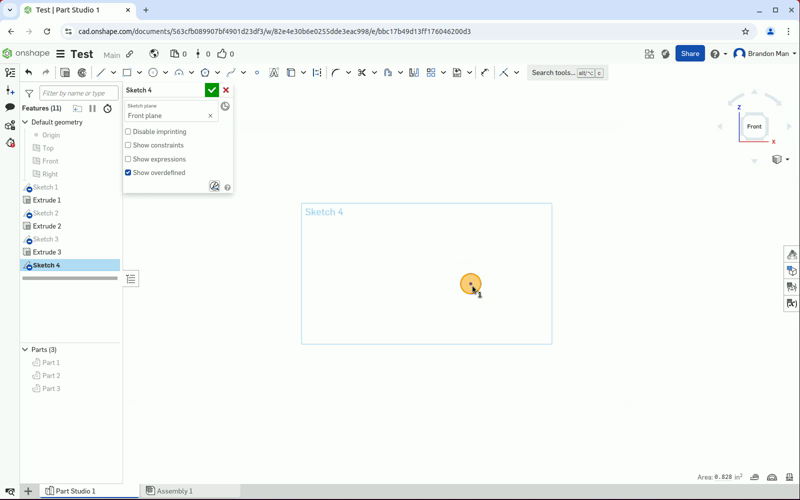
scroll(-6)
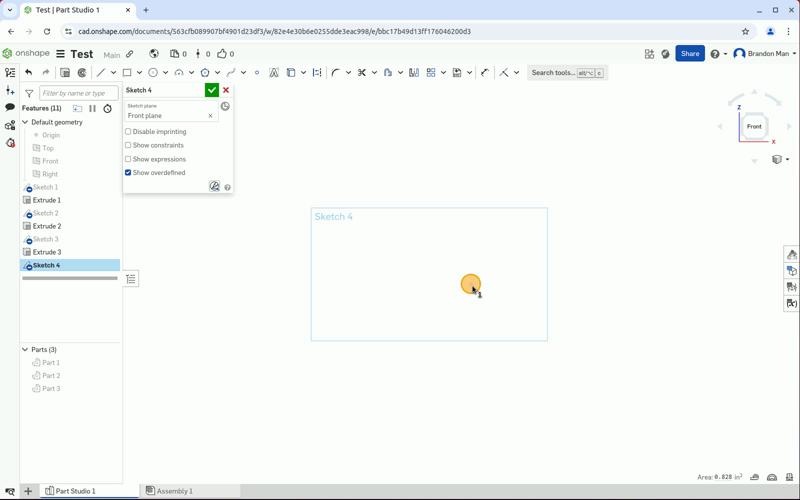
scroll(-6)
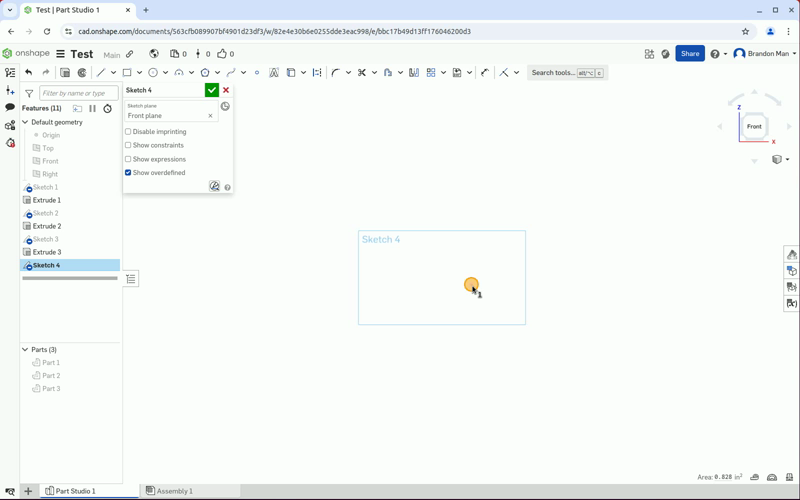
scroll(-6)
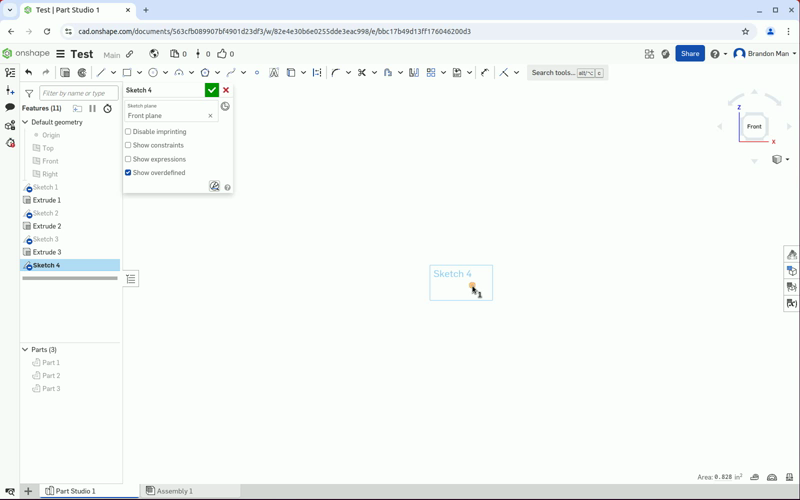
mouse_move(73, 352)
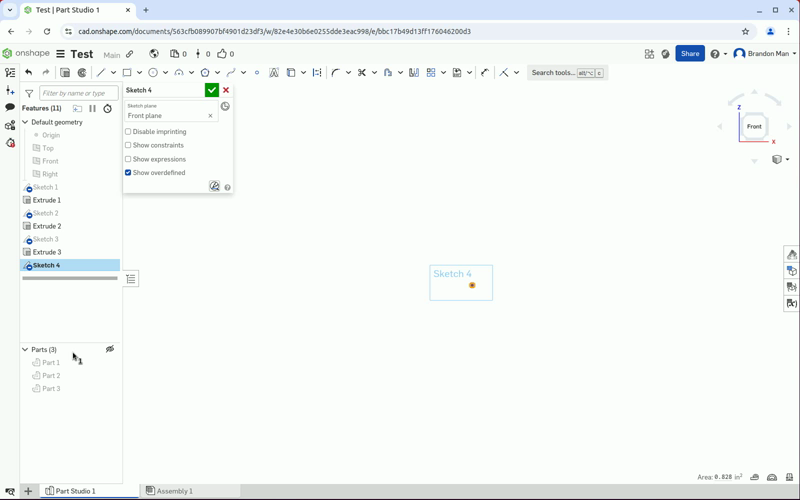
key(shift+y)
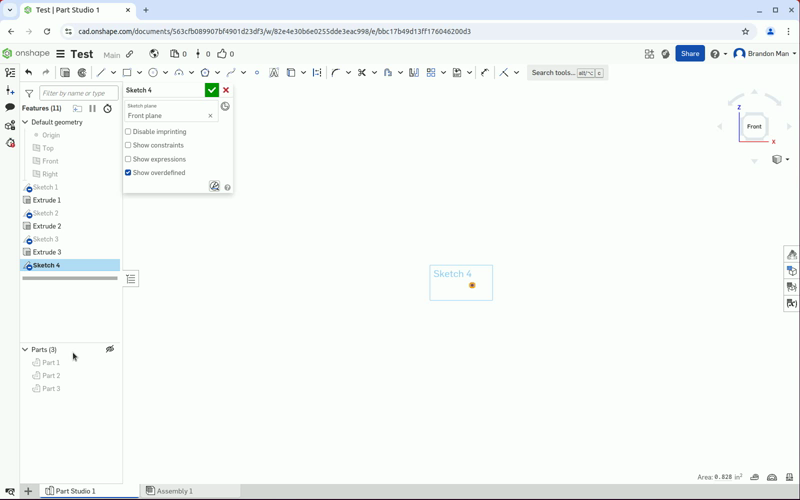
key(shift+e)
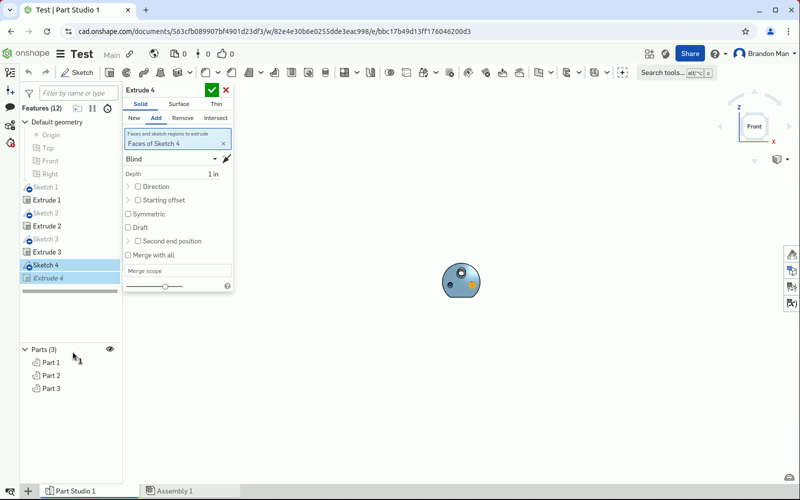
mouse_move(143, 106)
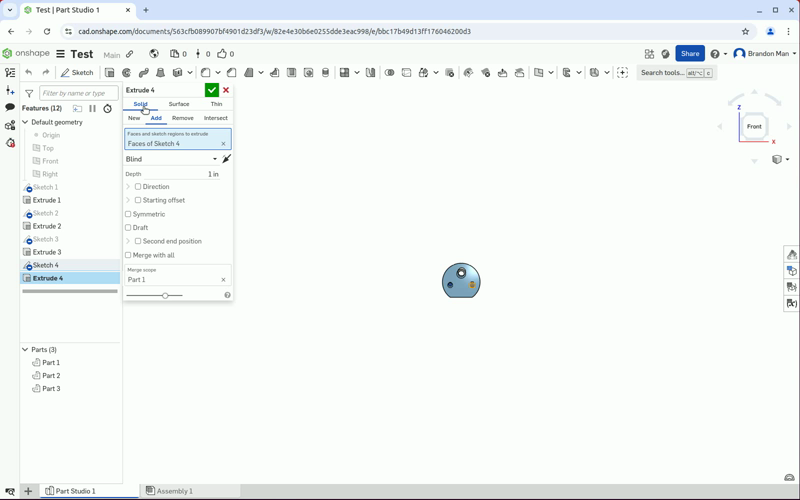
click(143, 106)
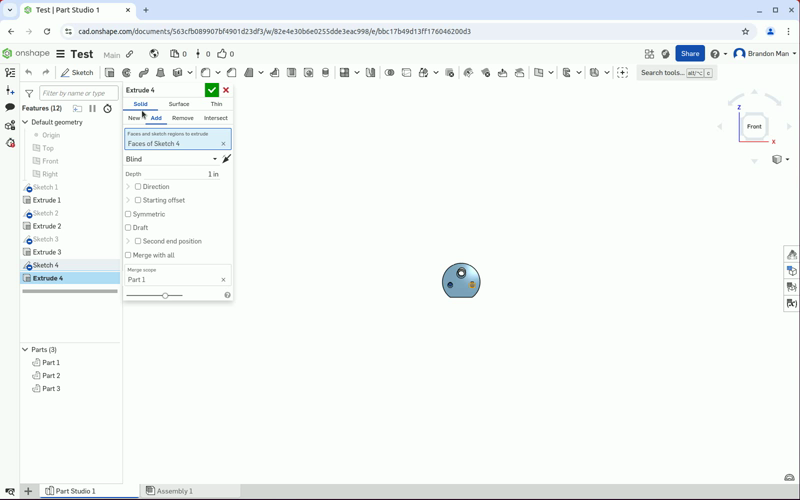
mouse_move(137, 120)
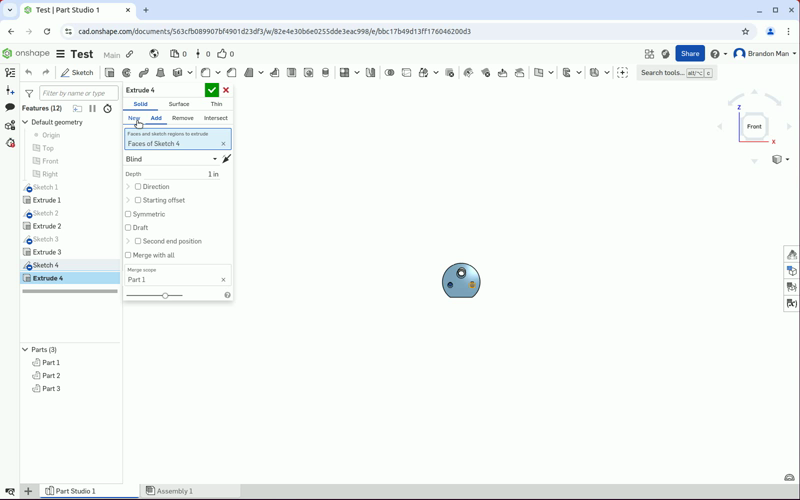
click(137, 120)
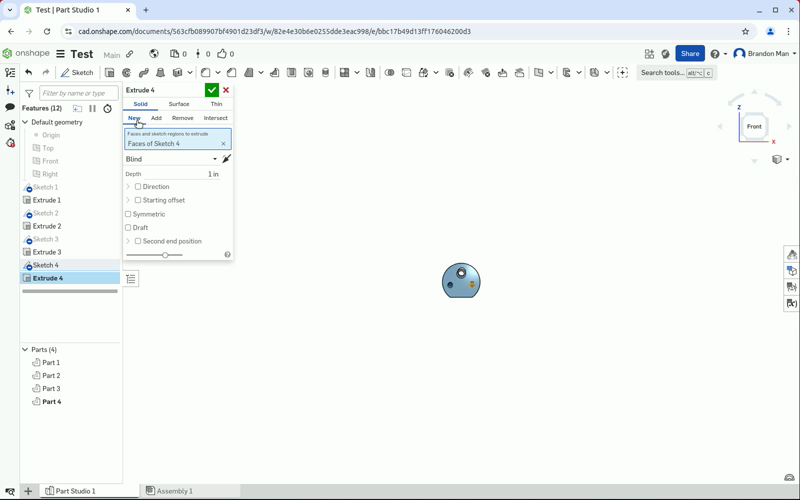
key(tab, 4)
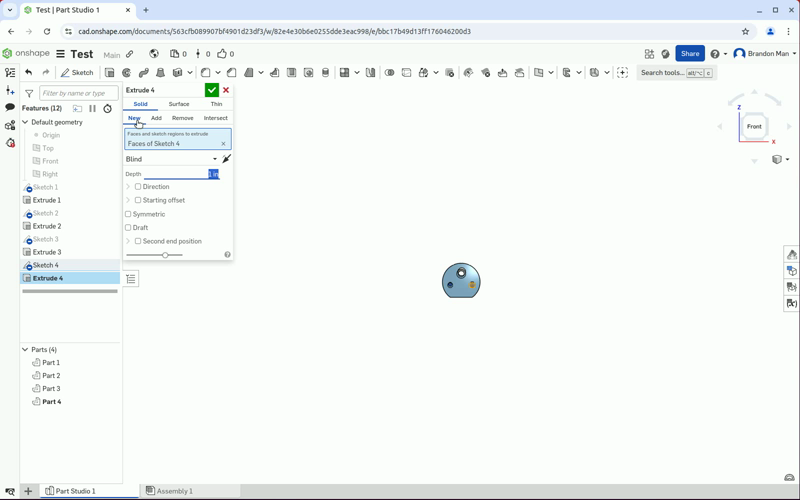
text(-23.108)
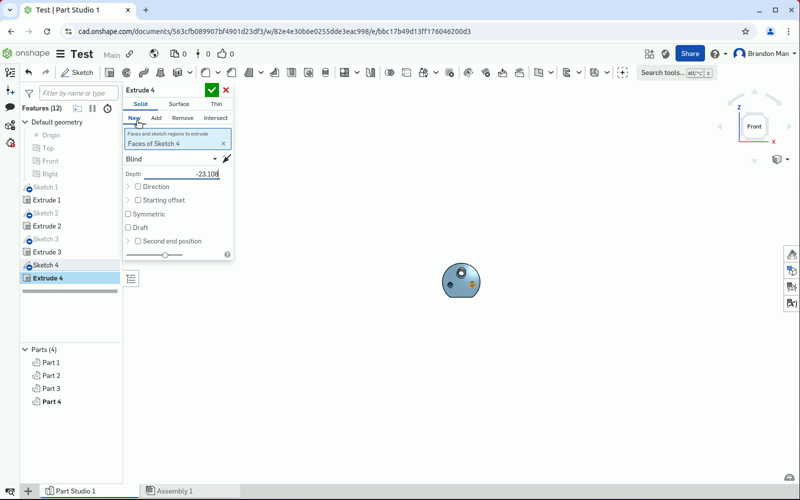
key(enter)
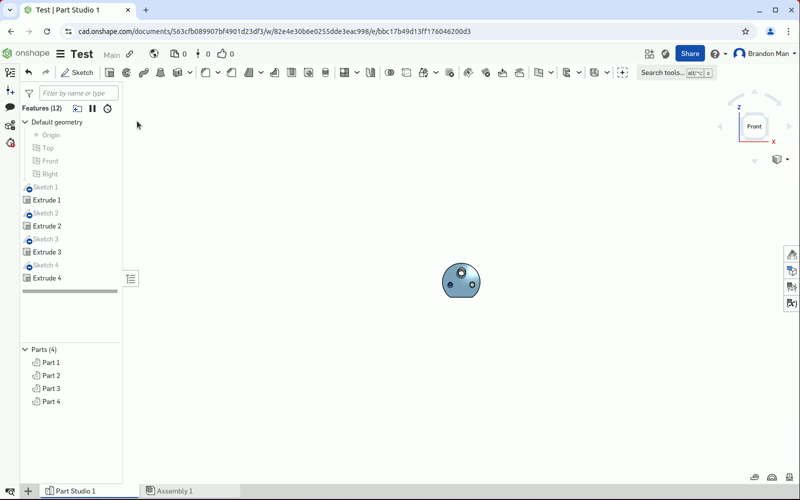
key(shift+h)
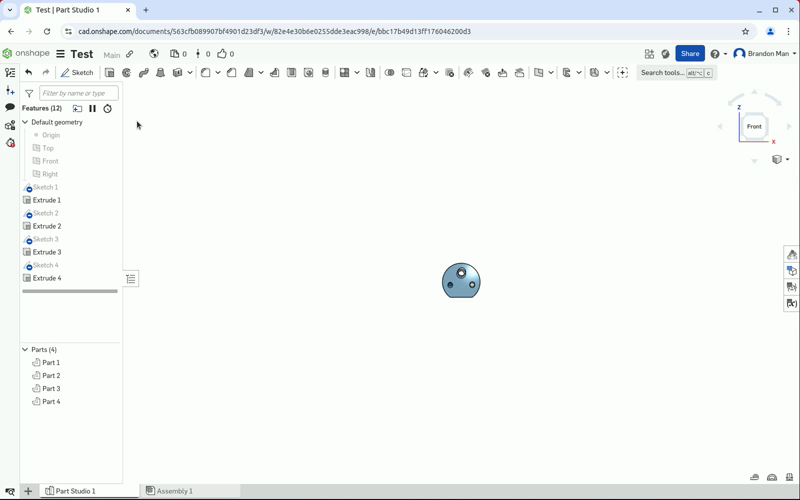
key(shift+h)
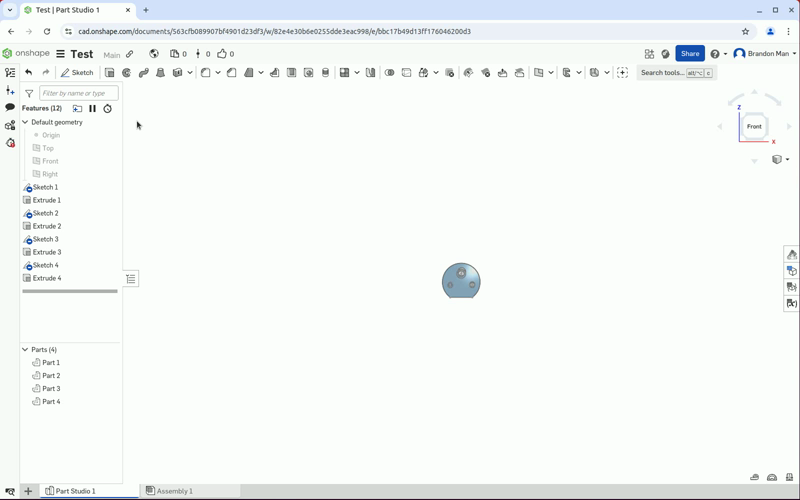
key(shift+7)
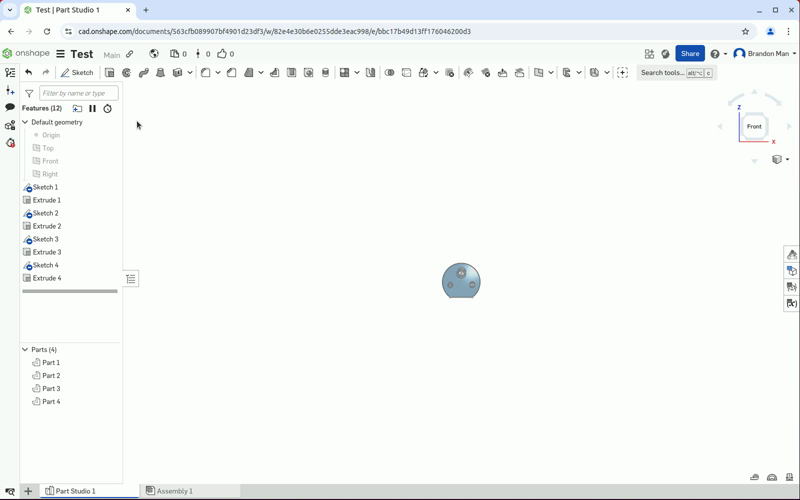
key(left, 2)
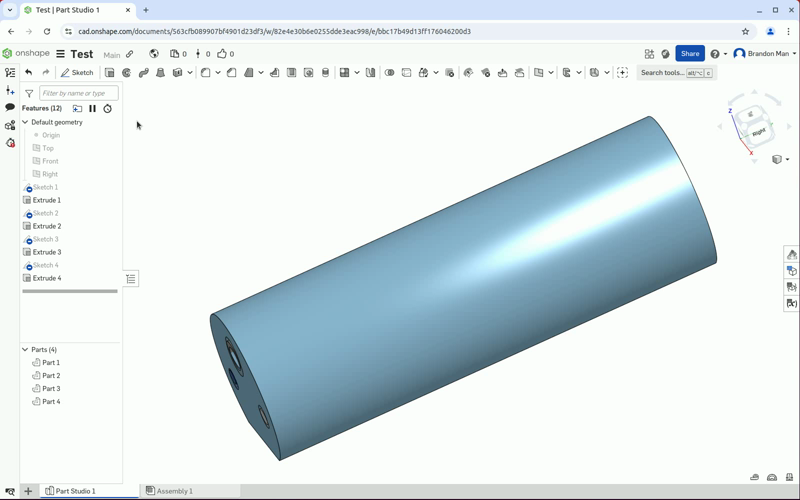
key(down, 2)
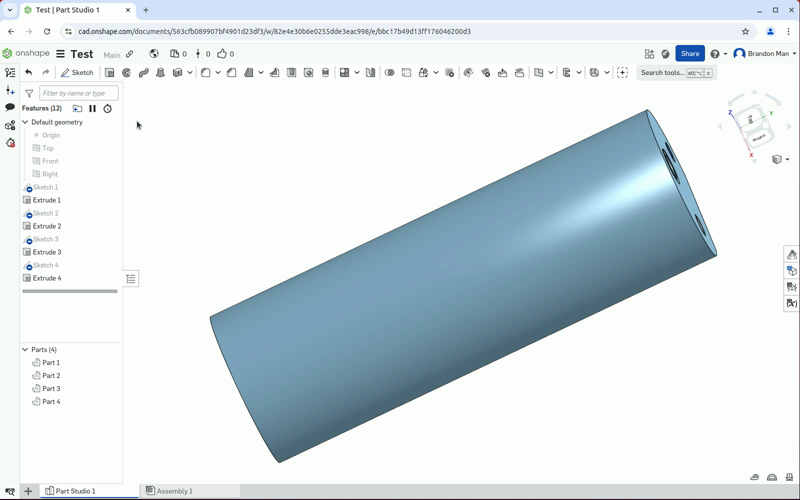
key(up, 2)
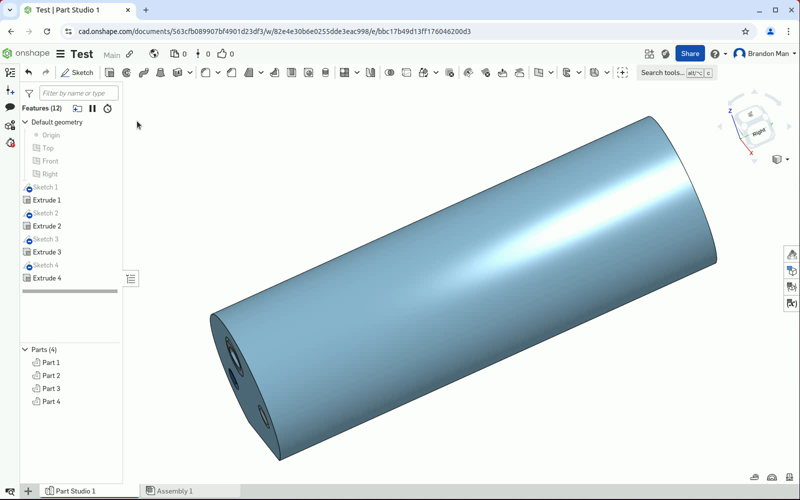
key(right, 2)
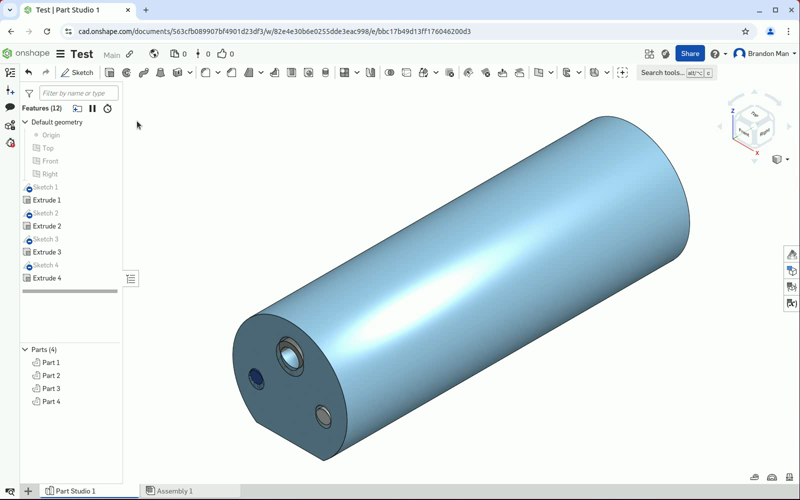
mouse_move(73, 189)
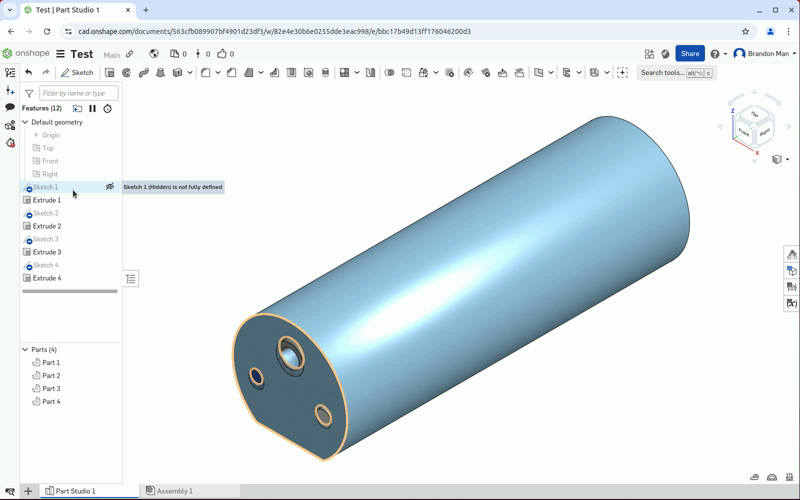
click(73, 189)